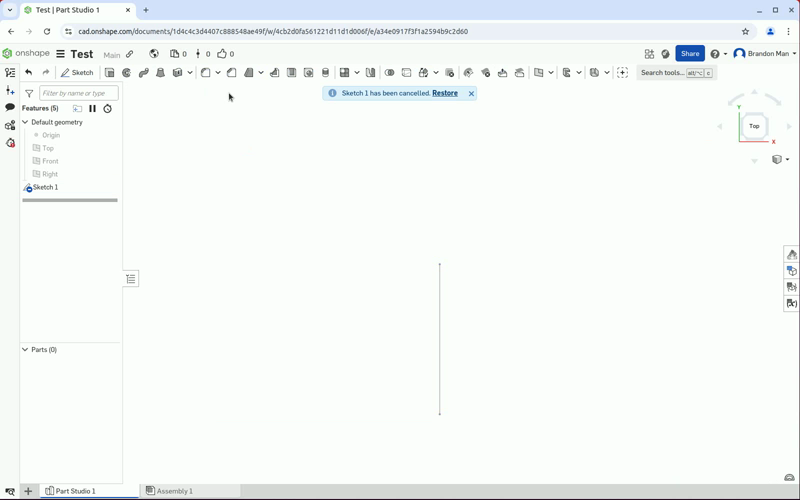
key(shift+h)
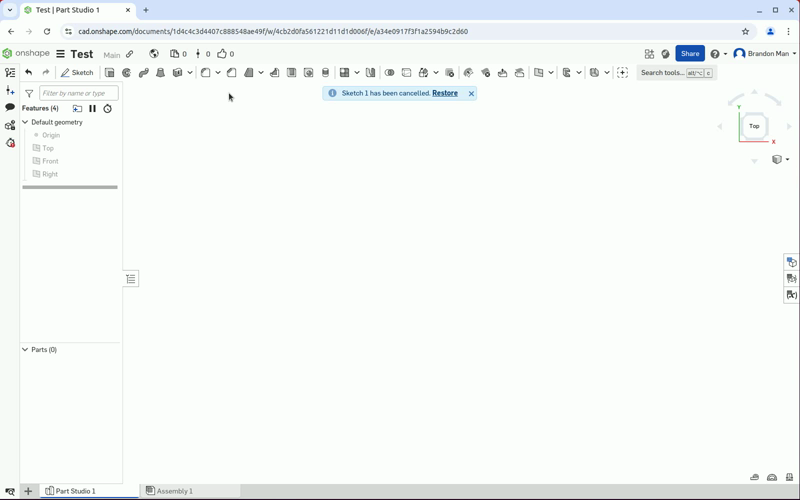
mouse_move(73, 352)
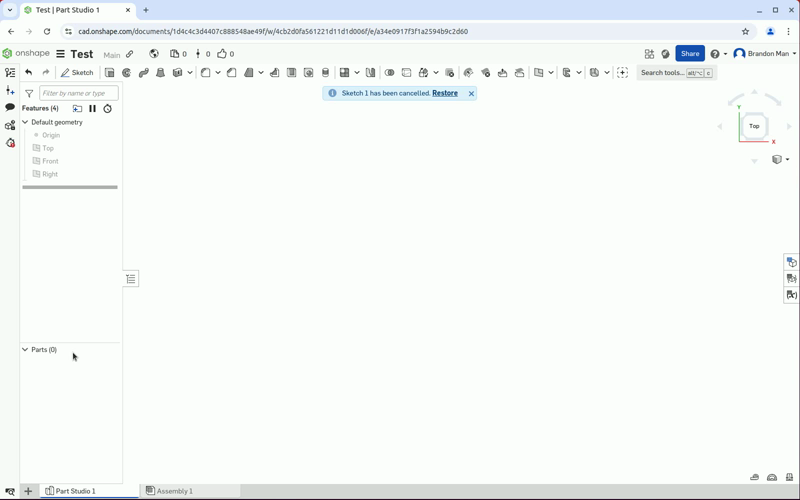
key(y)
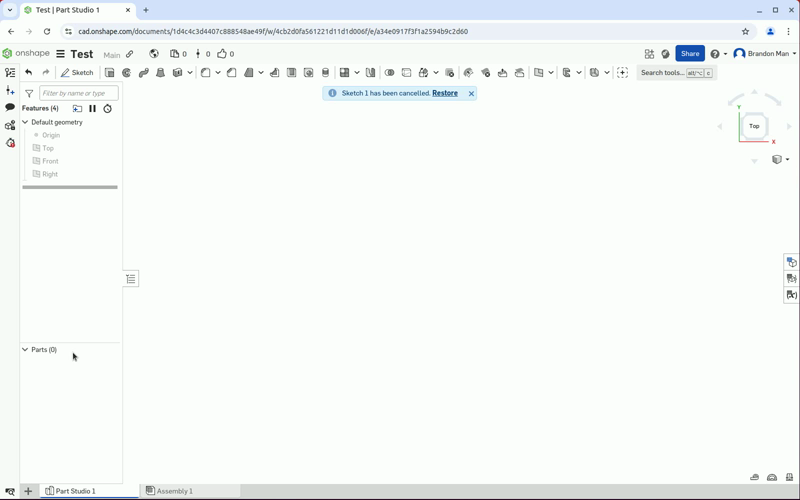
key(shift+p)
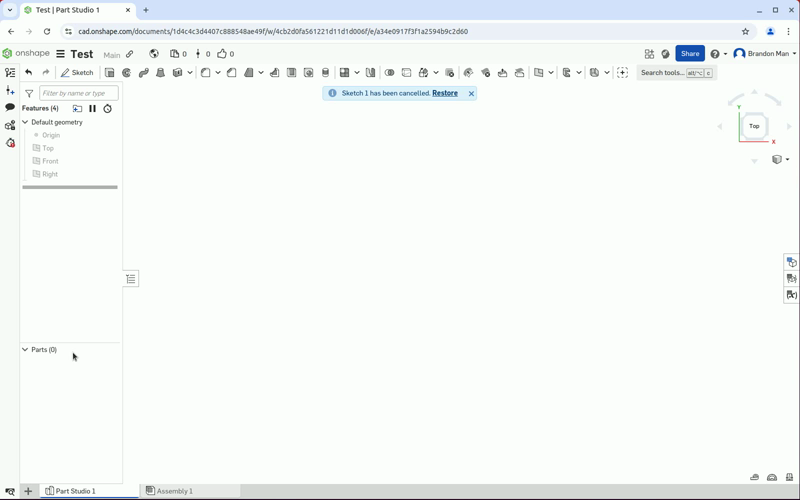
key(space)
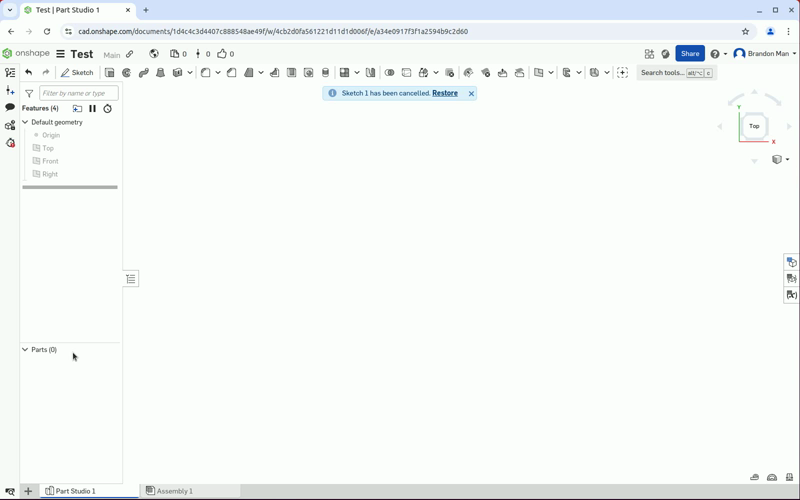
key_down(shift)
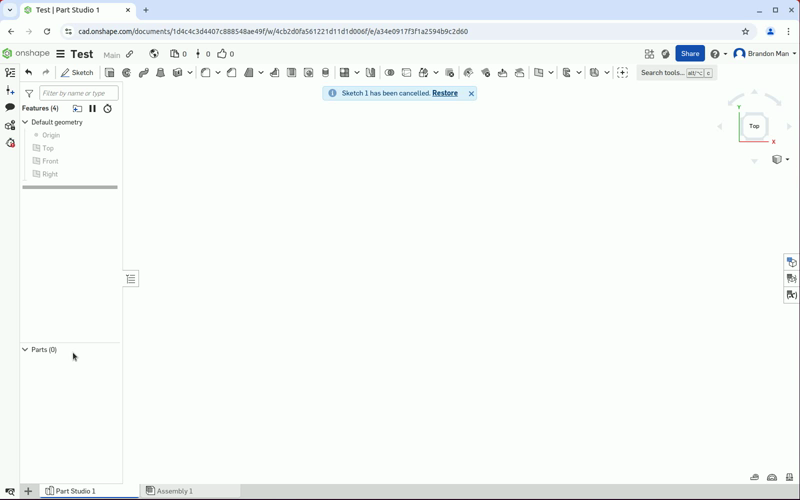
key(up)
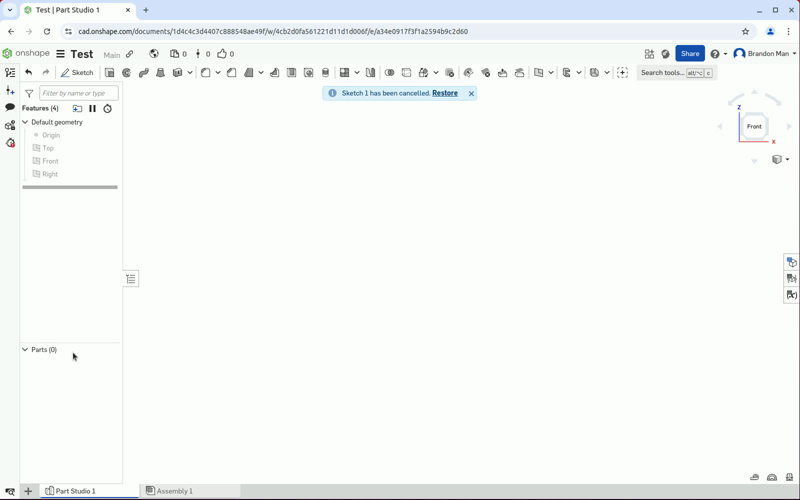
key_up(shift)
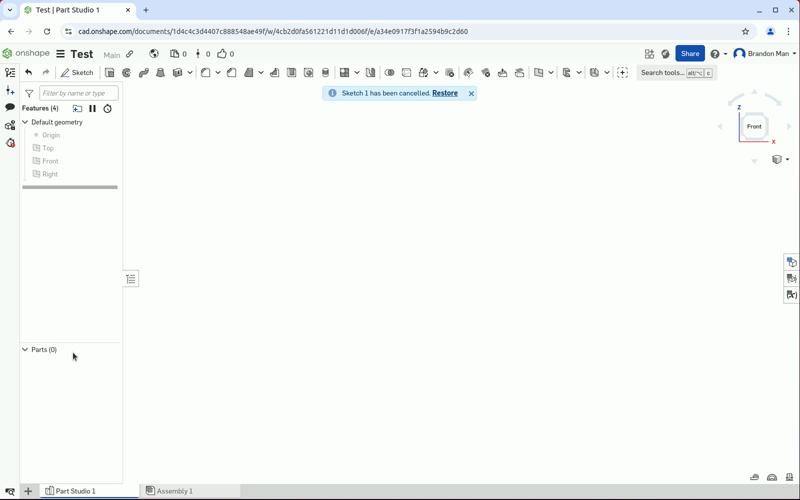
mouse_move(73, 352)
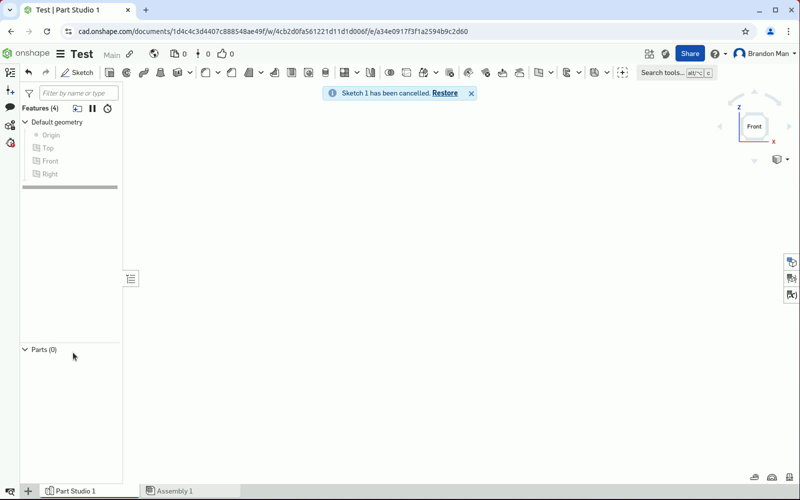
key(shift+y)
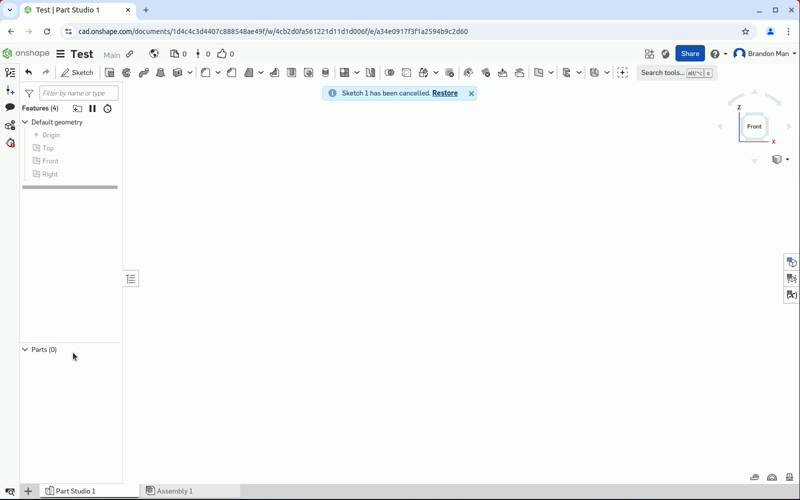
key(shift+s)
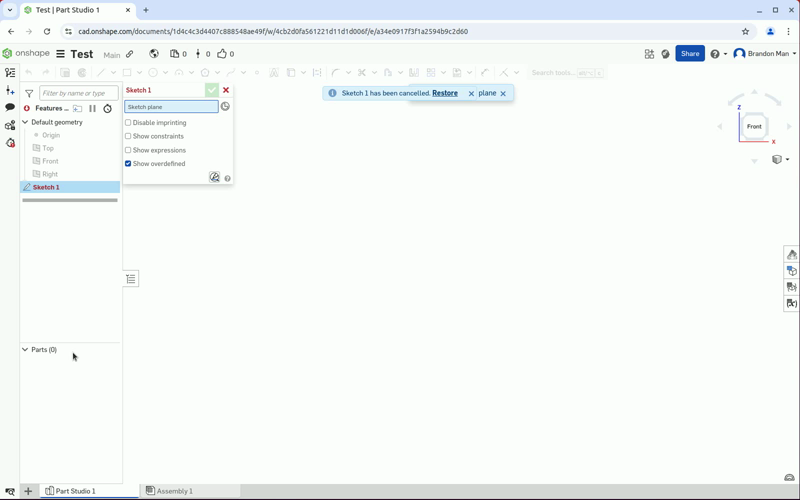
mouse_move(73, 163)
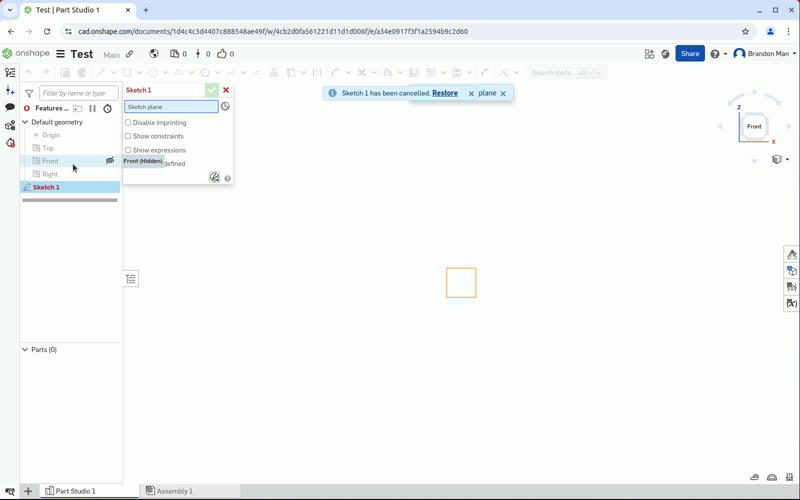
click(73, 163)
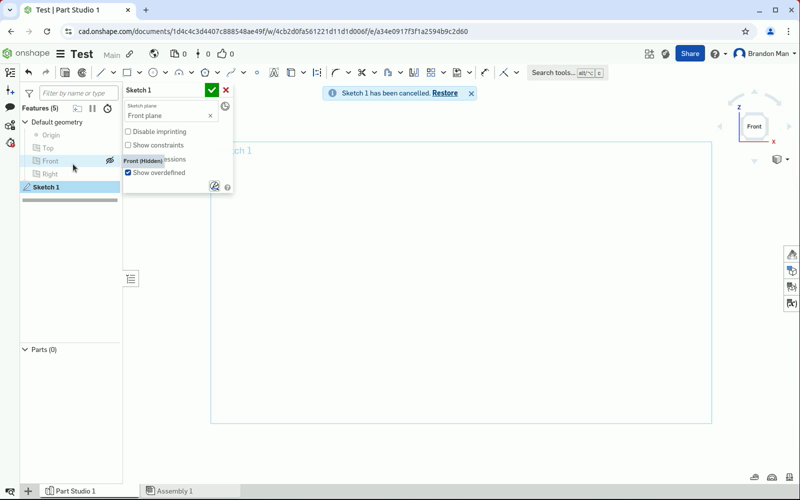
mouse_move(73, 352)
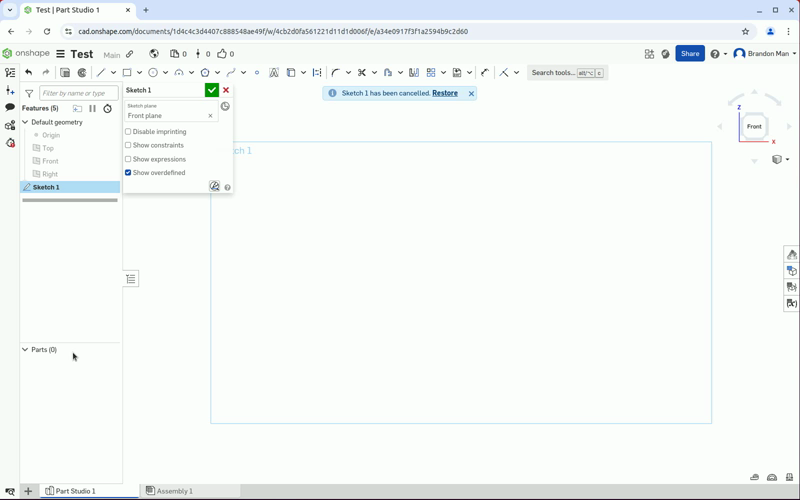
key(y)
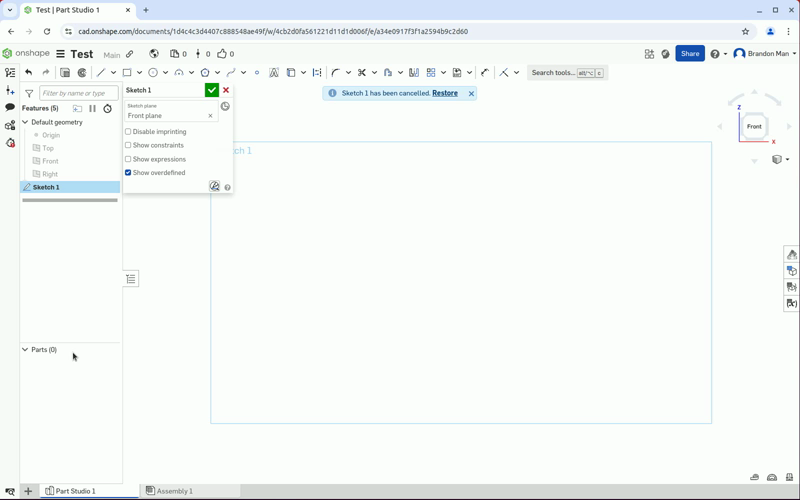
key(l)
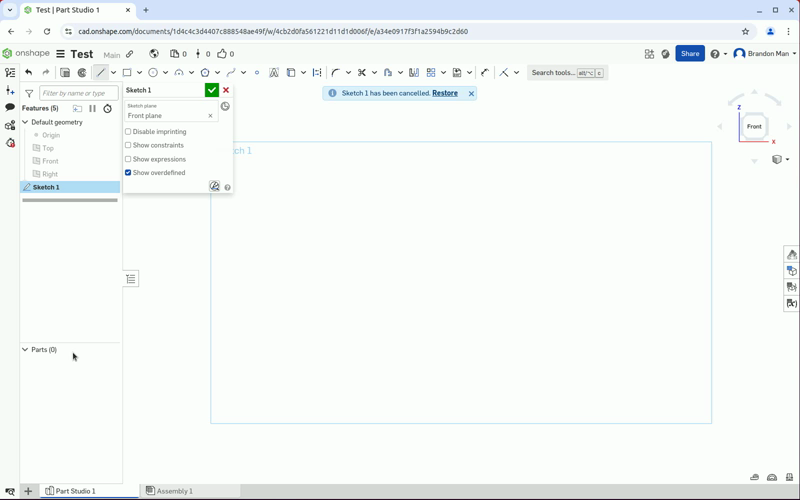
key_down(shift)
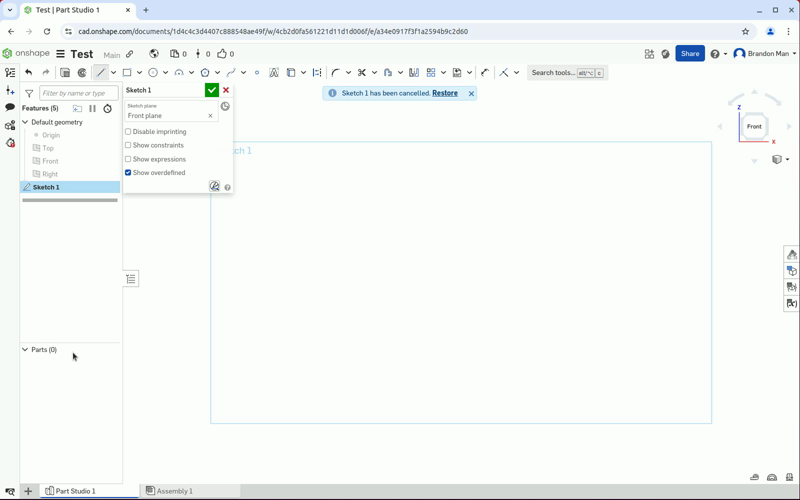
mouse_move(384, 308)
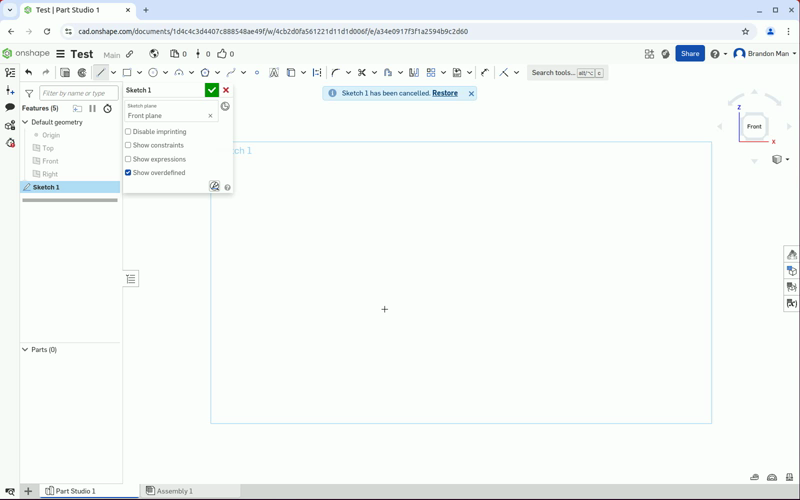
click(384, 308)
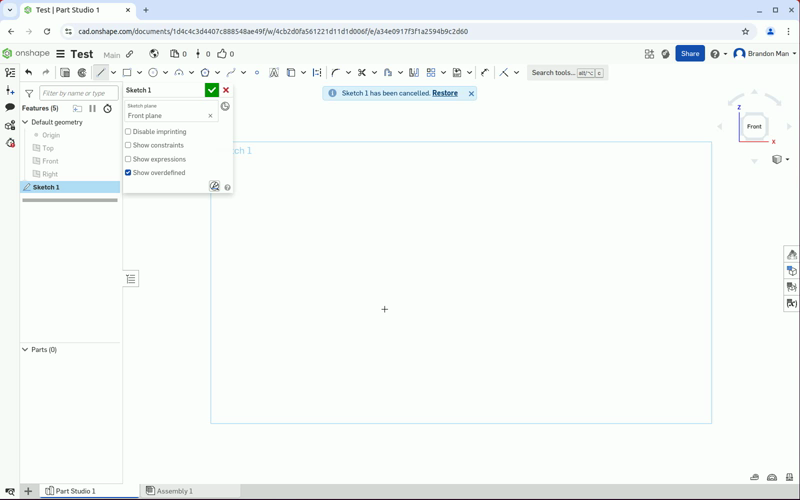
key_up(shift)
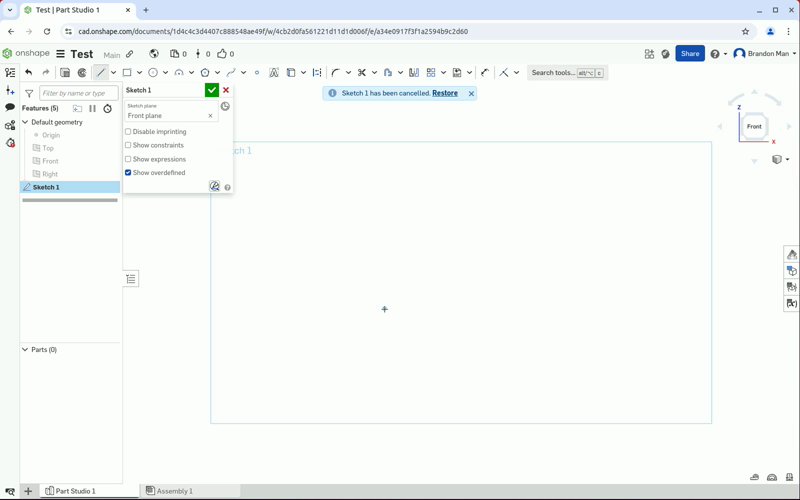
key_down(shift)
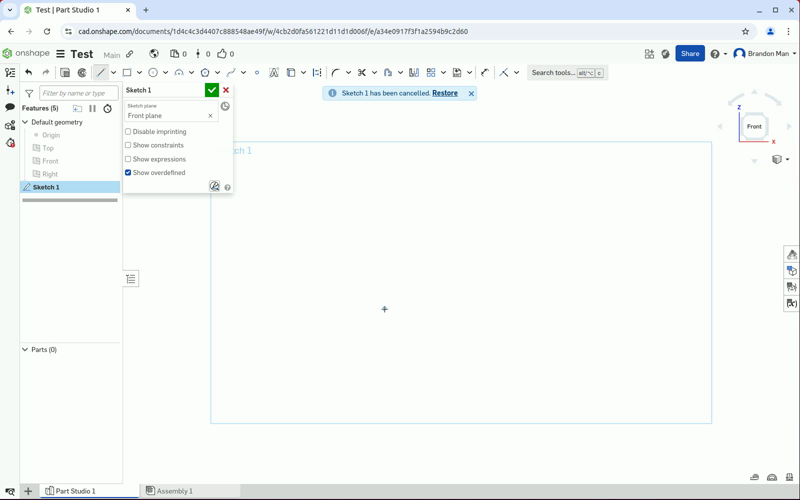
mouse_move(528, 308)
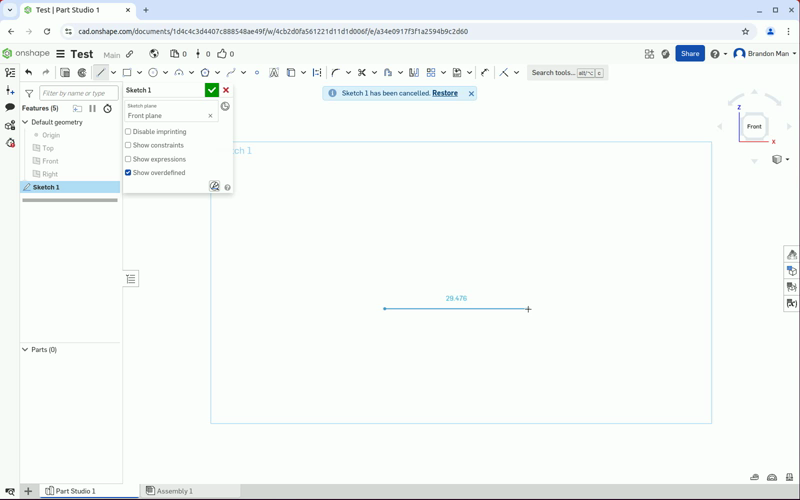
click(528, 308)
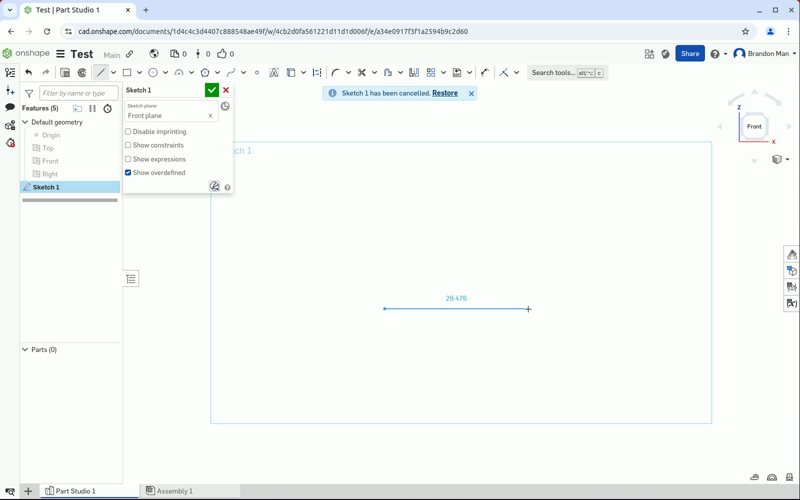
key_up(shift)
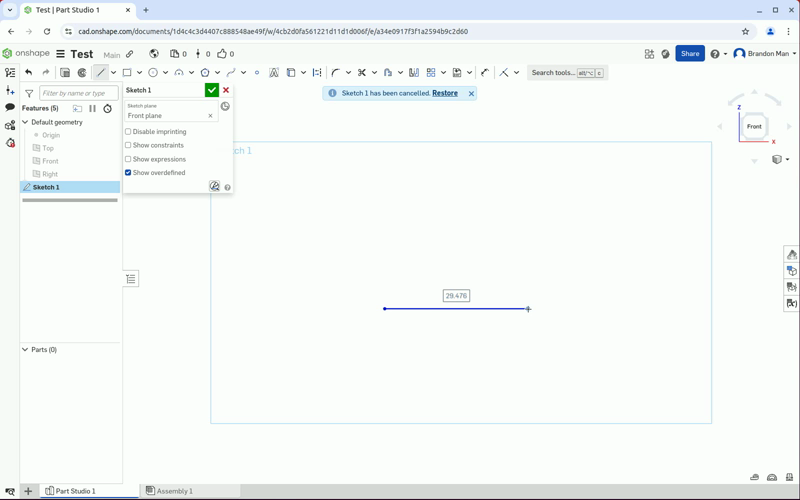
key_down(shift)
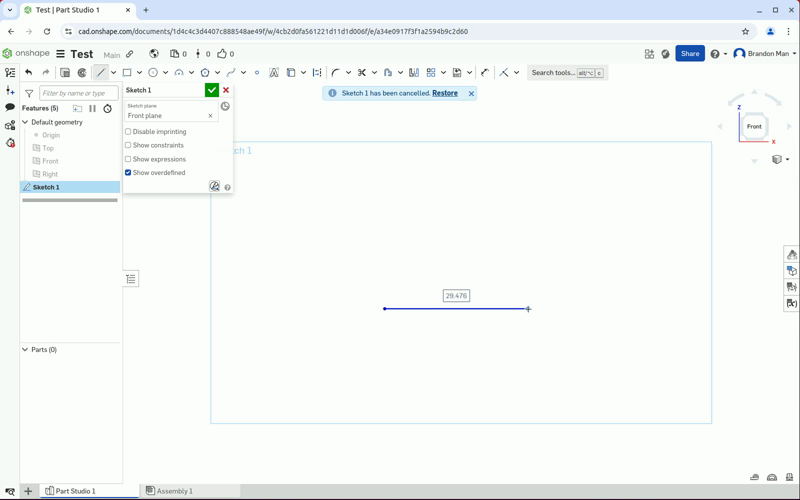
mouse_move(558, 308)
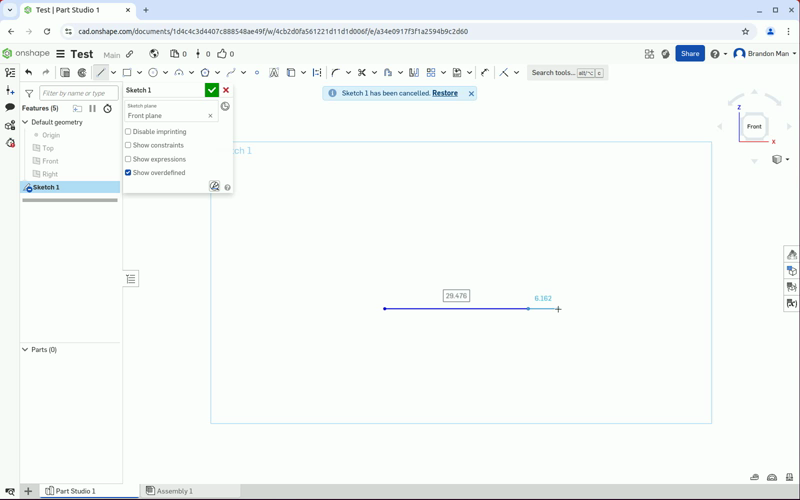
mouse_move(528, 284)
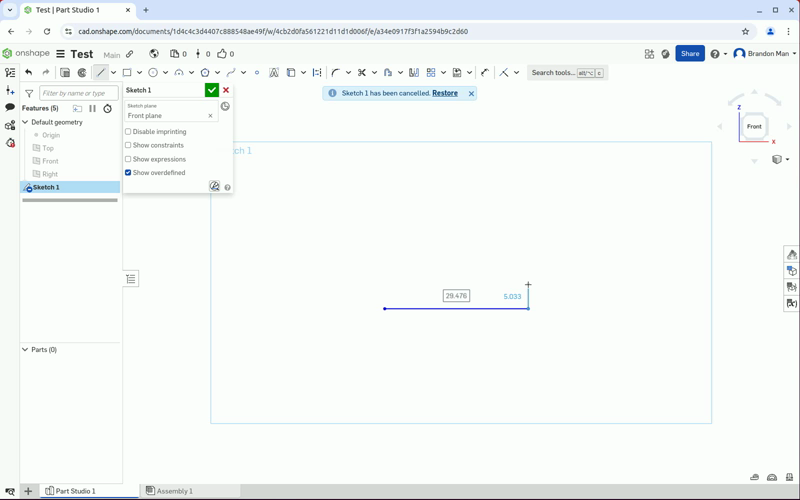
click(528, 284)
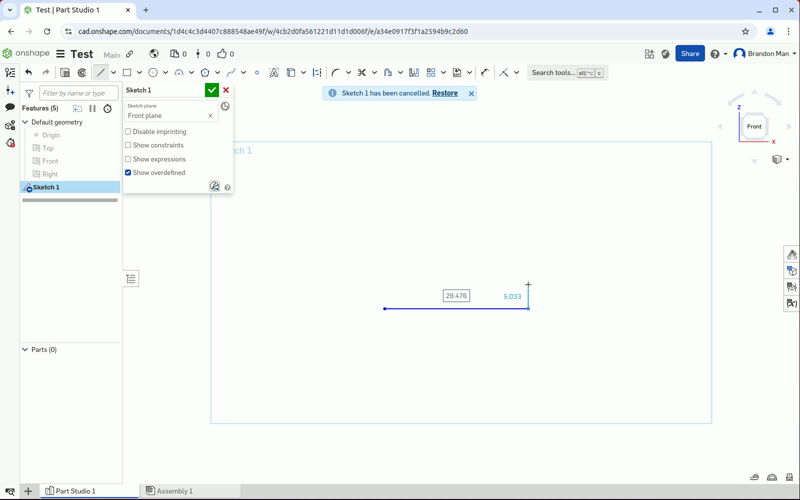
key_up(shift)
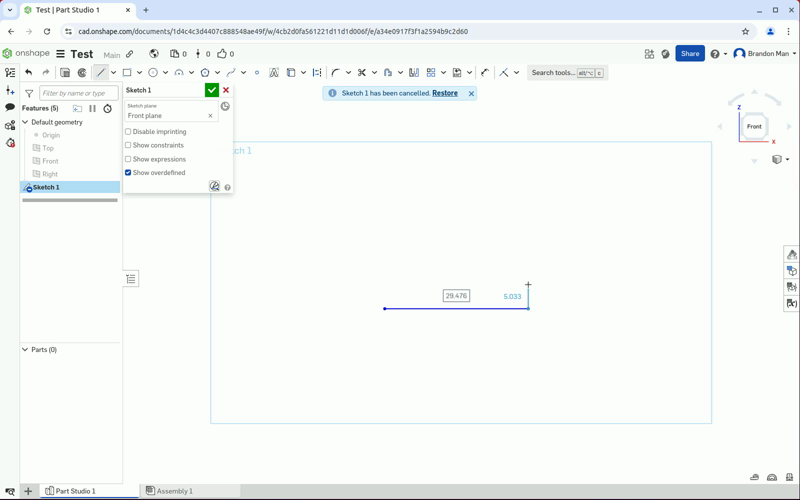
key_down(shift)
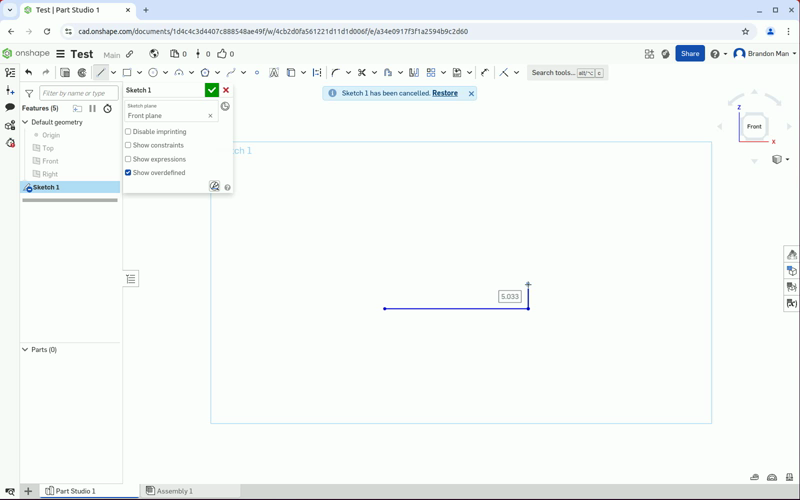
mouse_move(558, 284)
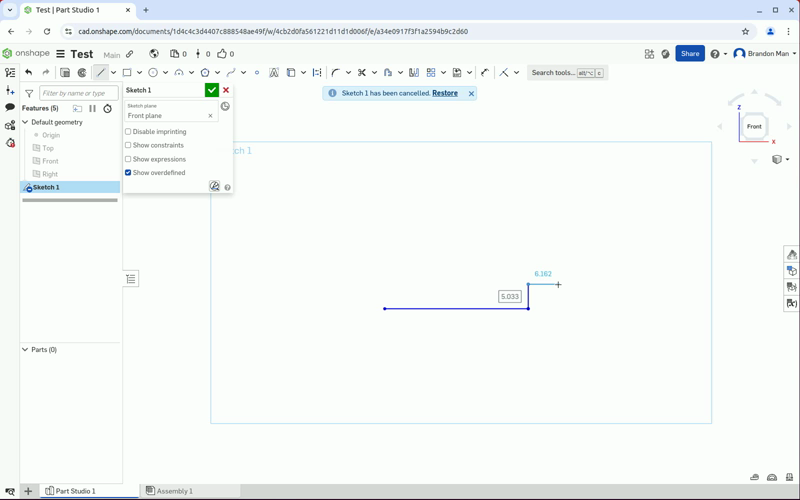
mouse_move(483, 284)
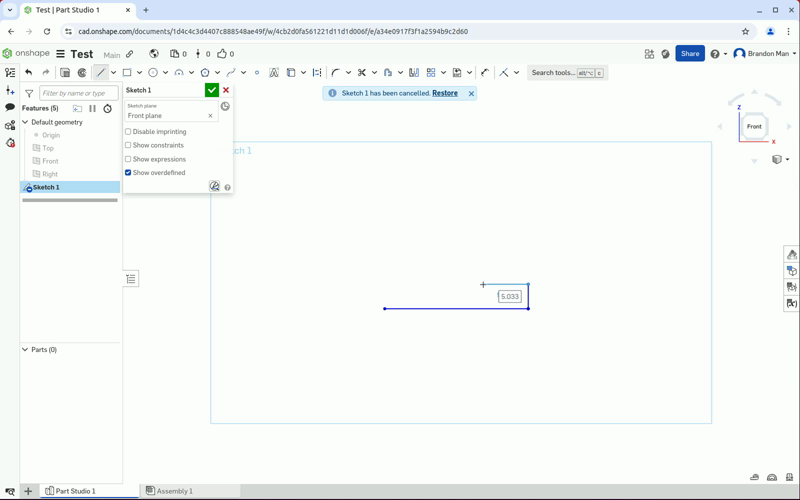
click(483, 284)
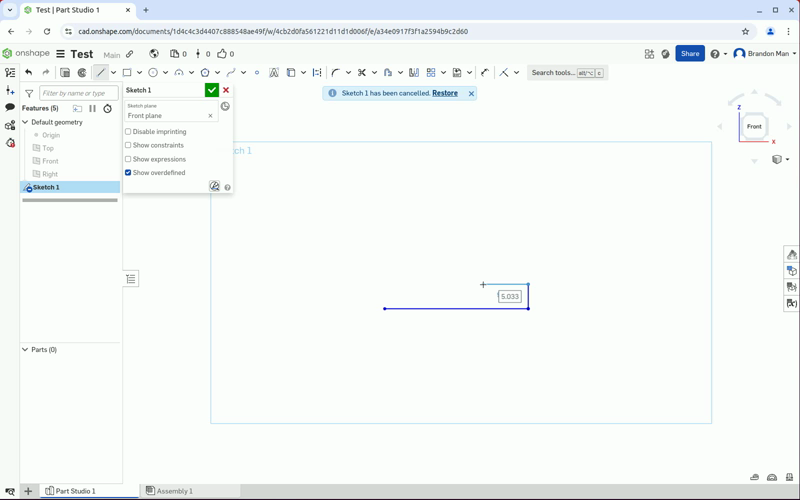
key_up(shift)
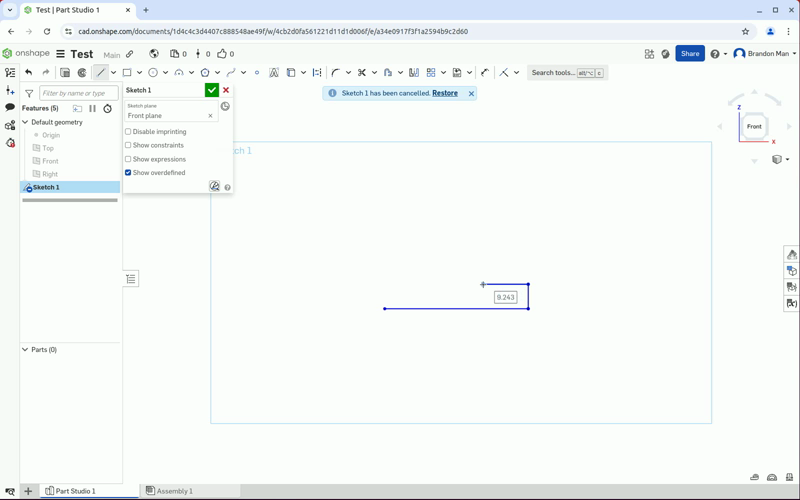
key_down(shift)
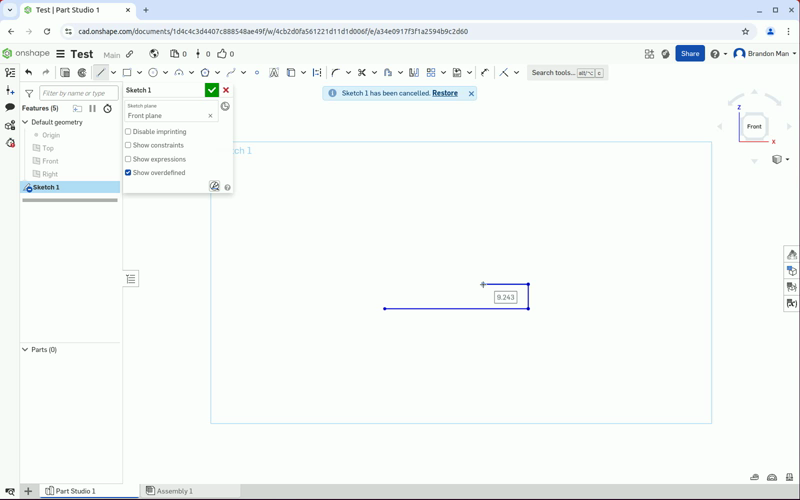
mouse_move(513, 284)
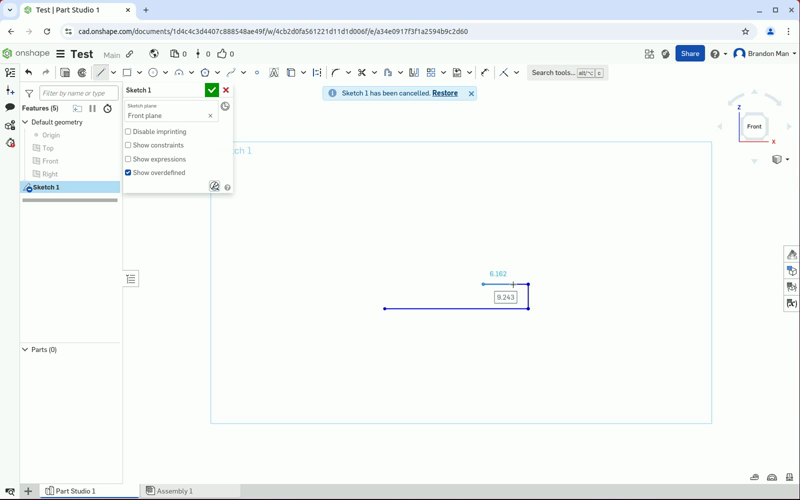
mouse_move(483, 257)
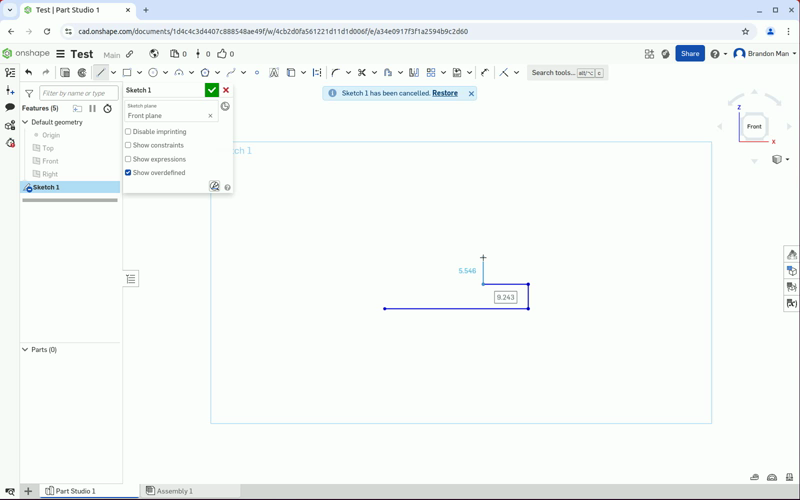
click(483, 257)
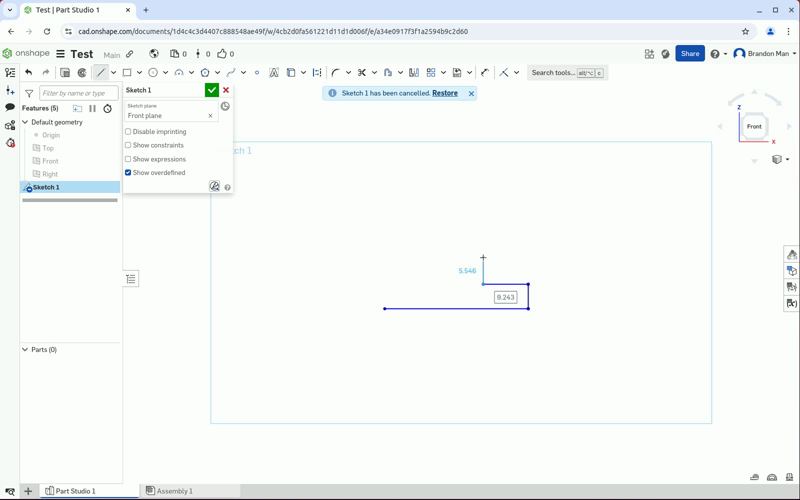
key_up(shift)
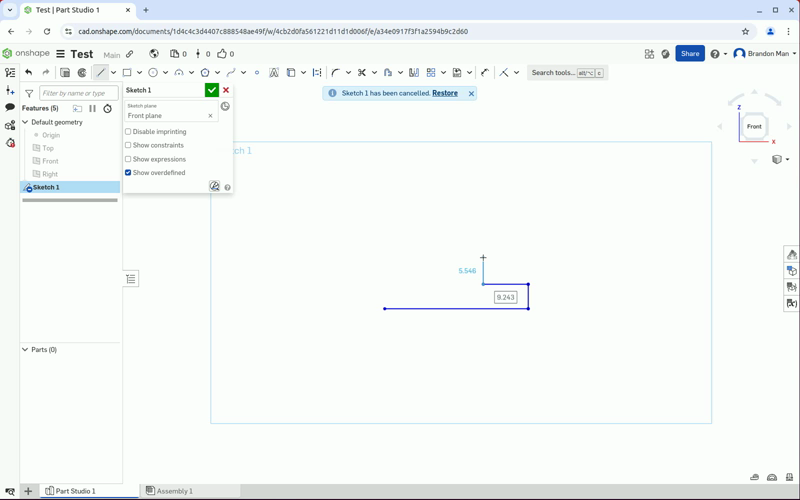
key_down(shift)
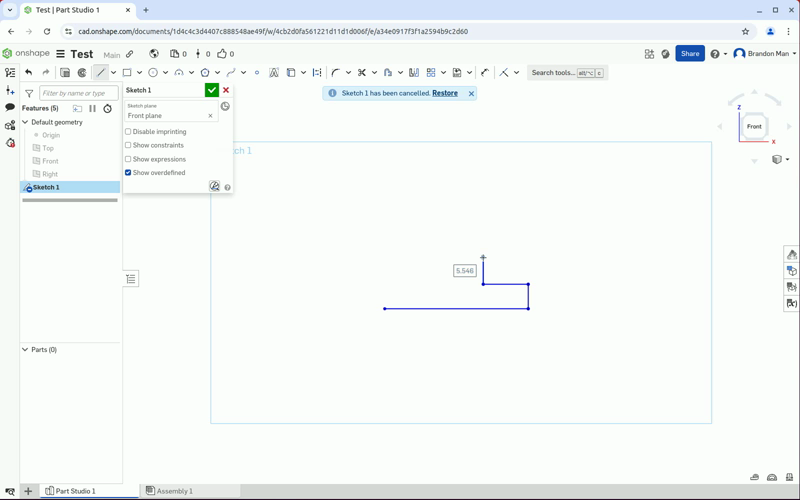
mouse_move(384, 257)
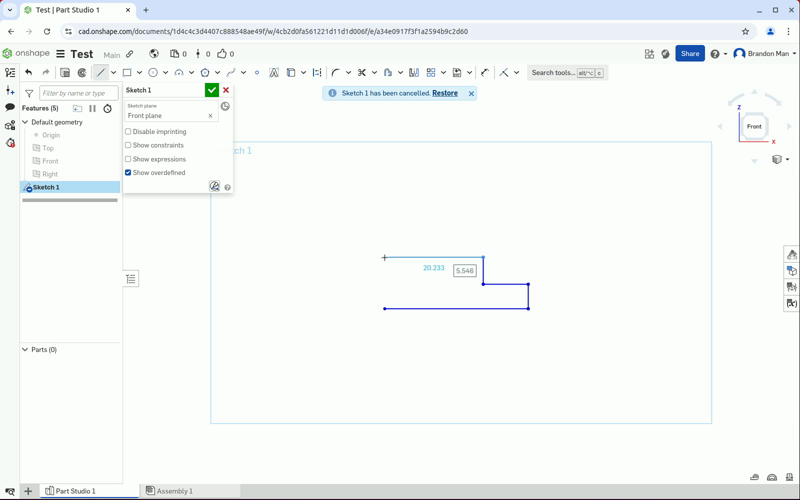
click(384, 257)
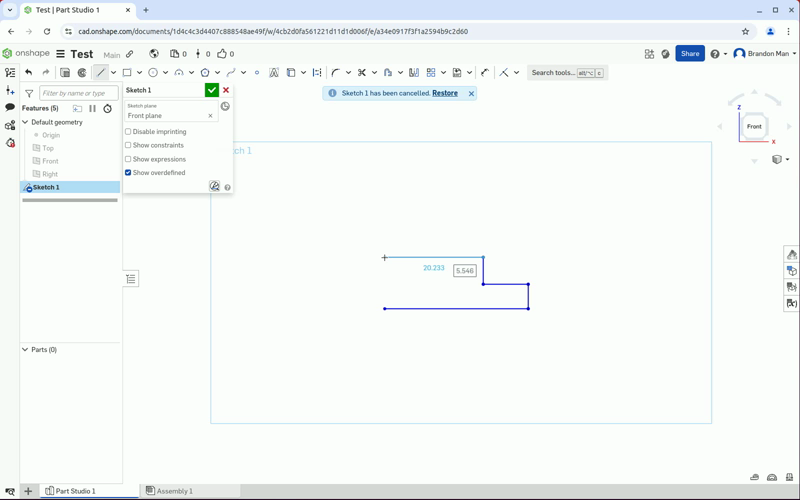
key_up(shift)
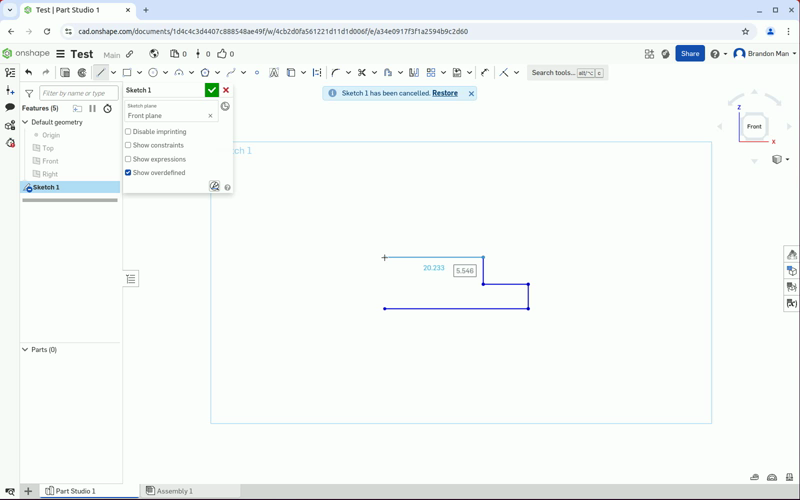
mouse_move(414, 257)
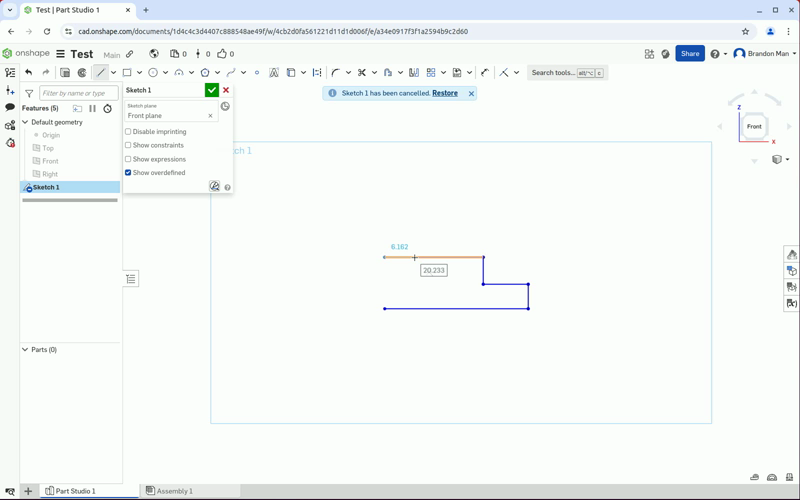
key_down(shift)
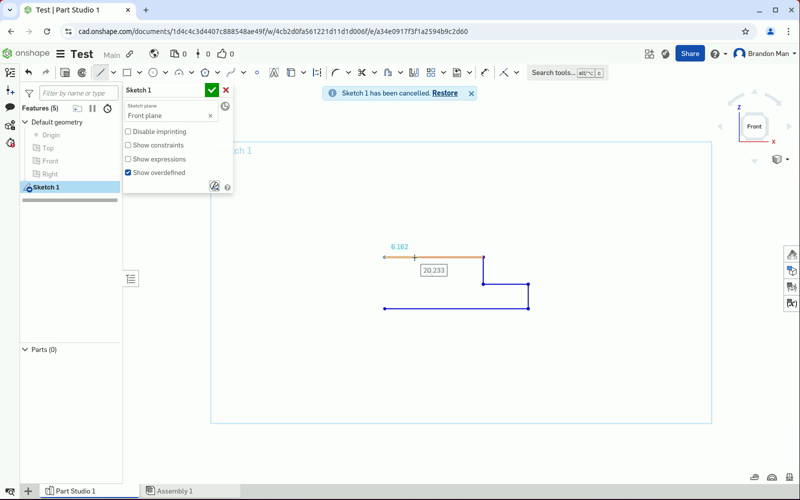
mouse_move(384, 308)
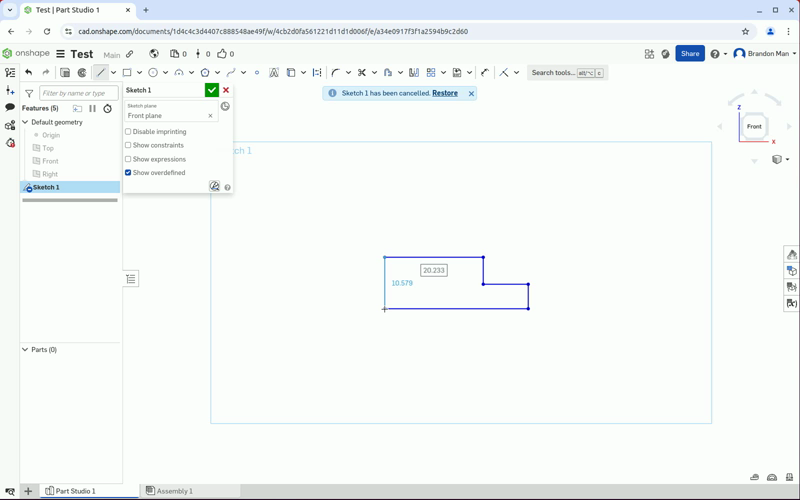
key_up(shift)
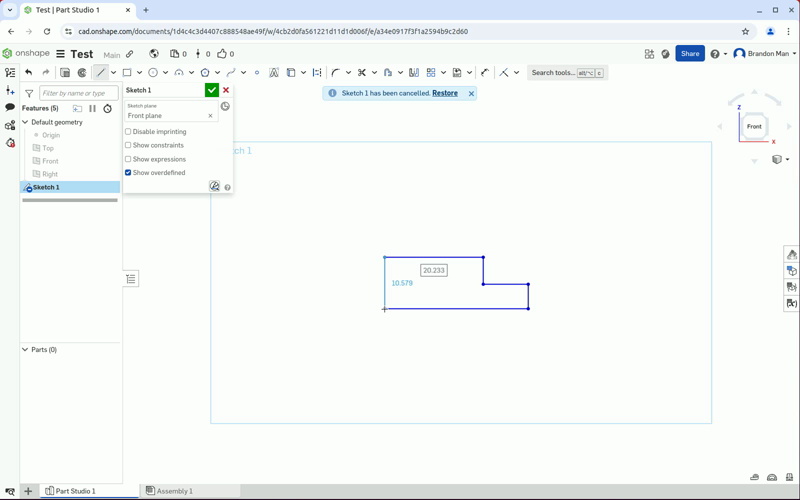
click(384, 308)
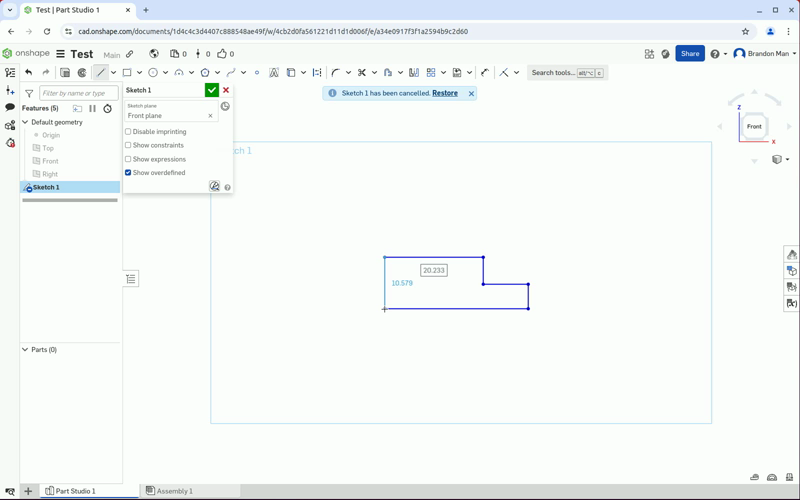
key(esc)
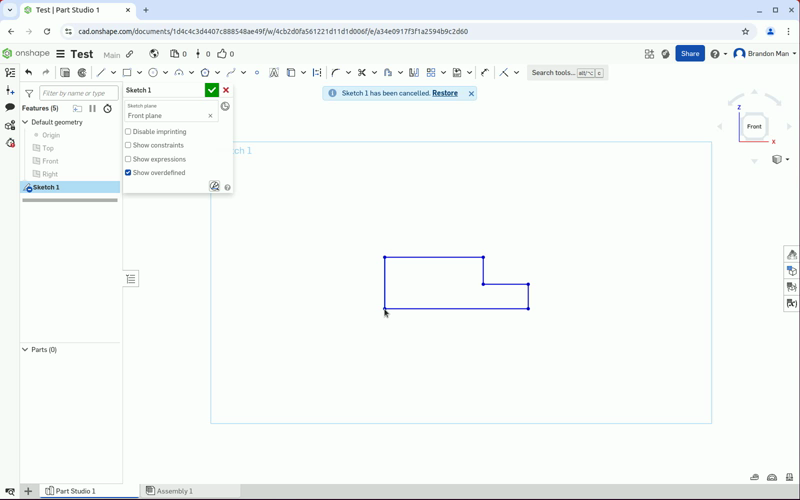
mouse_move(407, 279)
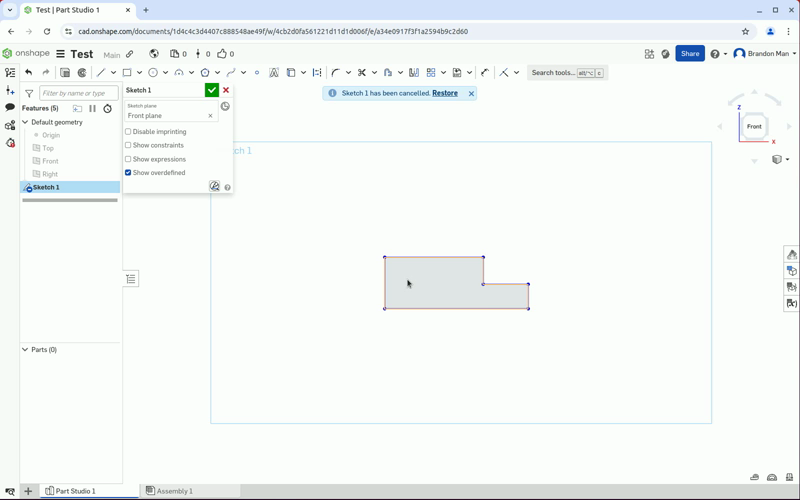
click(407, 279)
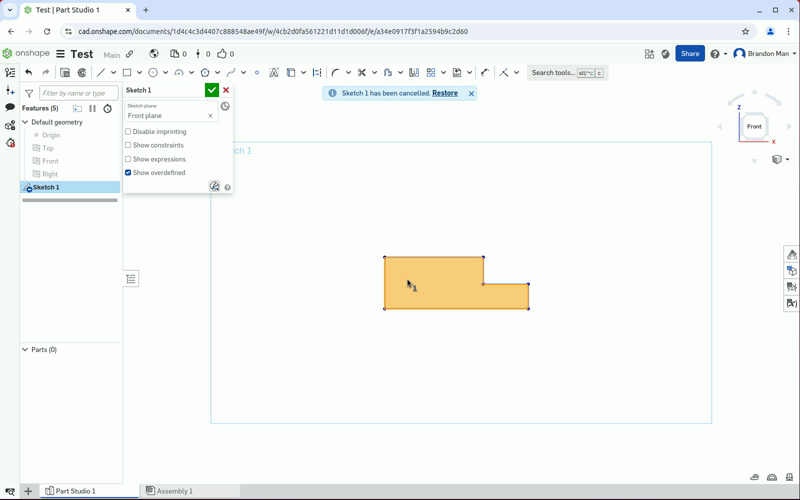
mouse_move(73, 352)
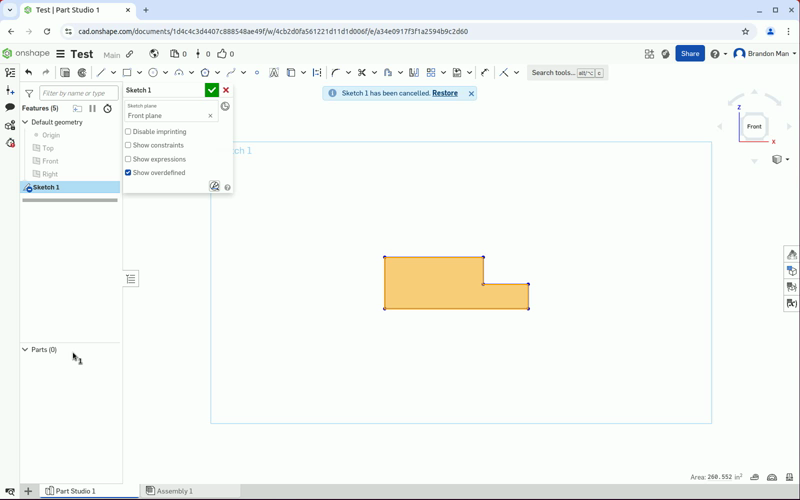
key(shift+y)
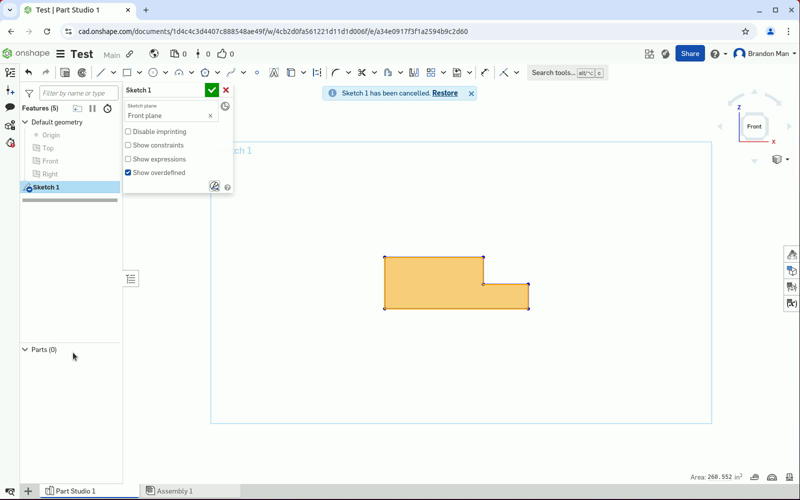
key(shift+e)
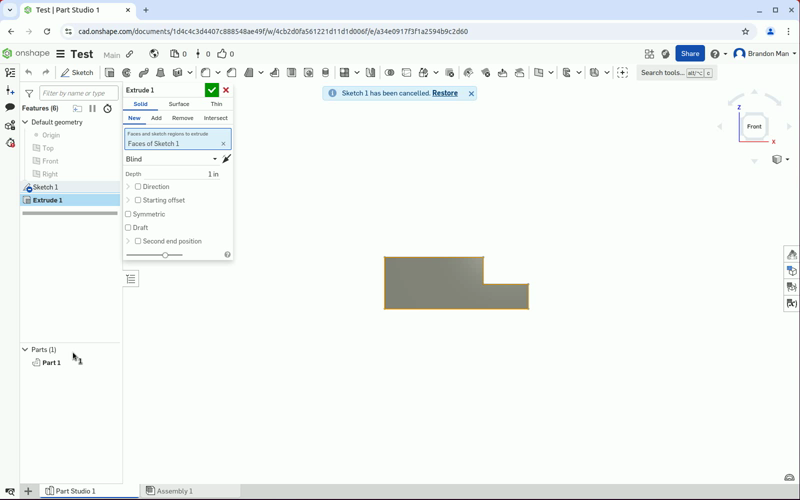
mouse_move(143, 106)
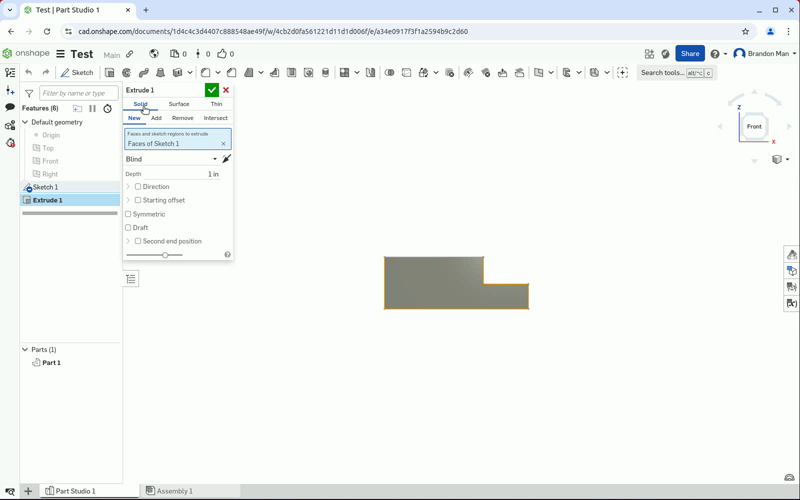
click(143, 106)
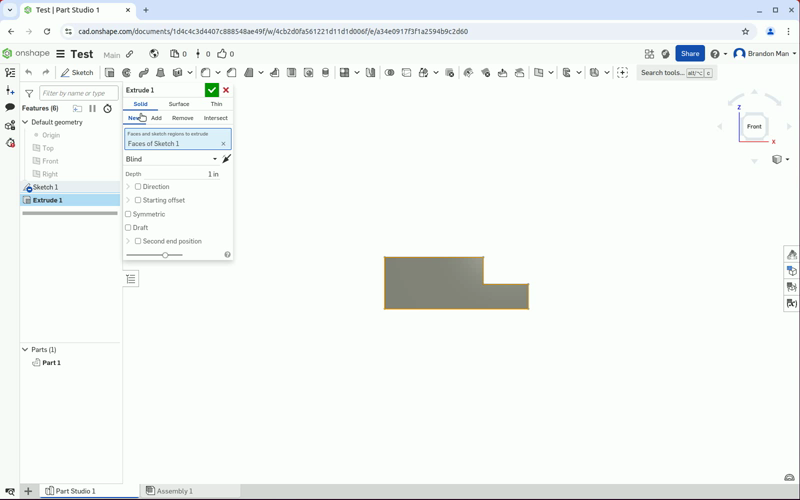
mouse_move(137, 120)
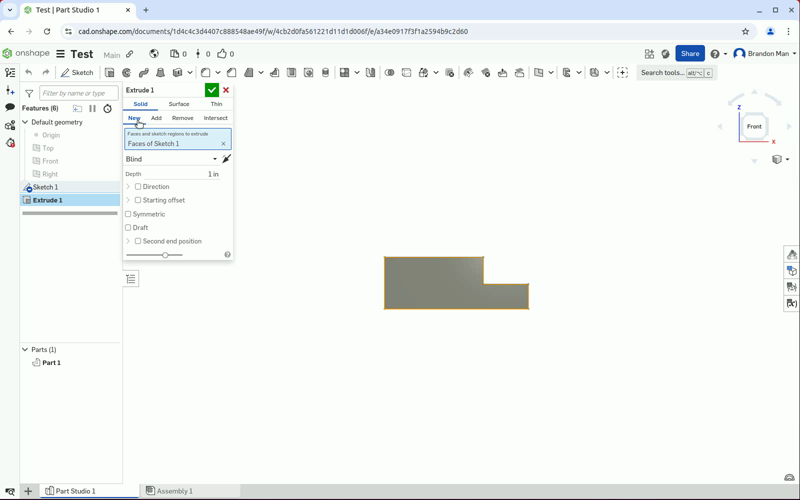
click(137, 120)
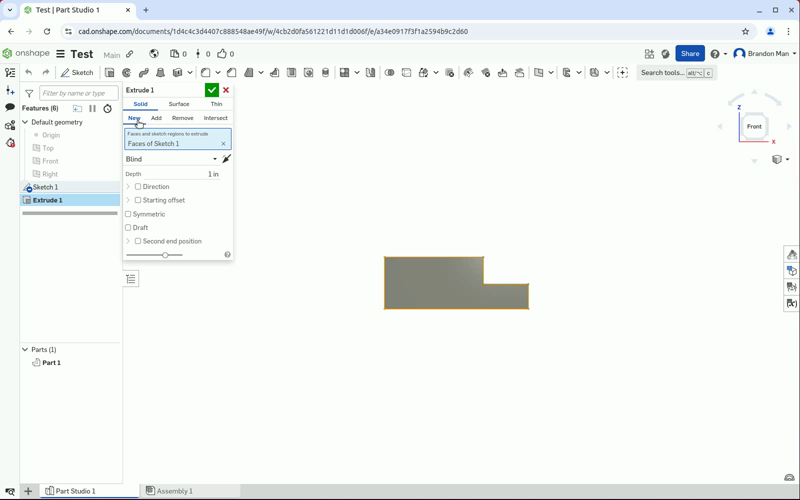
key(tab, 4)
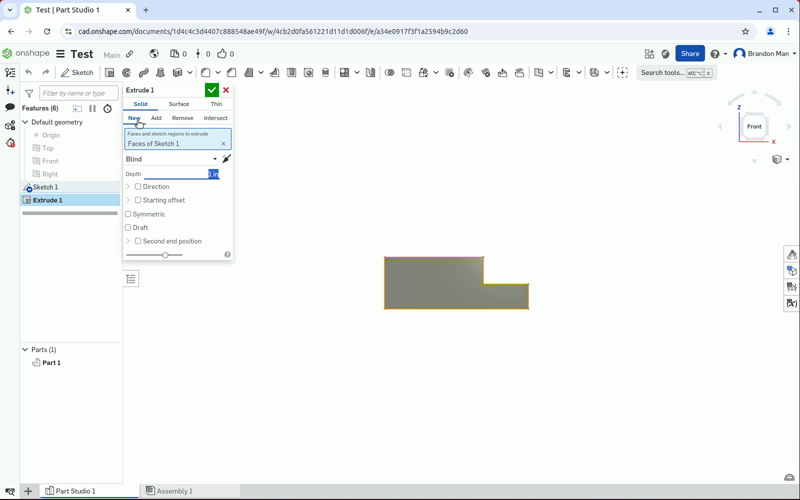
text(7.702)
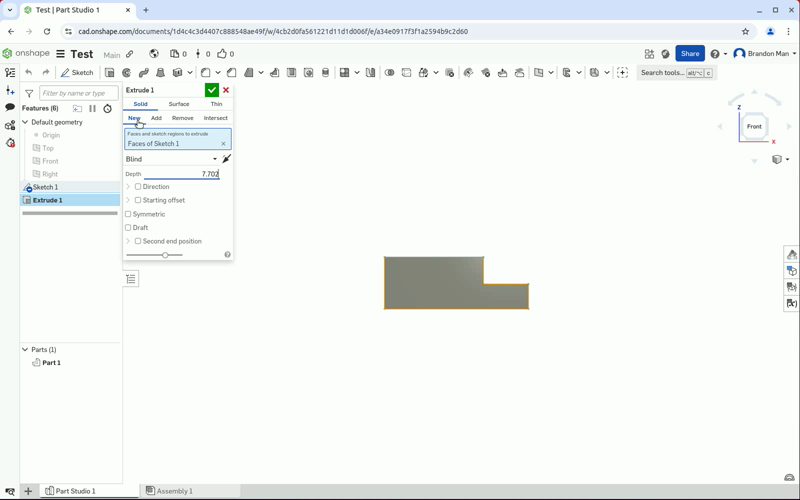
key(tab, 3)
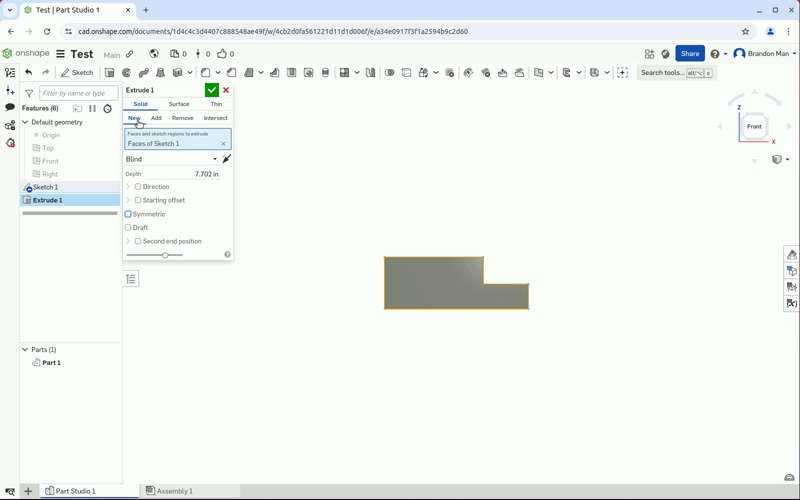
key(space)
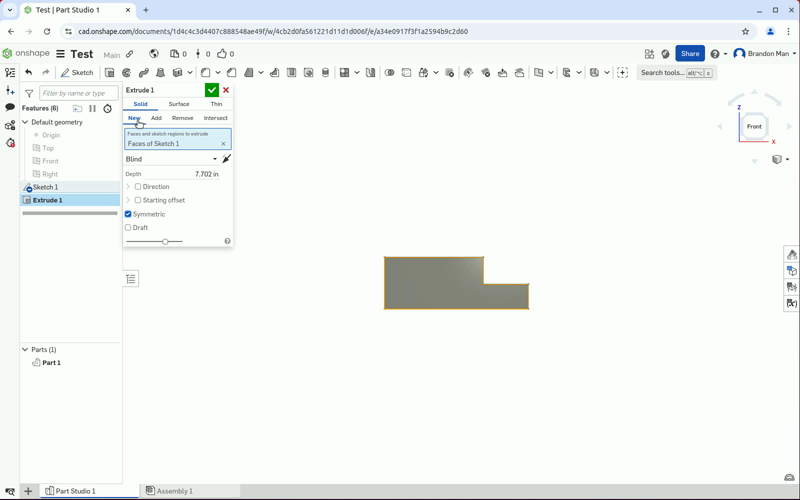
key(enter)
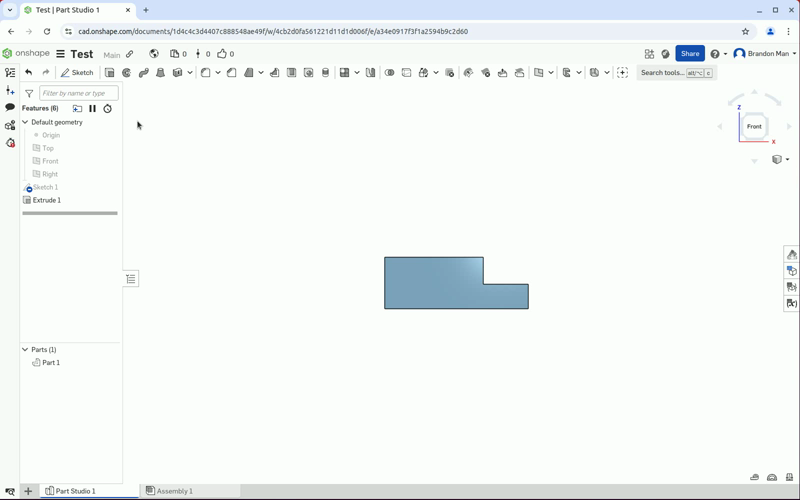
key(shift+h)
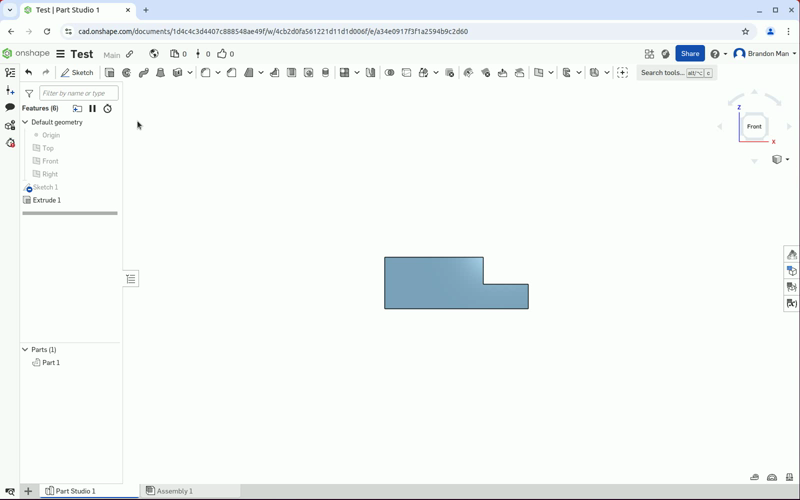
key(shift+h)
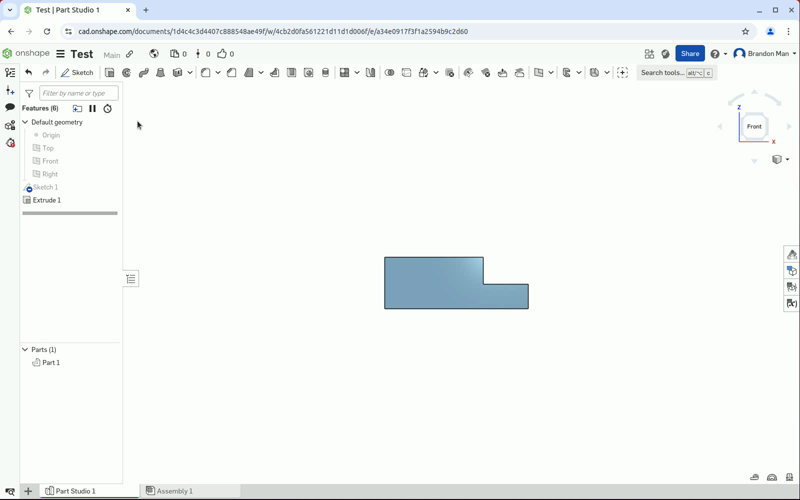
mouse_move(73, 189)
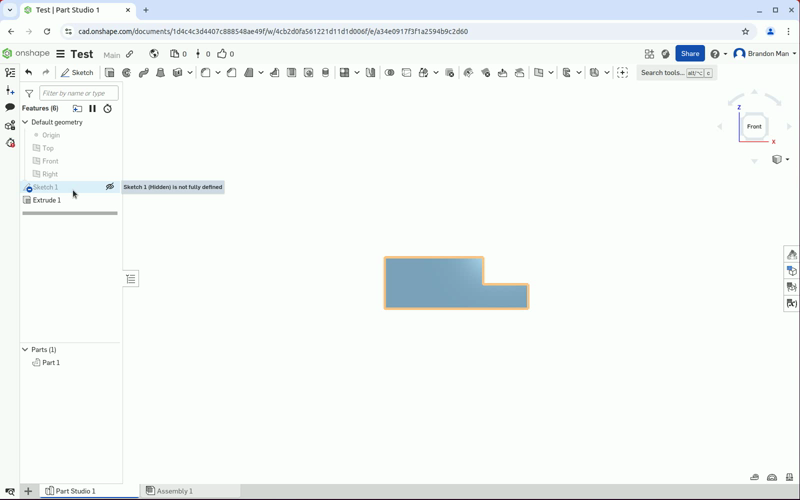
click(73, 189)
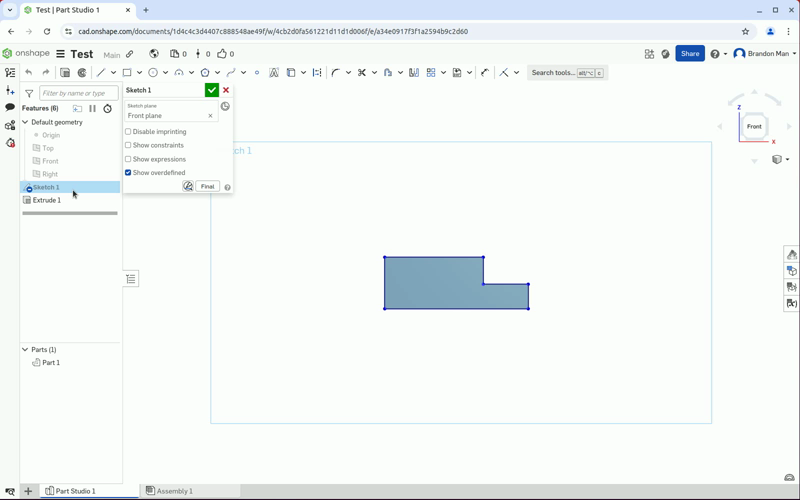
mouse_move(229, 92)
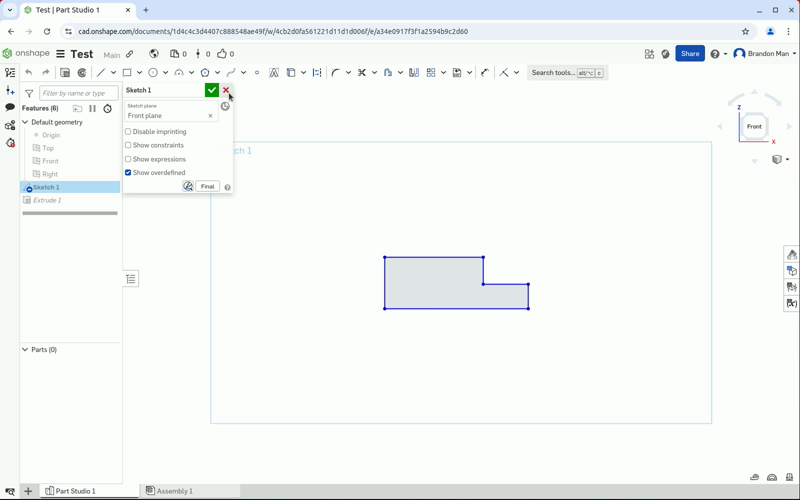
click(229, 92)
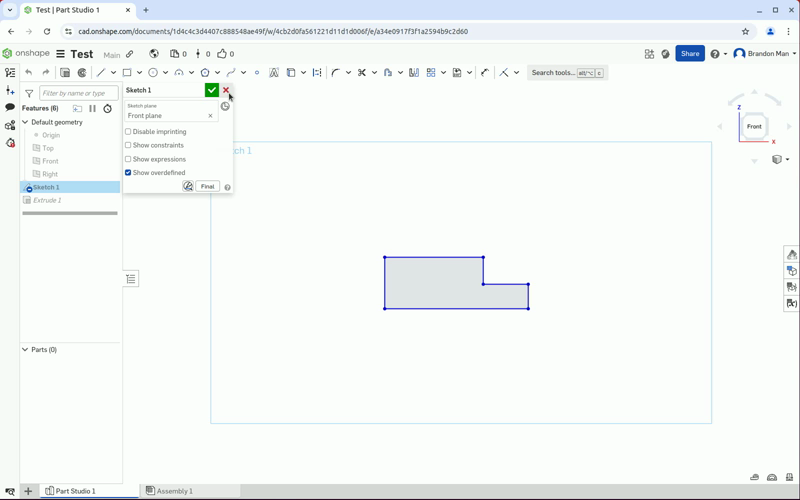
key(shift+s)
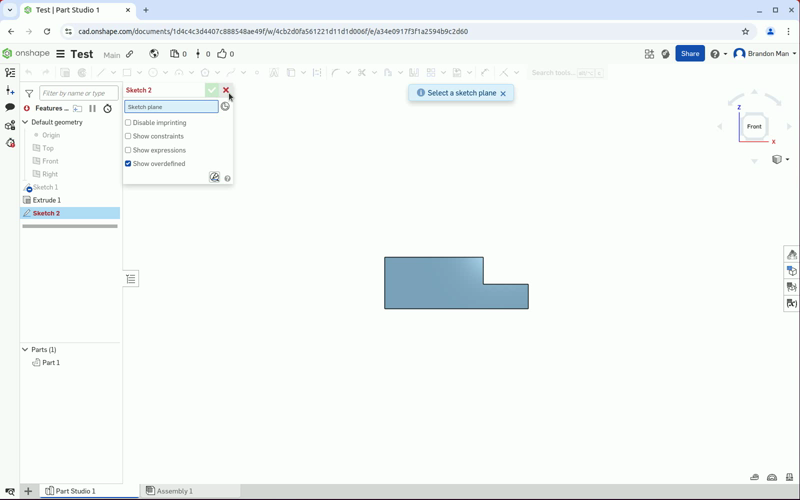
mouse_move(73, 163)
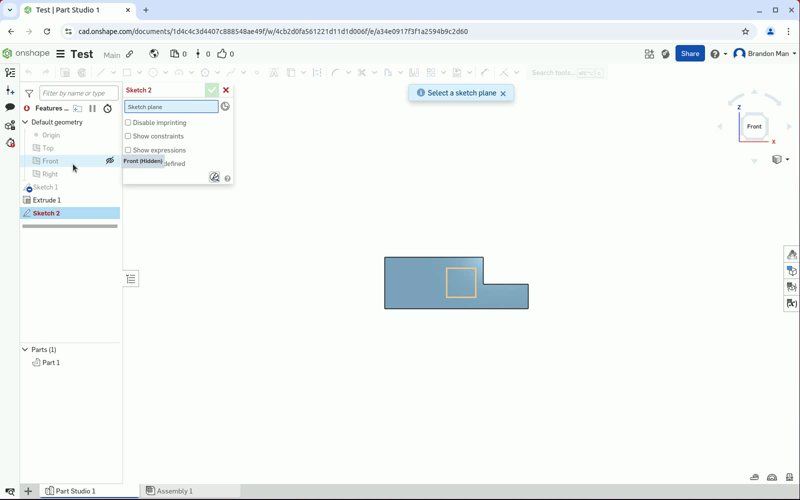
click(73, 163)
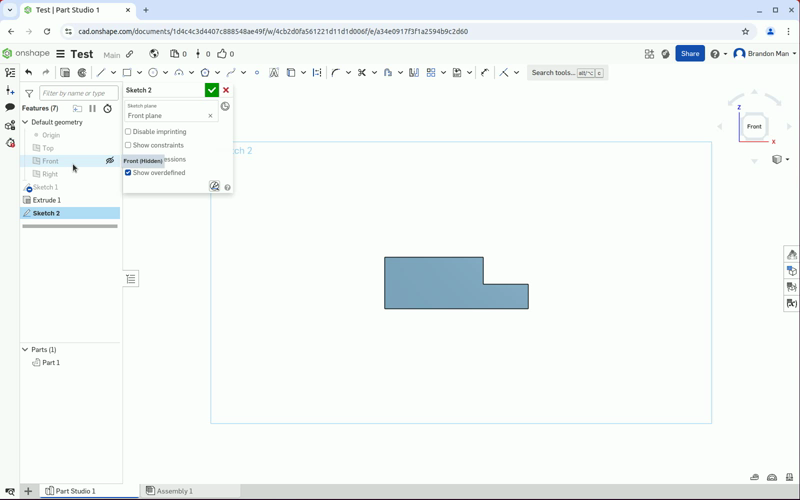
mouse_move(73, 352)
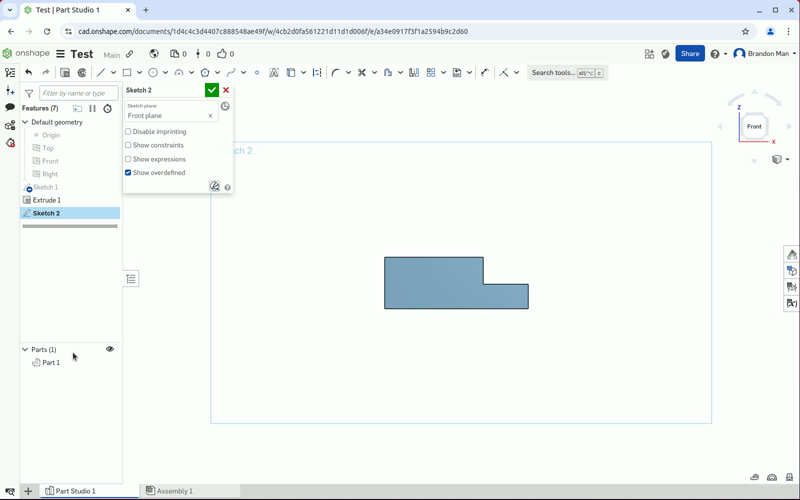
key(y)
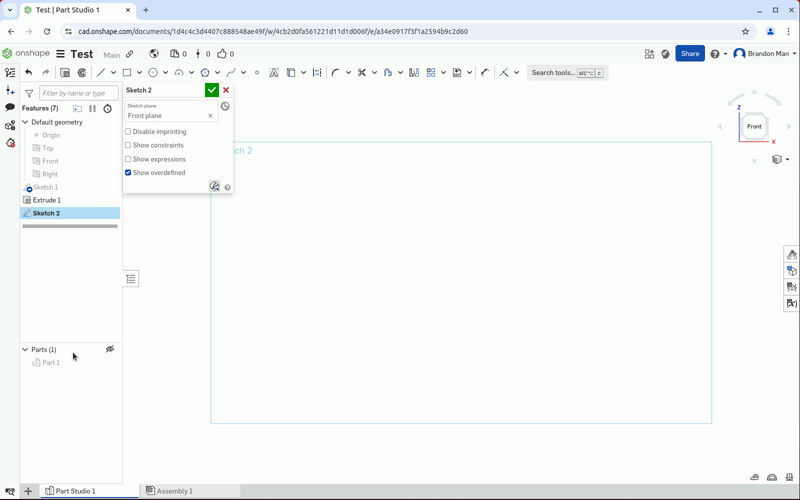
key(l)
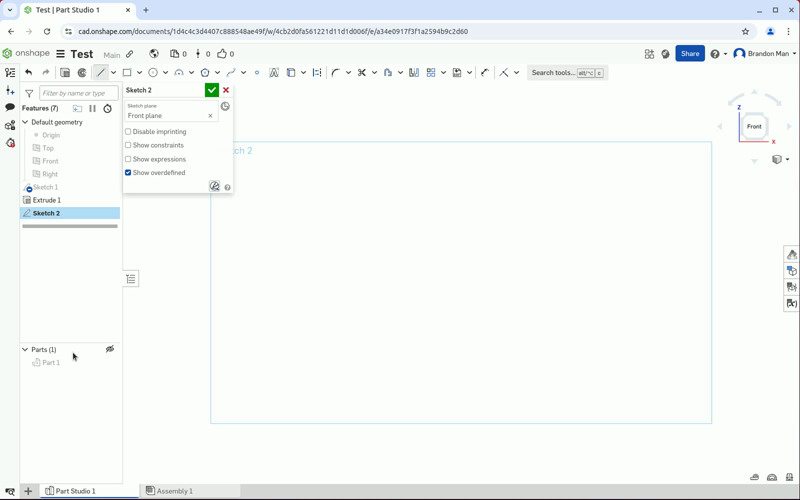
key_down(shift)
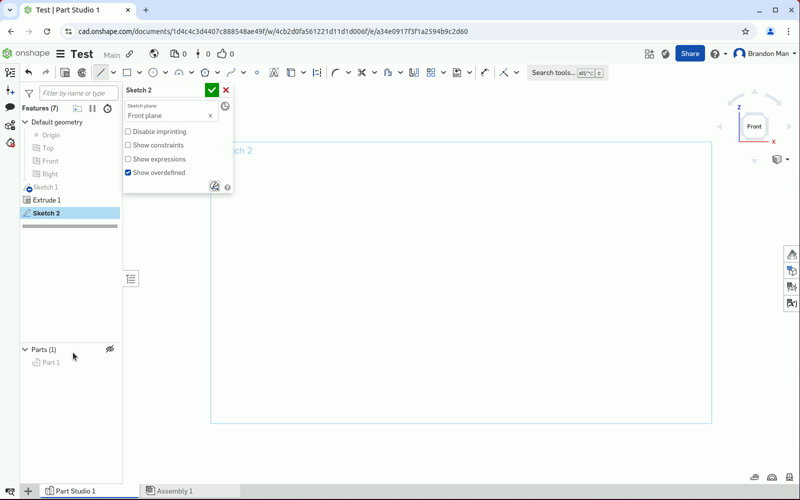
mouse_move(483, 257)
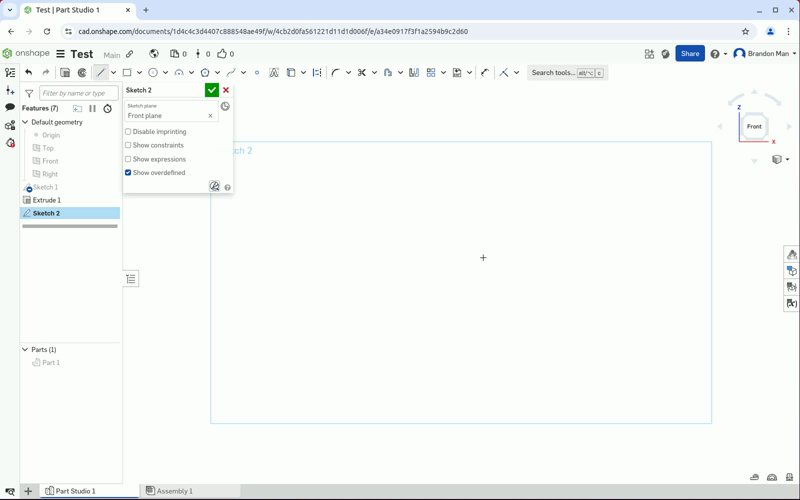
click(483, 257)
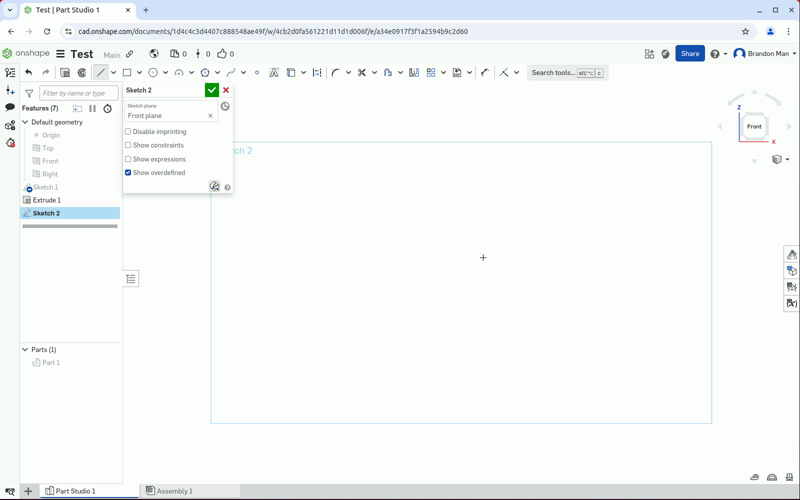
key_up(shift)
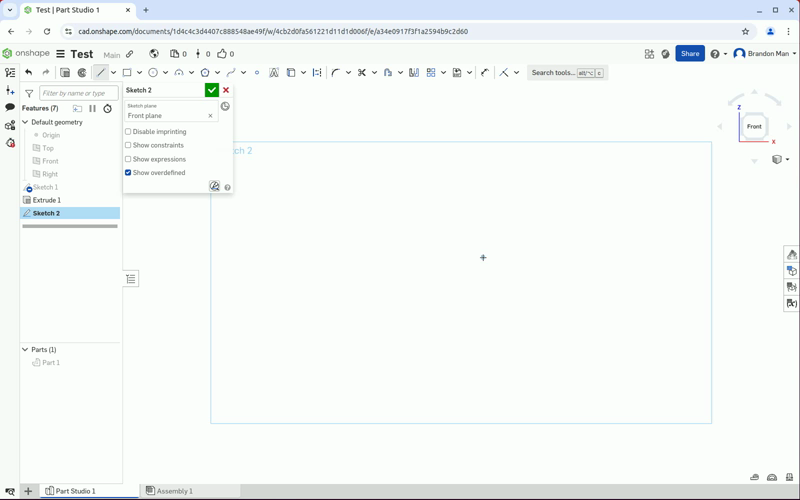
key_down(shift)
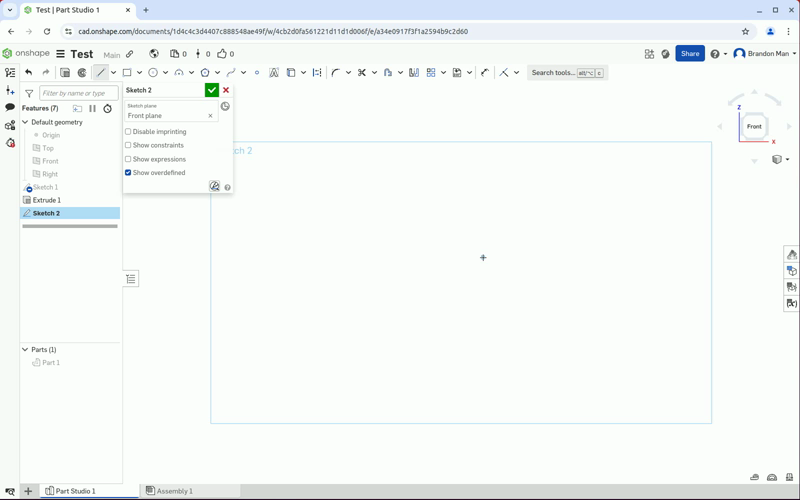
mouse_move(513, 257)
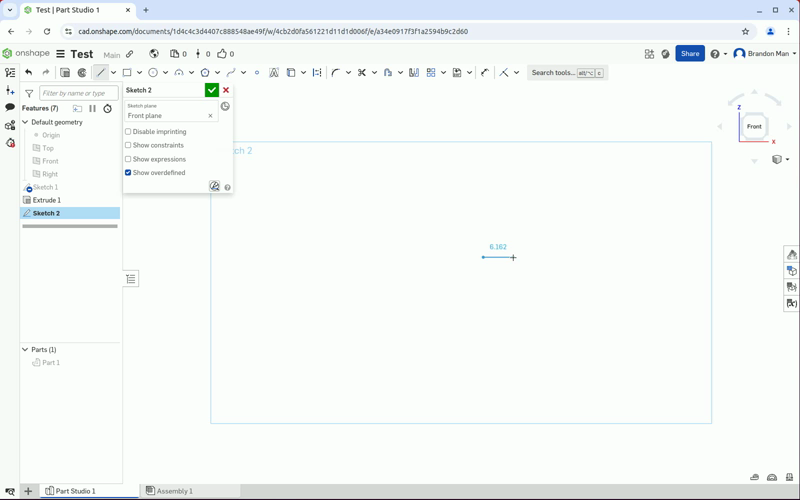
mouse_move(528, 257)
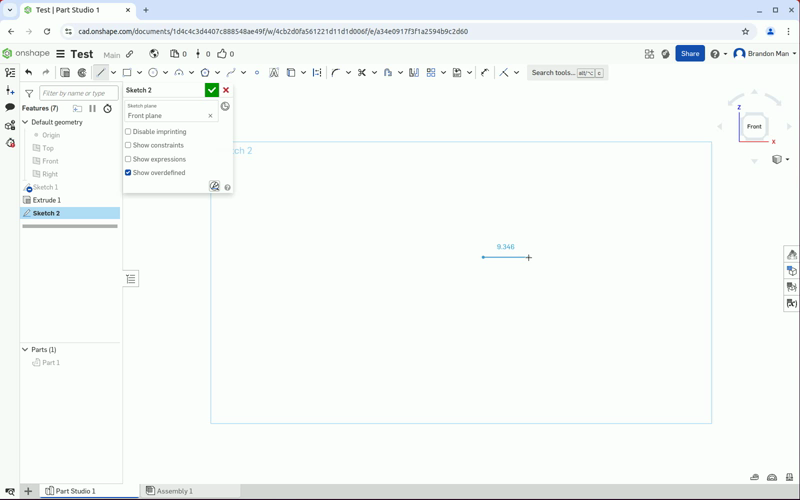
click(528, 257)
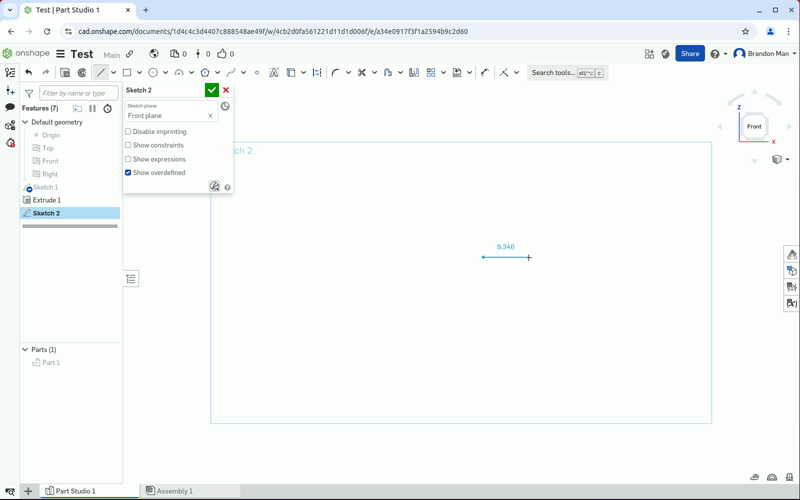
key_up(shift)
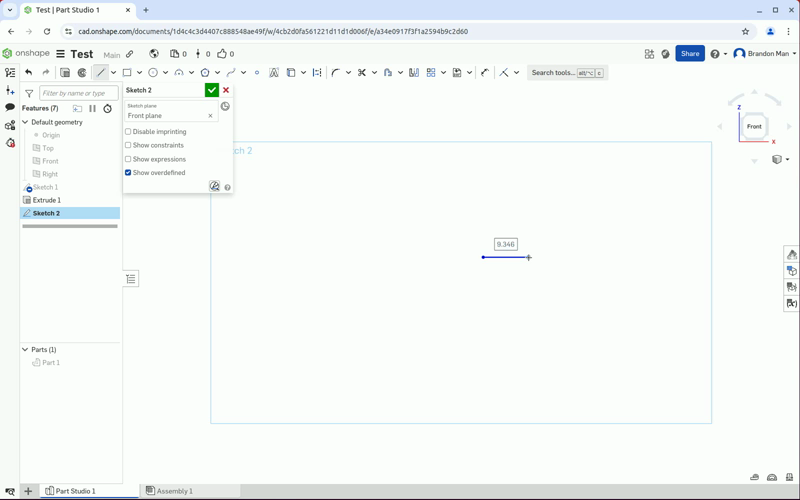
key_down(shift)
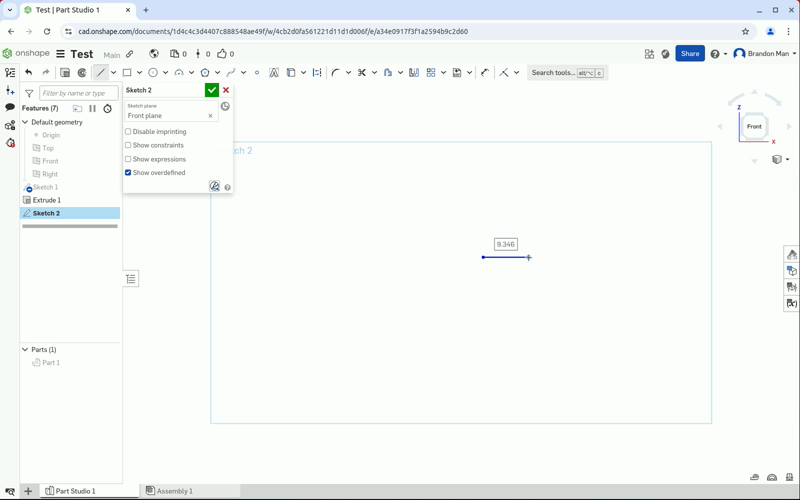
mouse_move(558, 257)
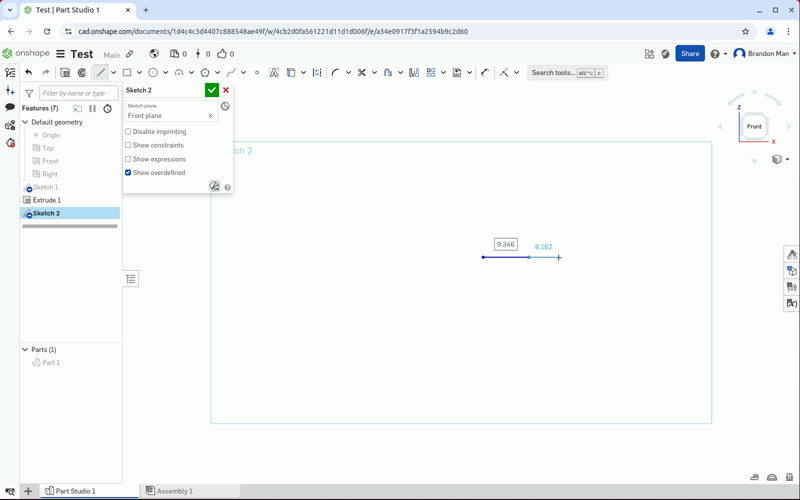
mouse_move(528, 284)
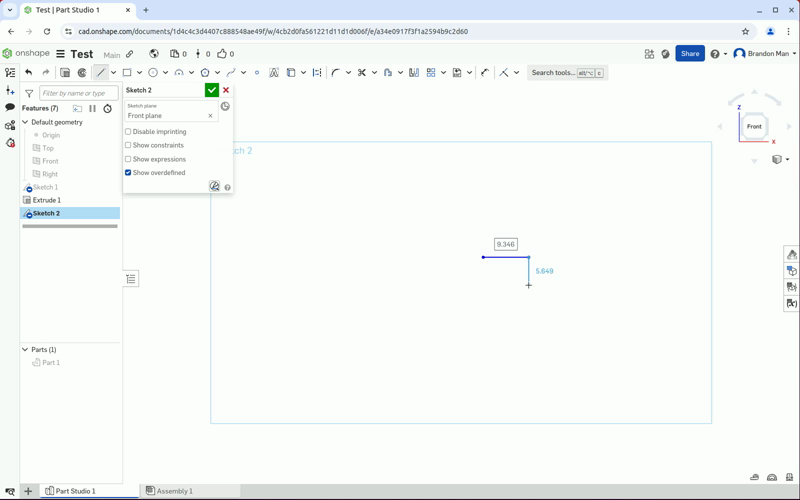
click(528, 284)
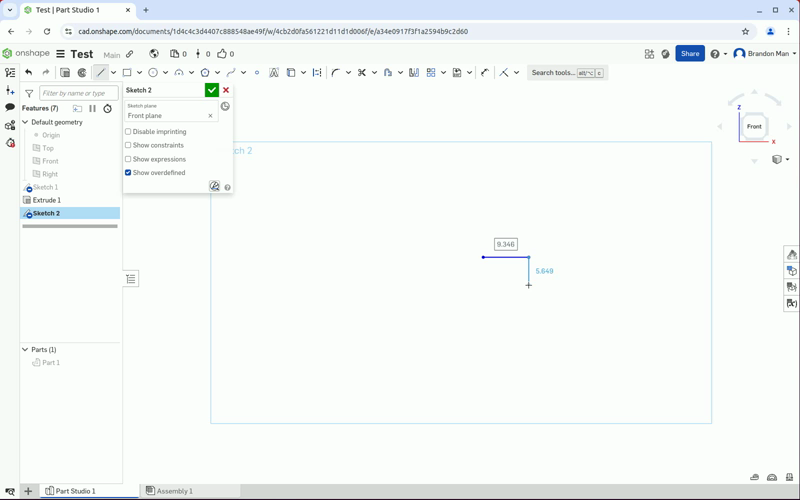
key_up(shift)
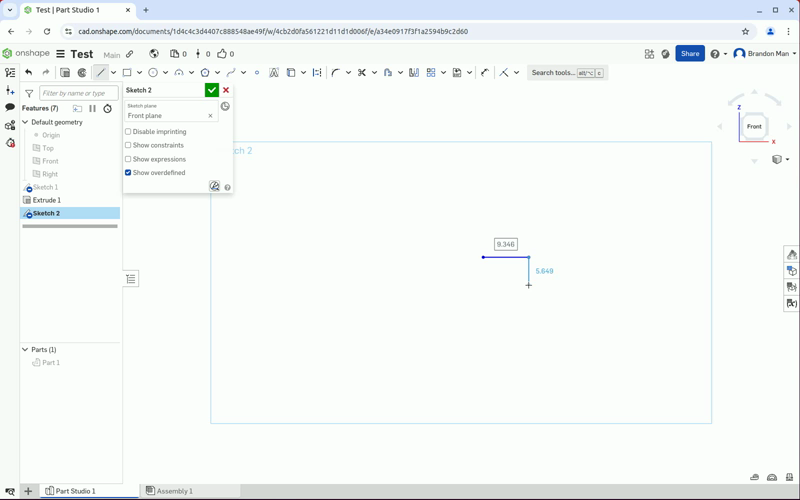
key_down(shift)
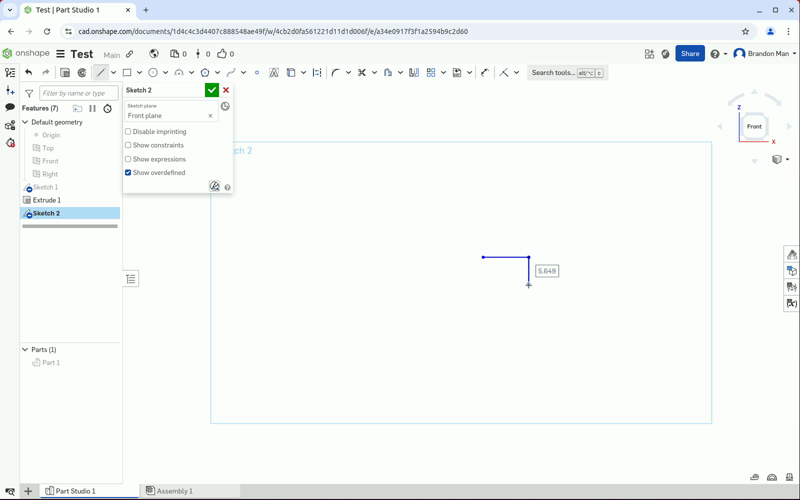
mouse_move(558, 284)
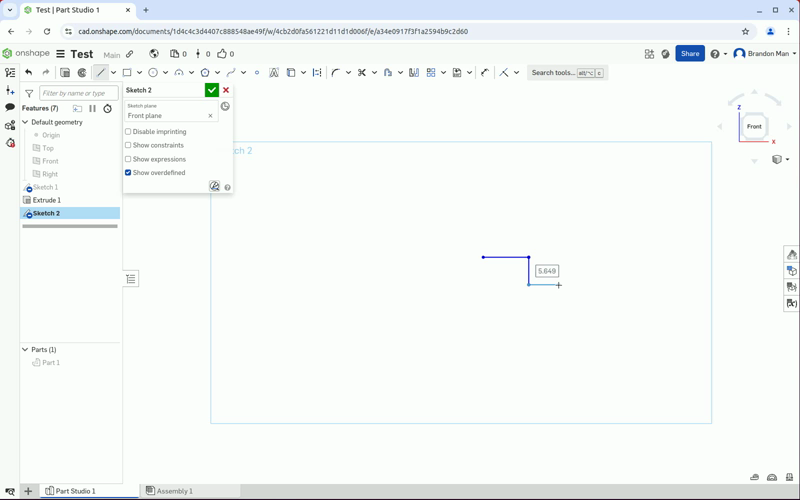
mouse_move(573, 284)
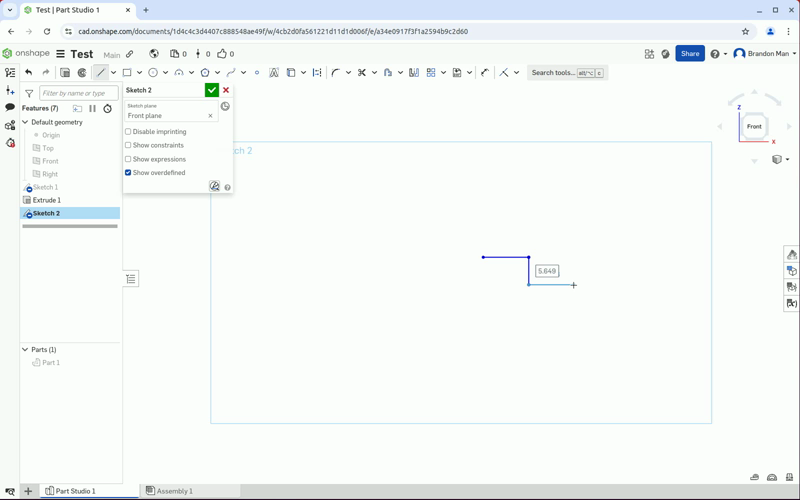
click(573, 284)
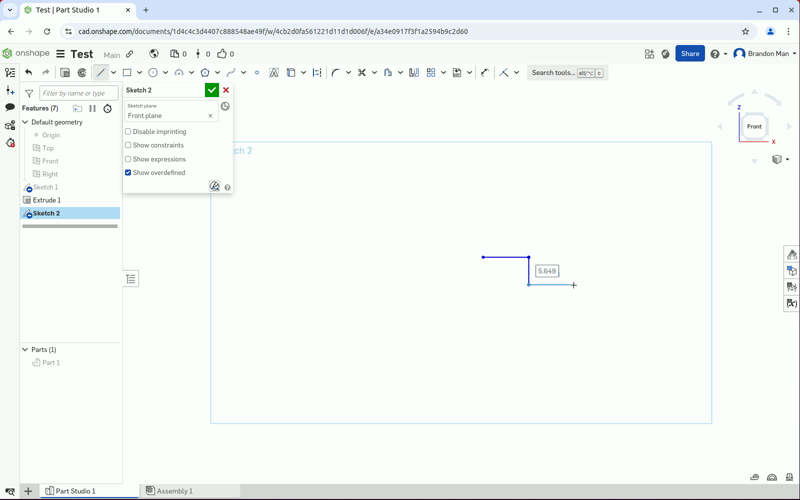
key_up(shift)
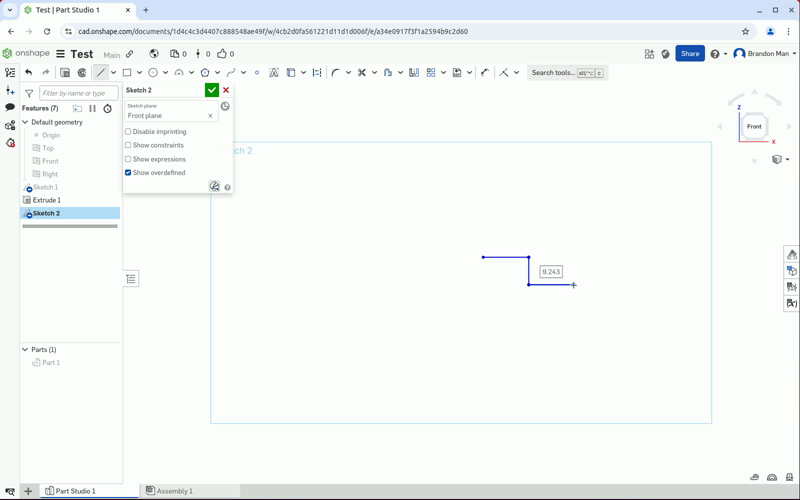
key_down(shift)
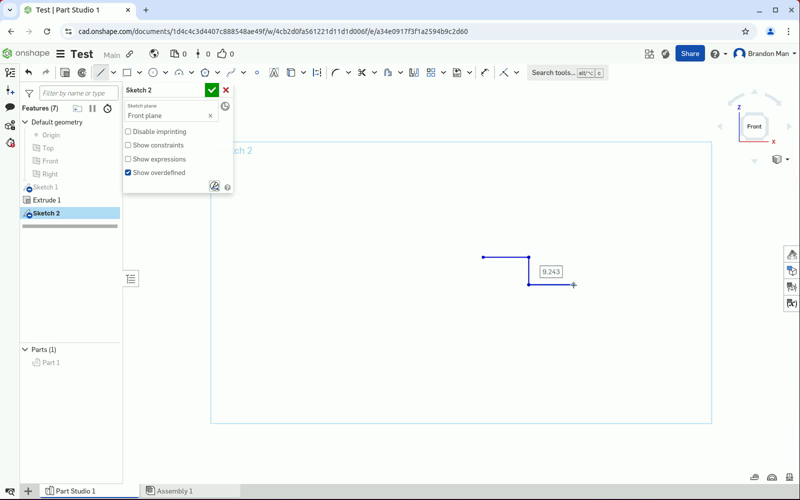
mouse_move(589, 284)
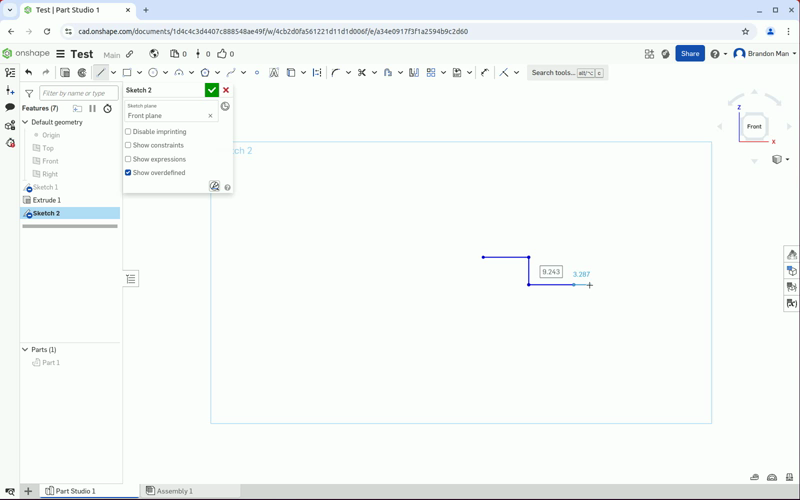
mouse_move(573, 229)
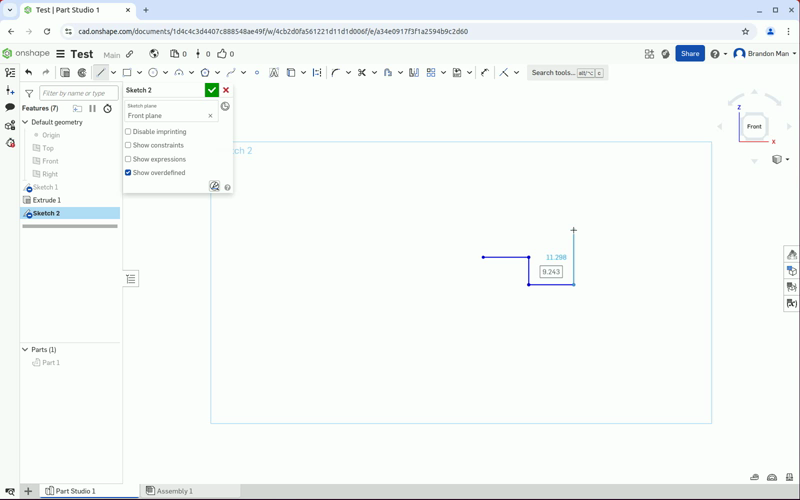
click(573, 229)
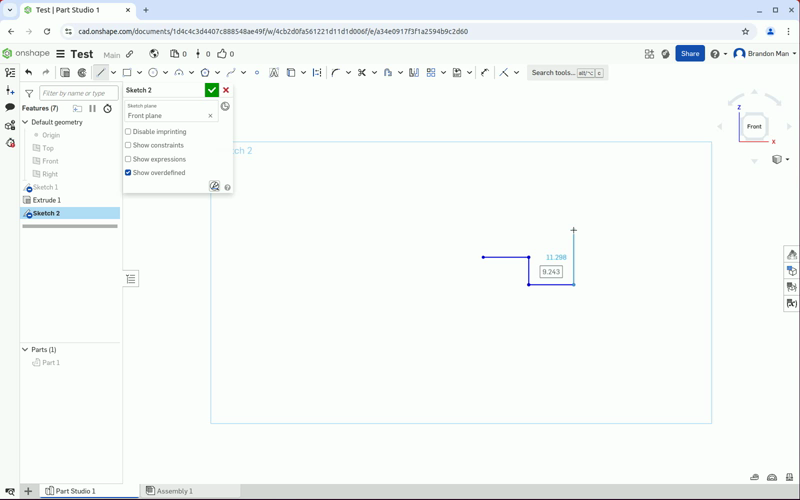
key_up(shift)
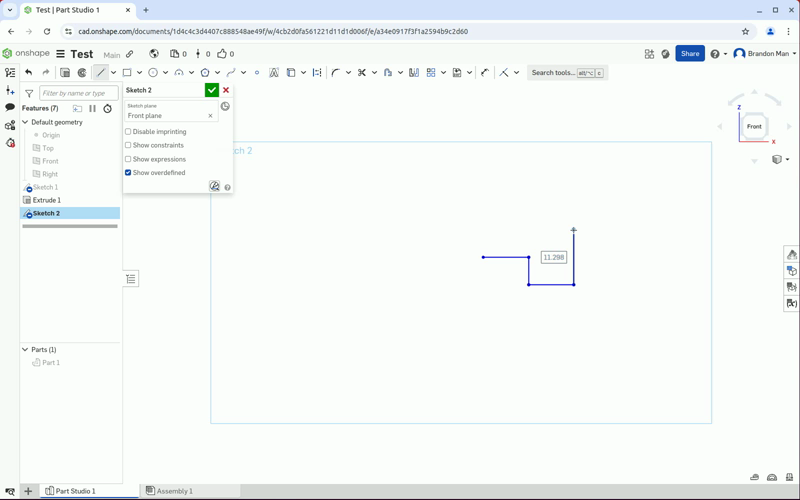
key_down(shift)
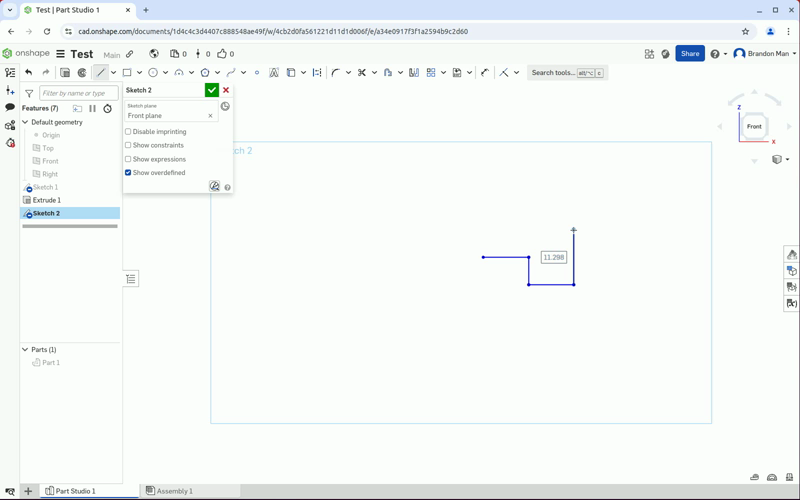
mouse_move(483, 229)
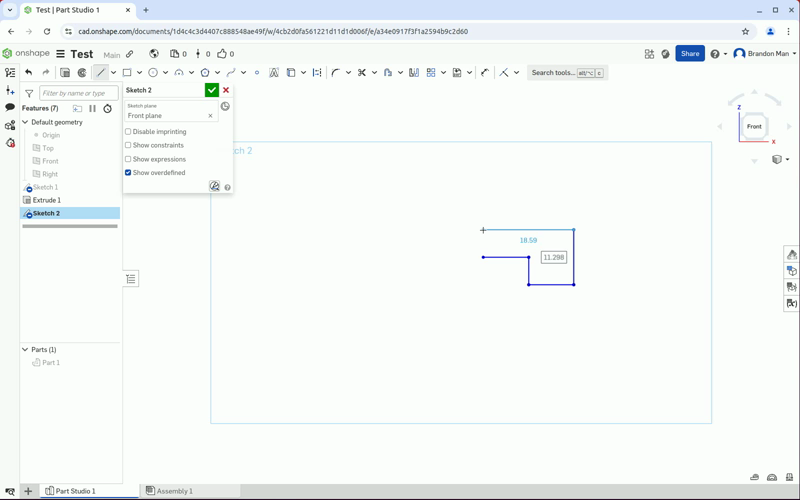
click(483, 229)
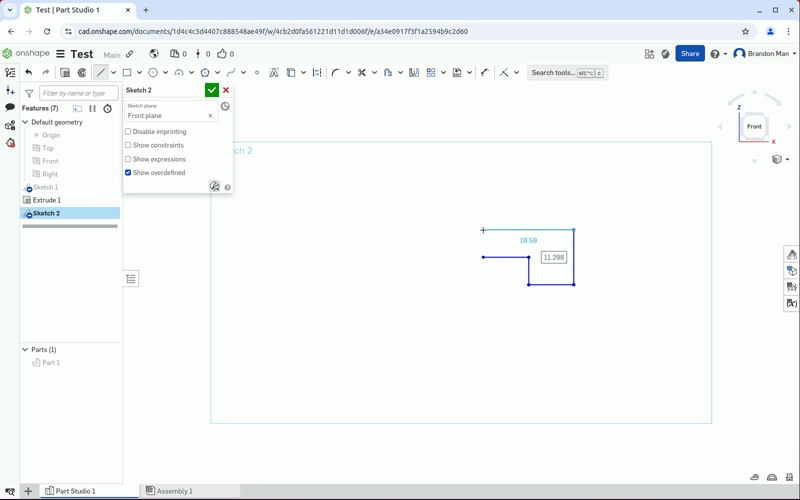
key_up(shift)
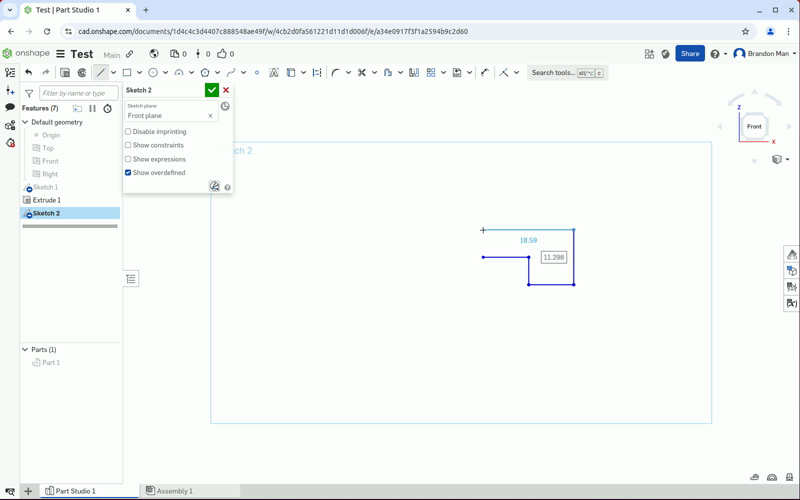
mouse_move(513, 229)
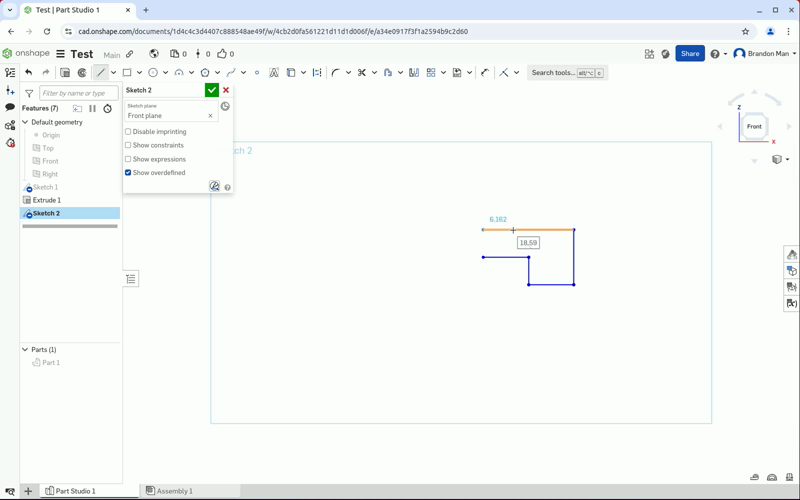
key_down(shift)
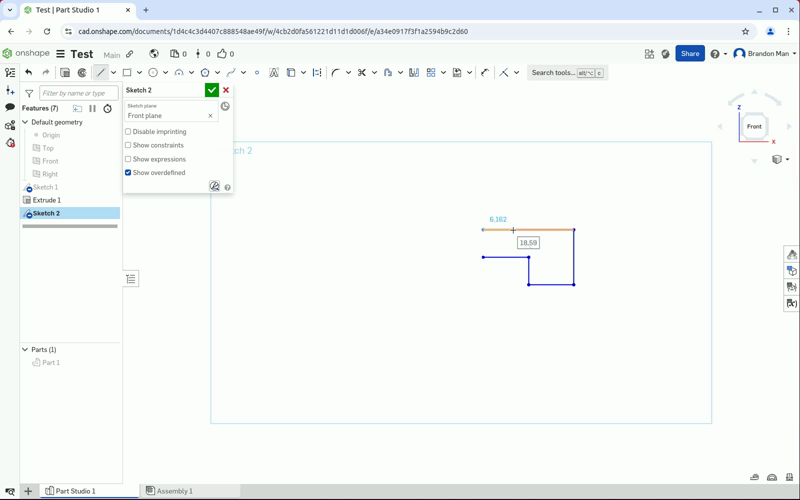
mouse_move(483, 257)
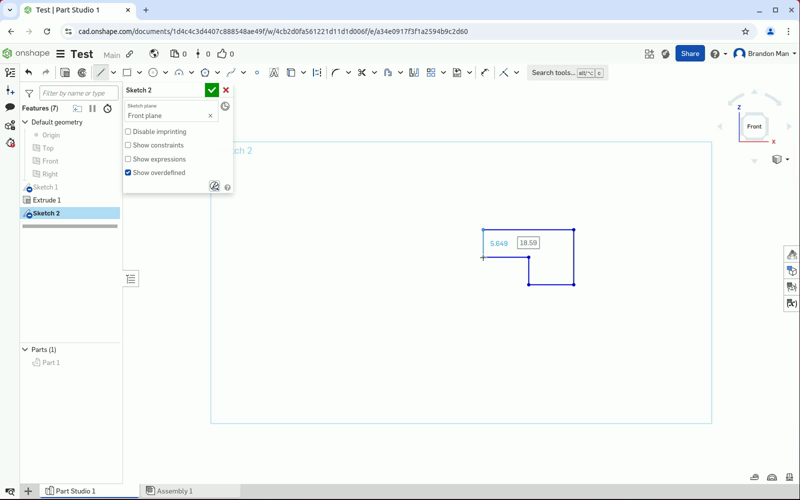
key_up(shift)
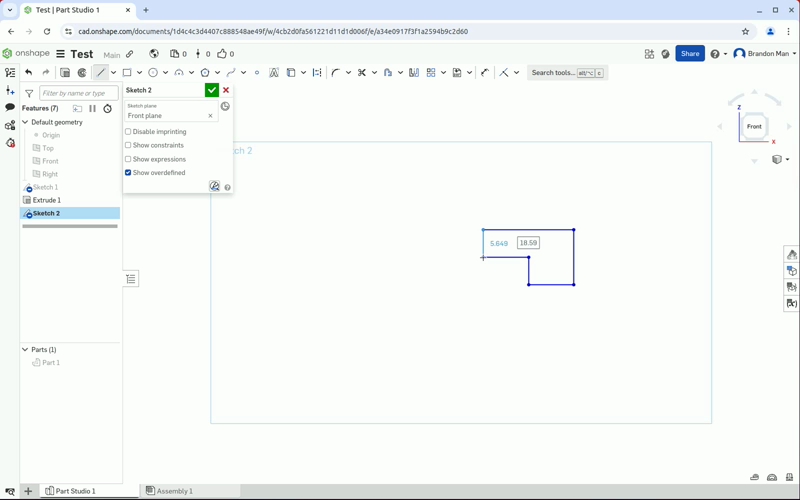
click(483, 257)
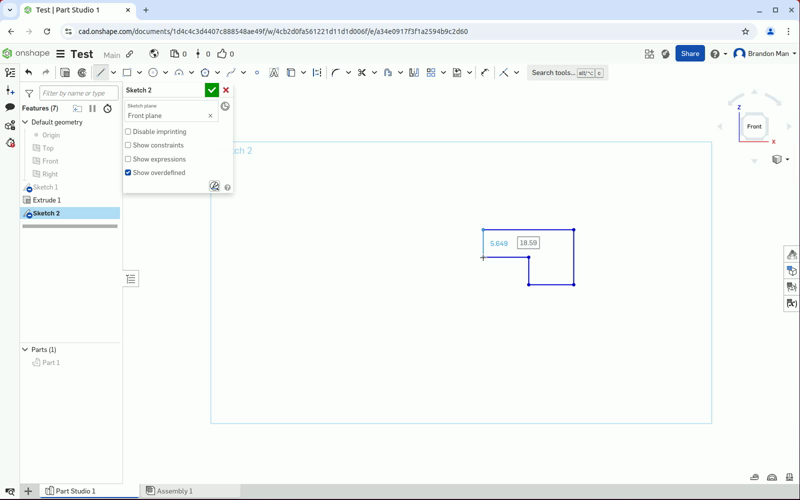
key(esc)
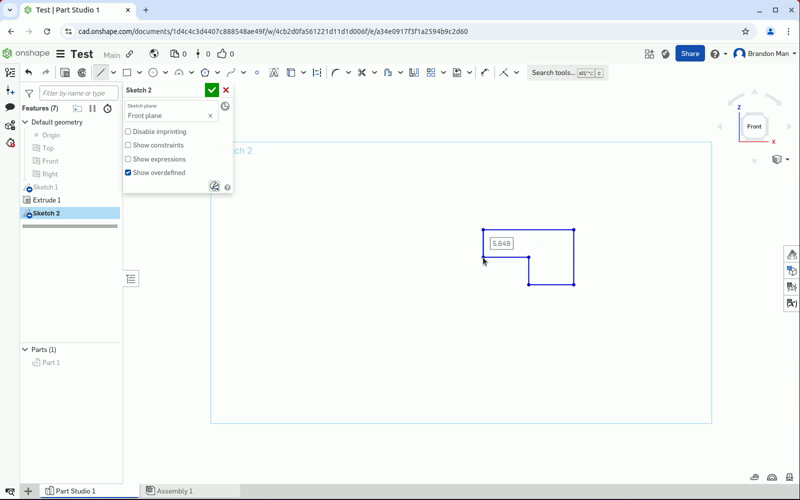
mouse_move(561, 279)
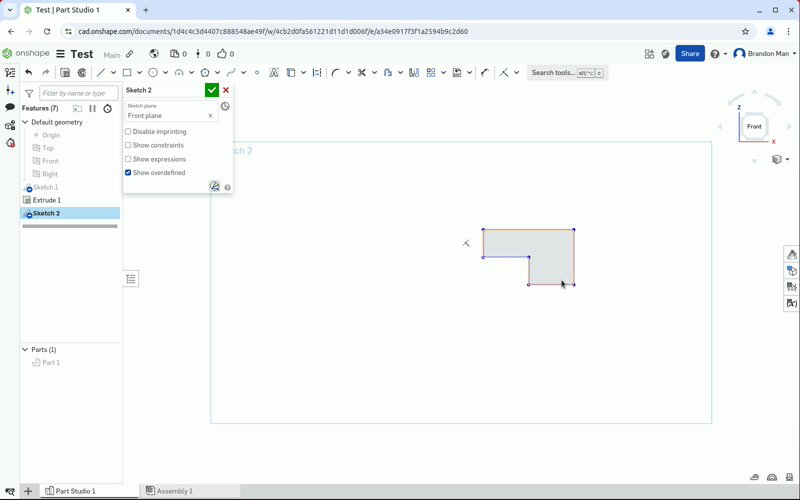
click(561, 279)
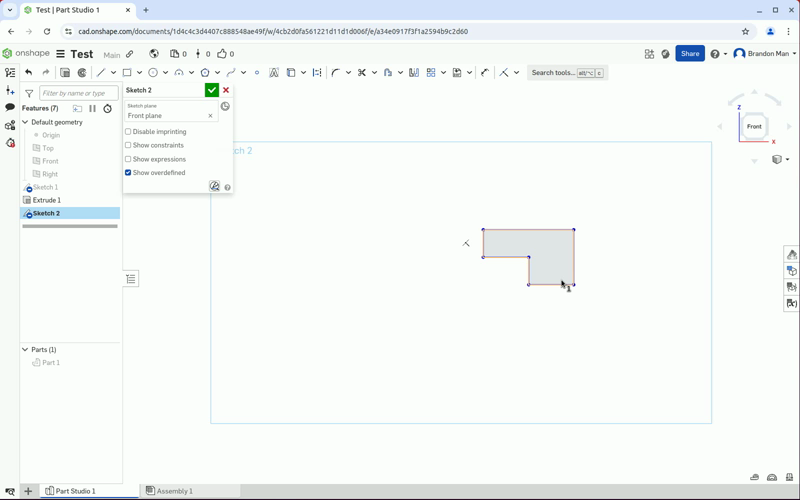
mouse_move(73, 352)
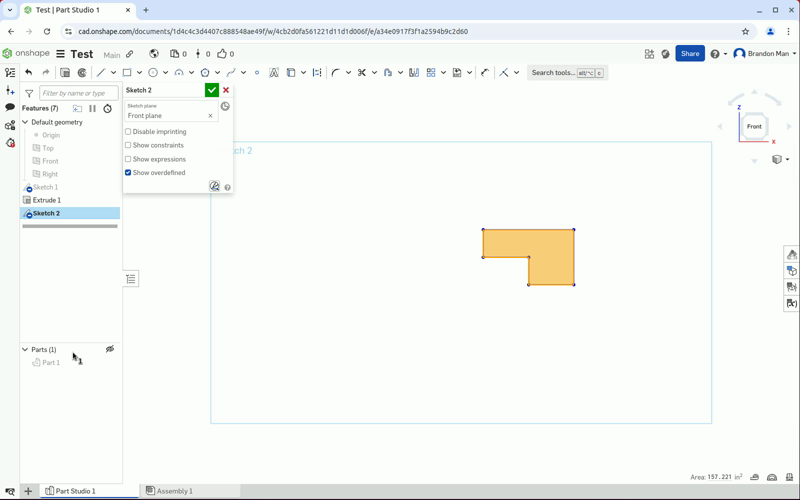
key(shift+y)
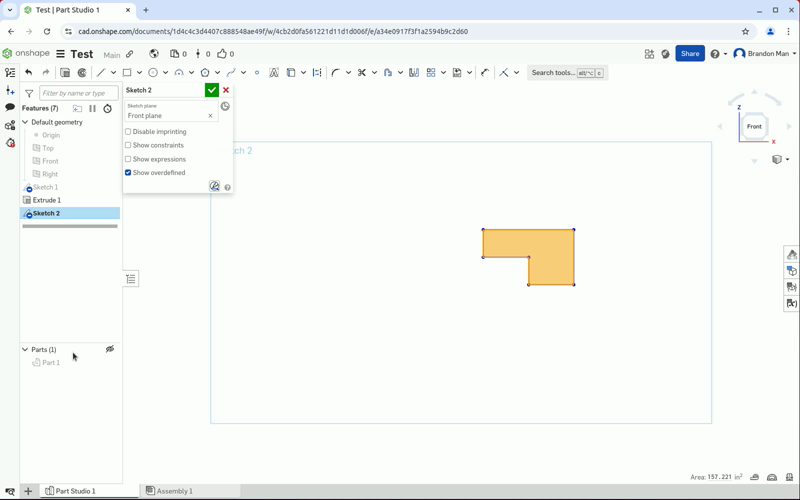
key(shift+e)
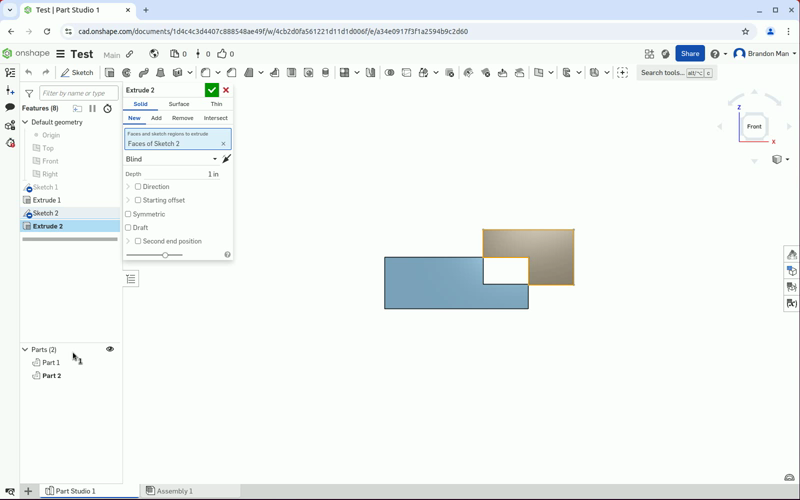
mouse_move(143, 106)
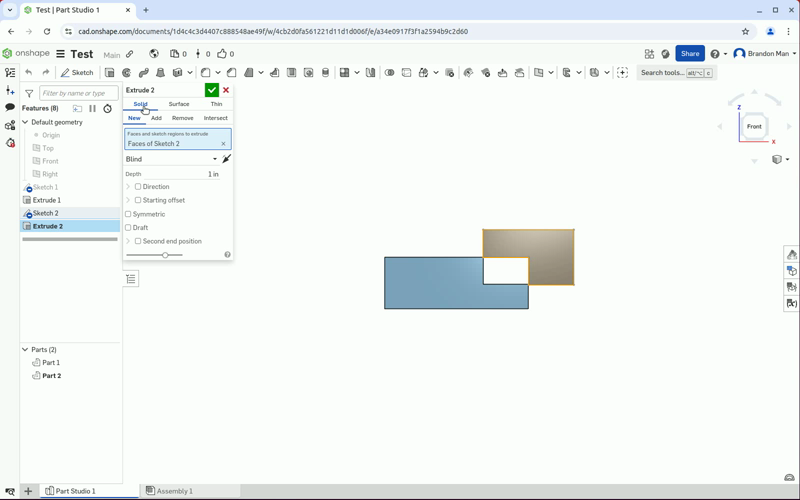
click(143, 106)
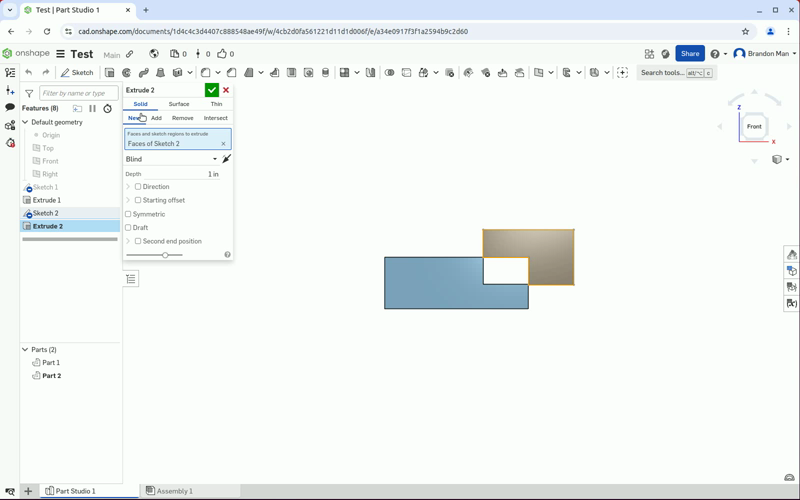
mouse_move(137, 120)
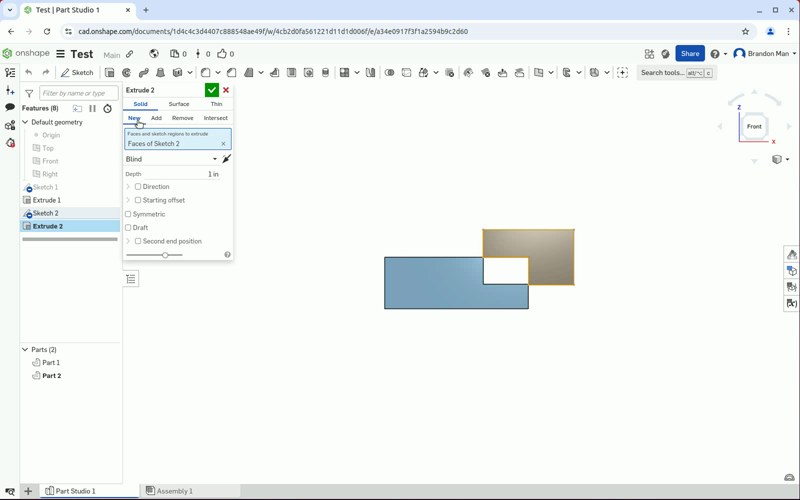
click(137, 120)
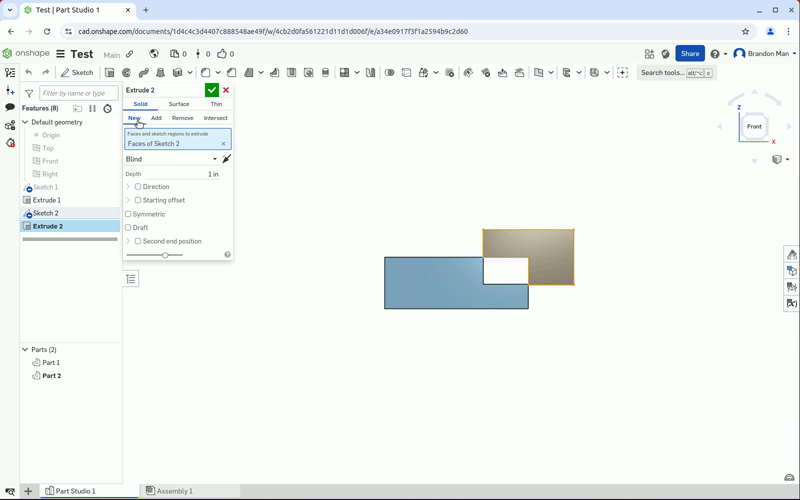
key(tab, 4)
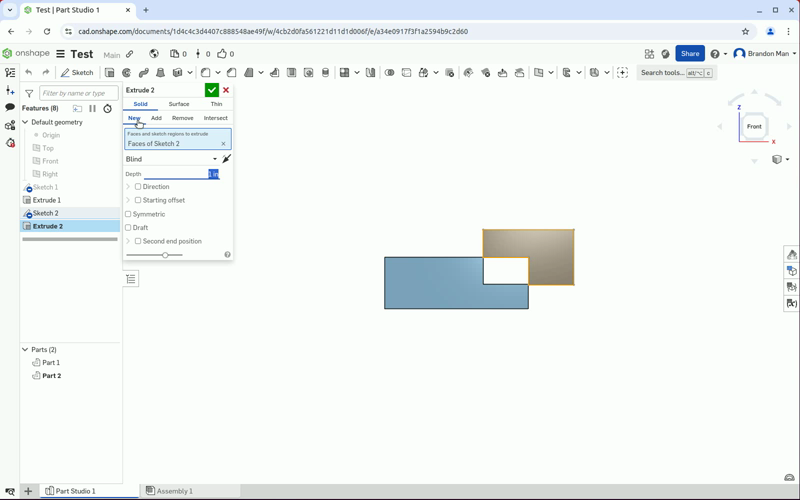
text(7.702)
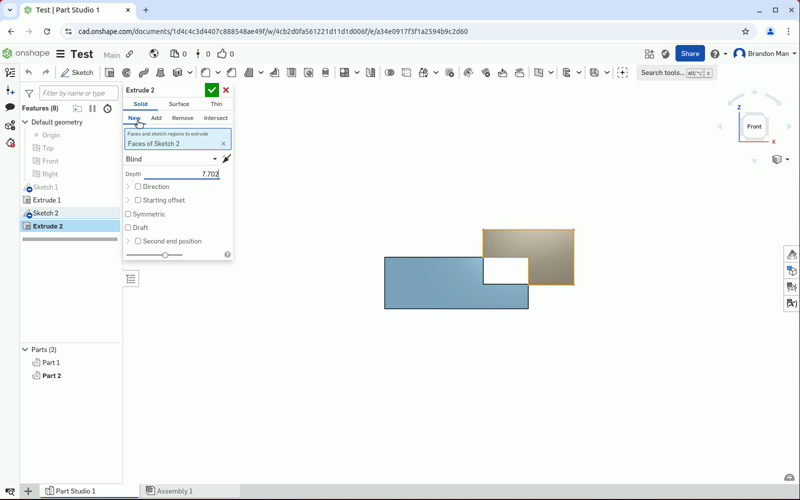
key(tab, 3)
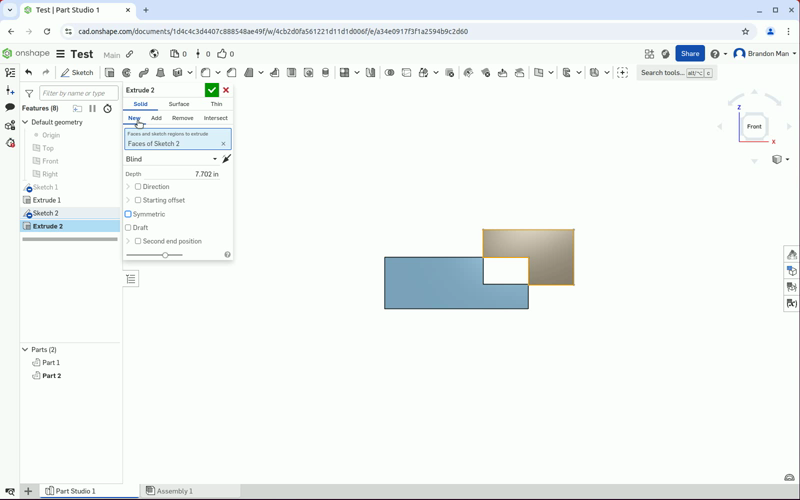
key(space)
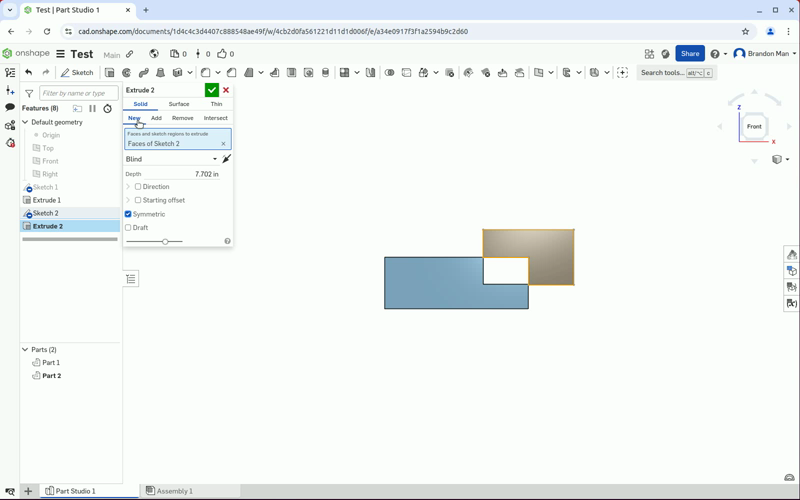
key(enter)
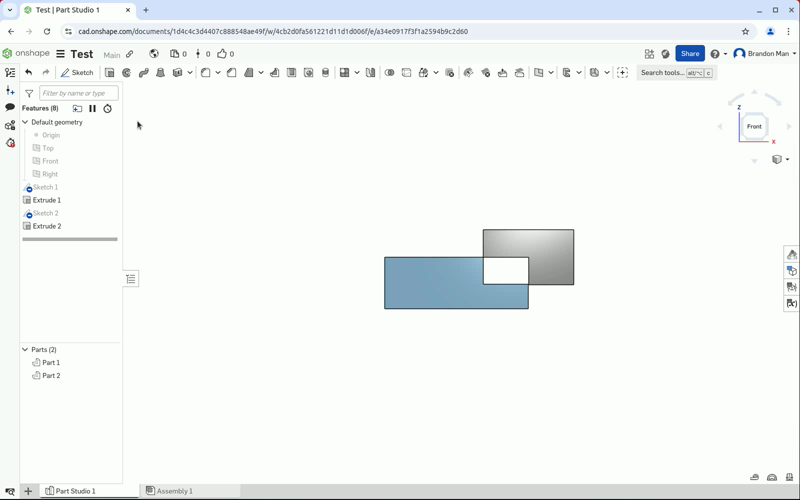
key(shift+h)
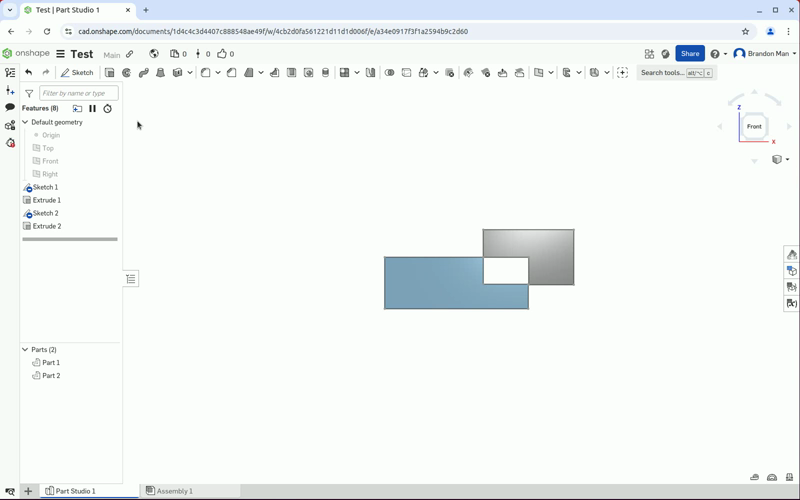
key(shift+h)
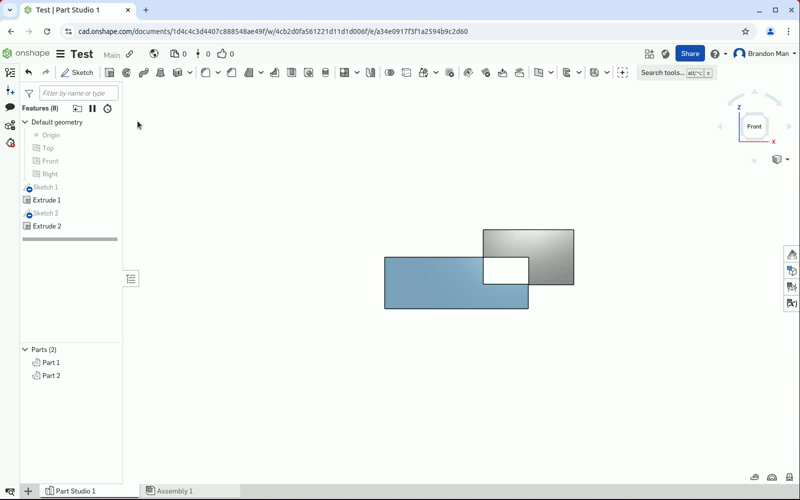
mouse_move(73, 189)
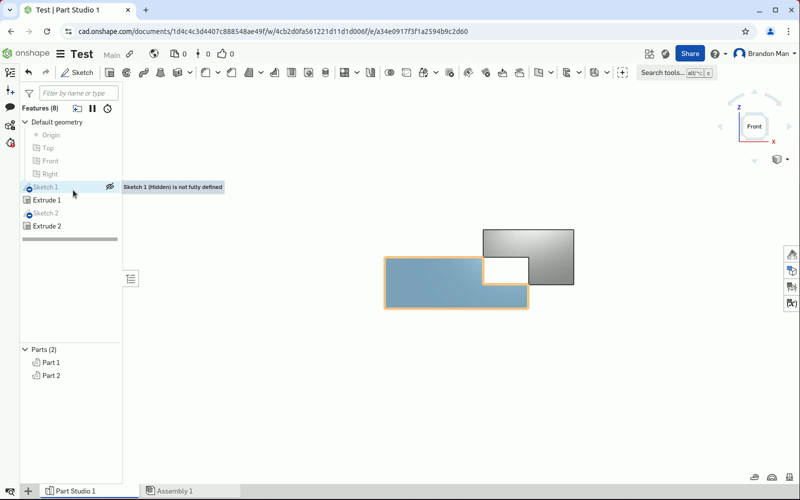
click(73, 189)
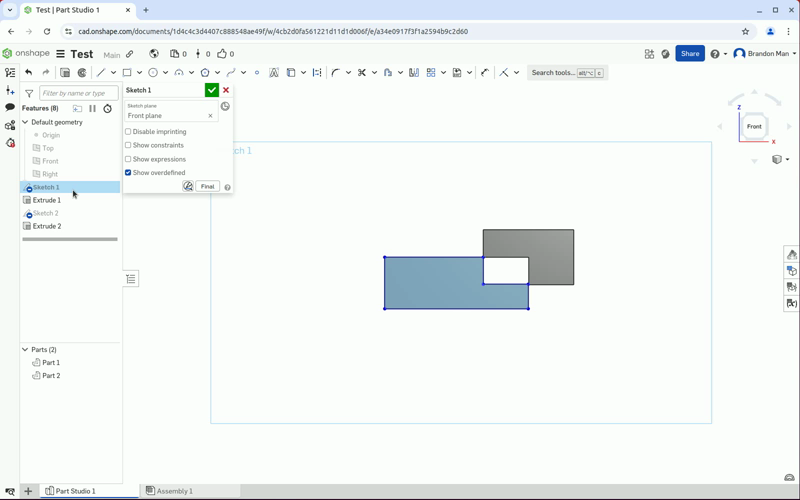
mouse_move(229, 92)
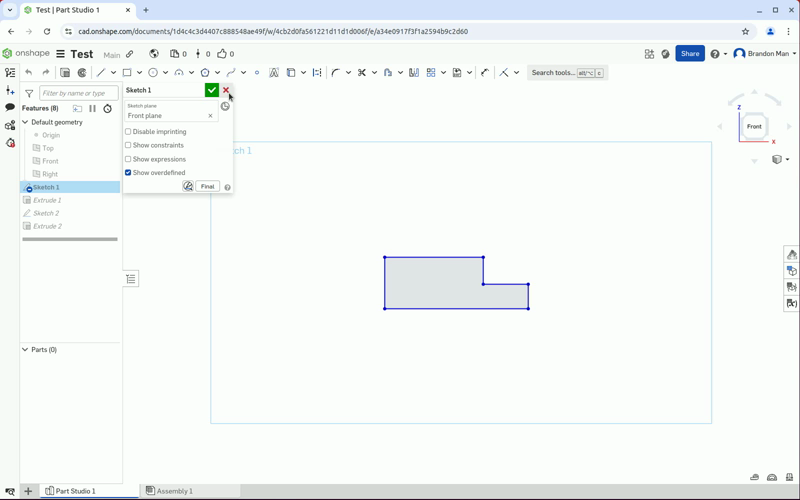
click(229, 92)
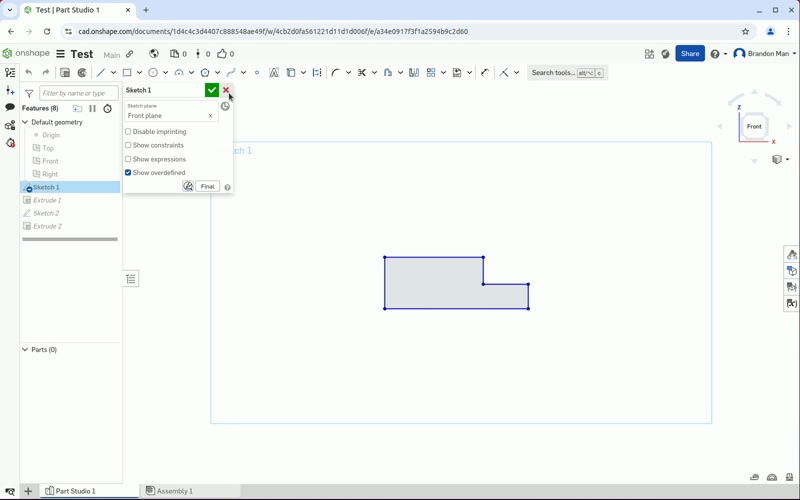
key(shift+s)
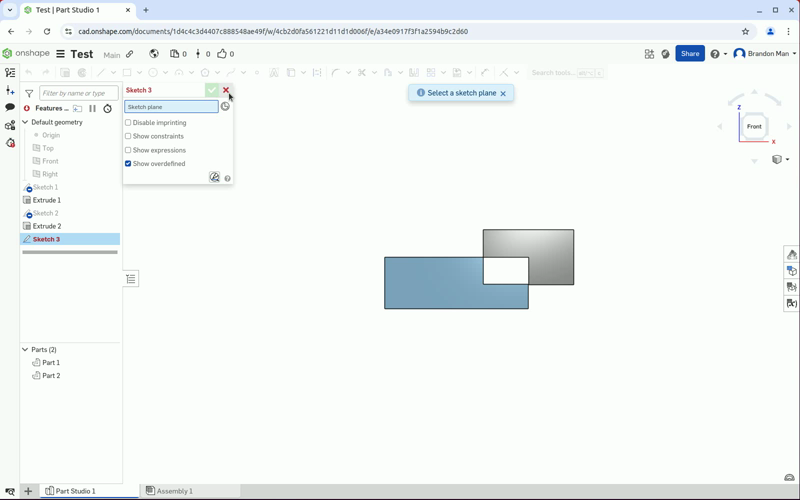
mouse_move(73, 163)
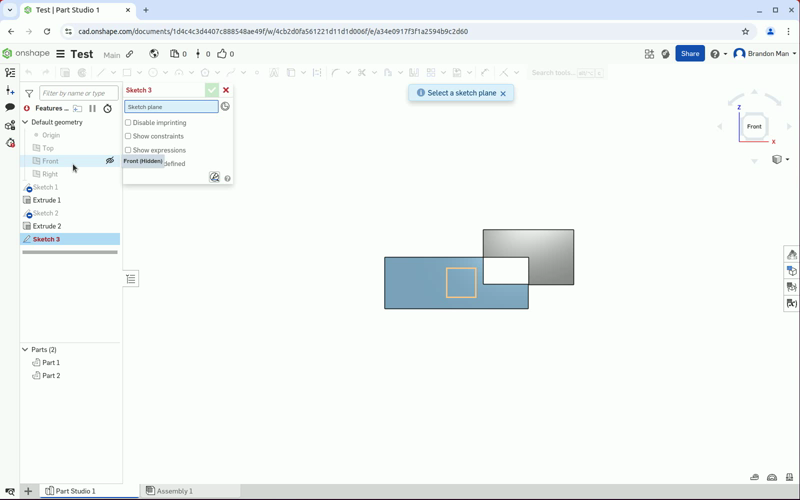
click(73, 163)
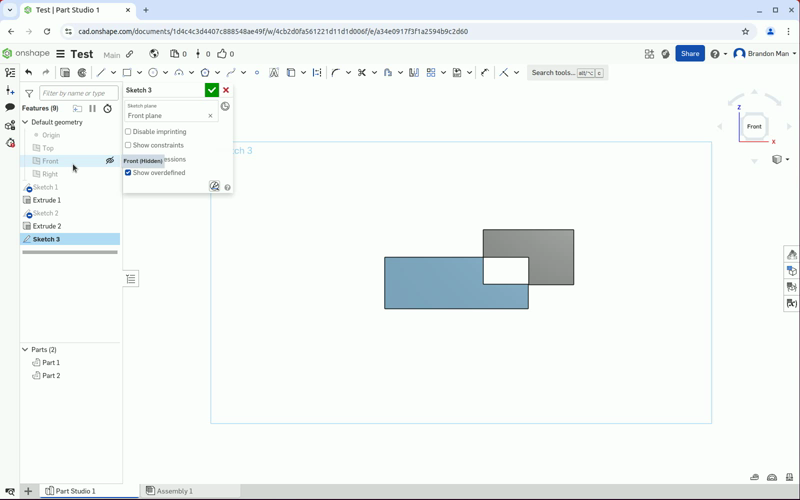
mouse_move(73, 352)
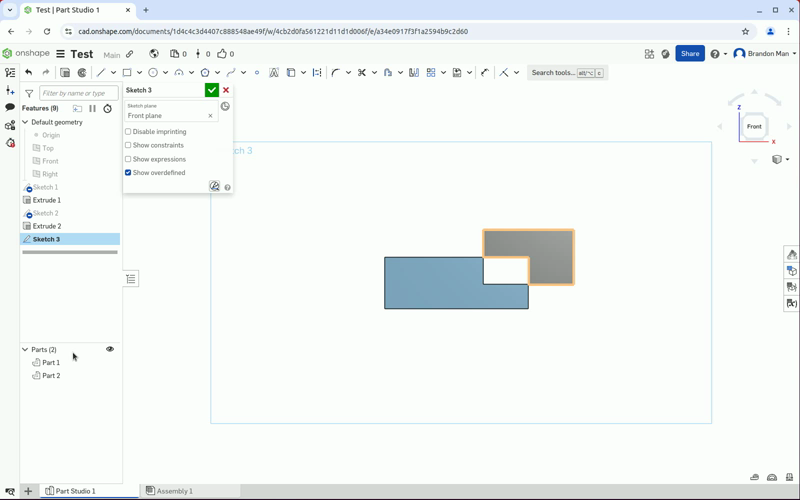
key(y)
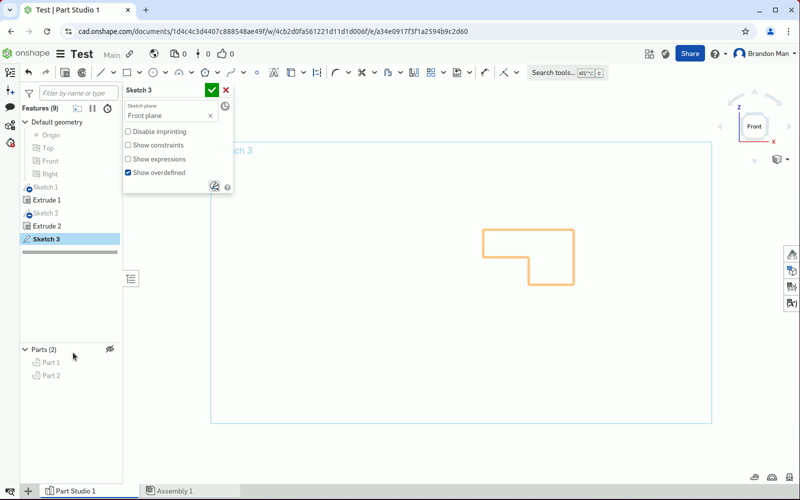
key(l)
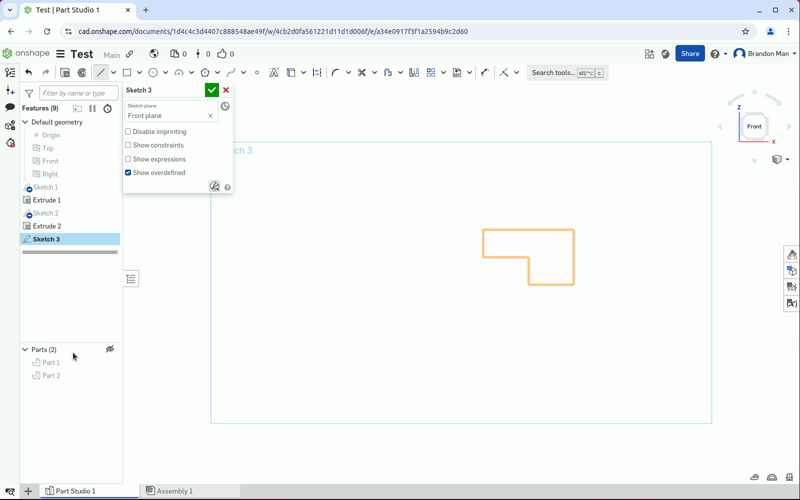
key_down(shift)
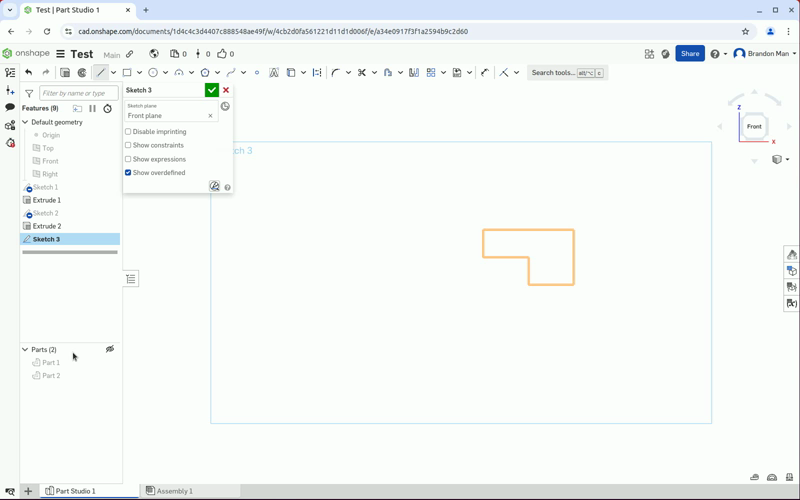
mouse_move(483, 284)
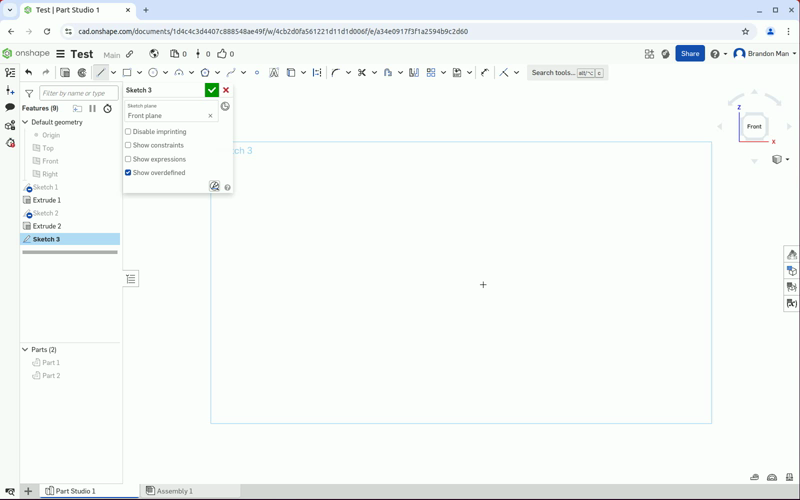
click(483, 284)
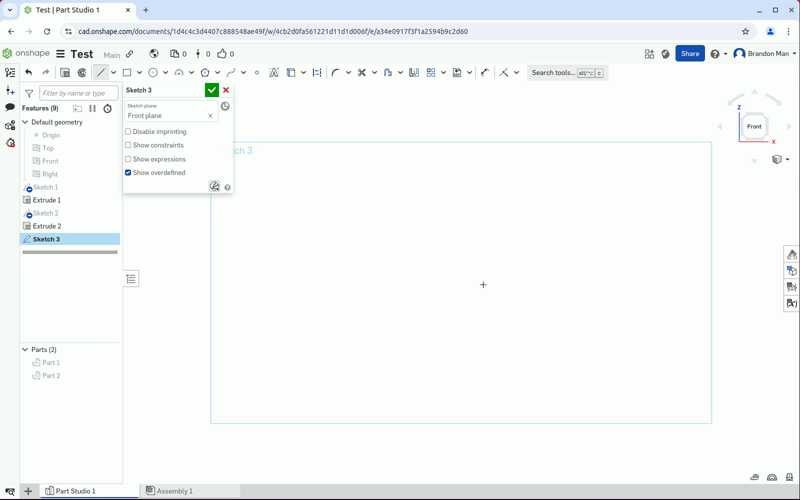
key_up(shift)
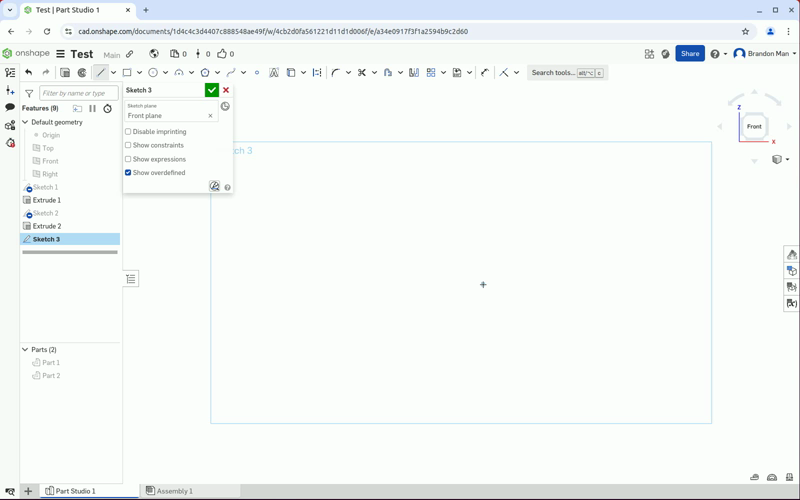
key_down(shift)
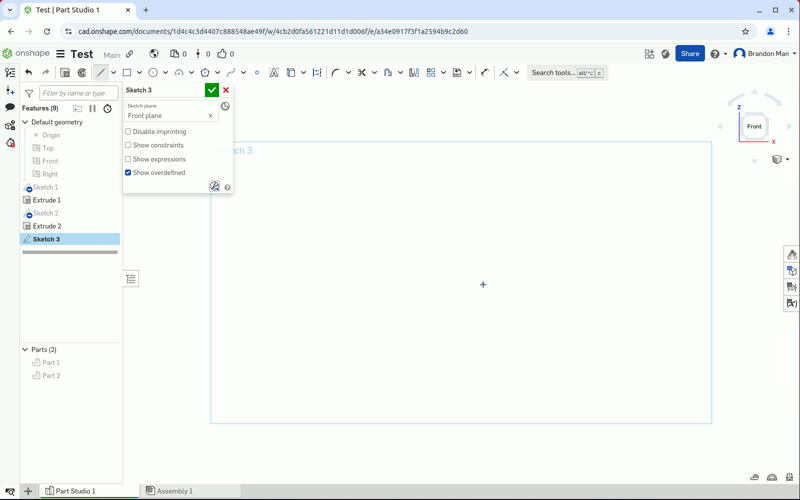
mouse_move(513, 284)
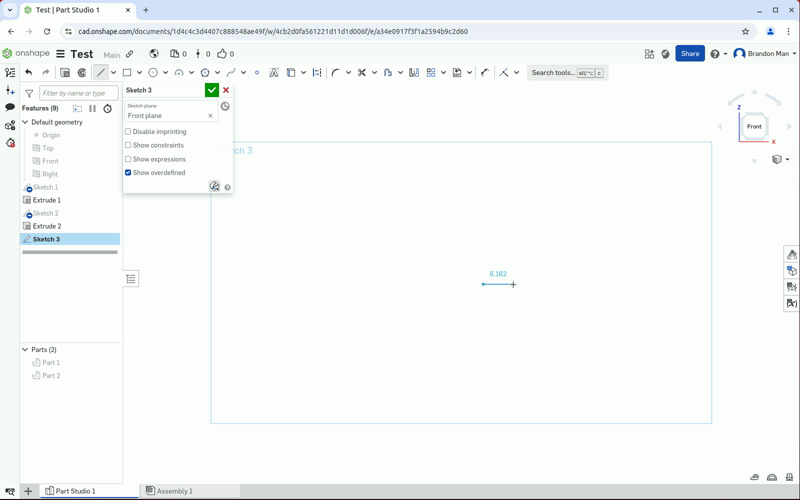
mouse_move(528, 284)
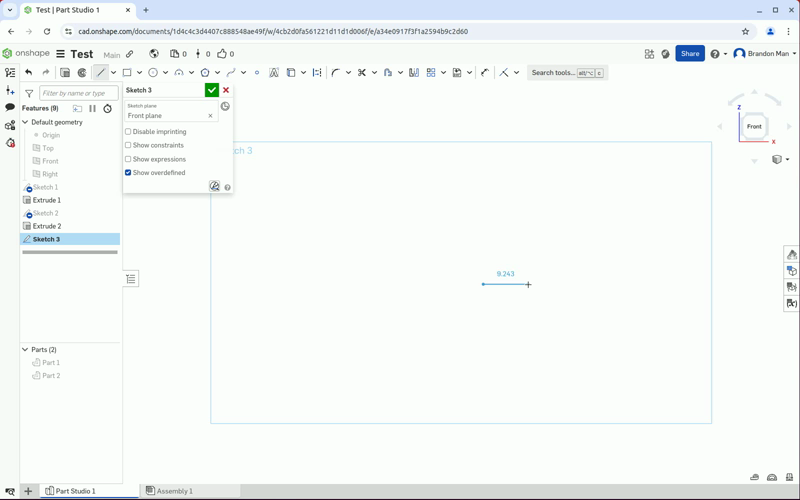
click(528, 284)
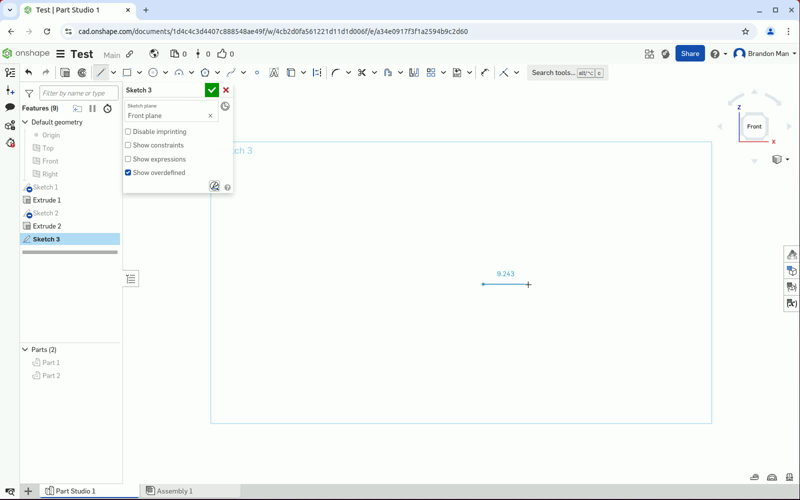
key_up(shift)
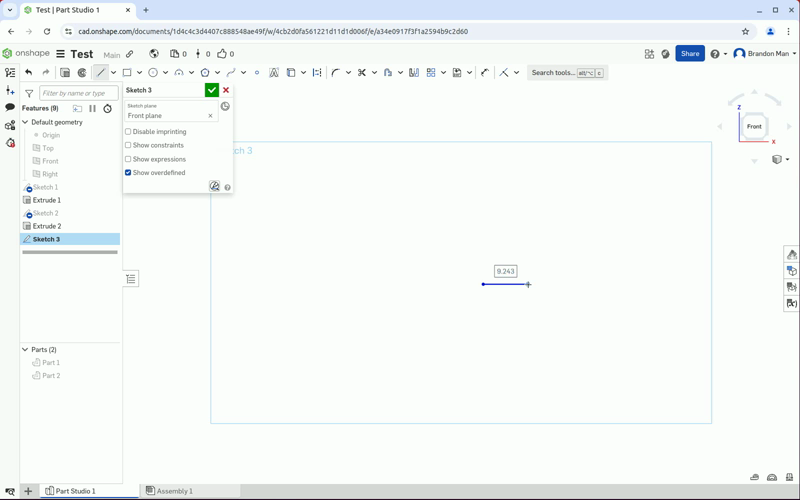
key_down(shift)
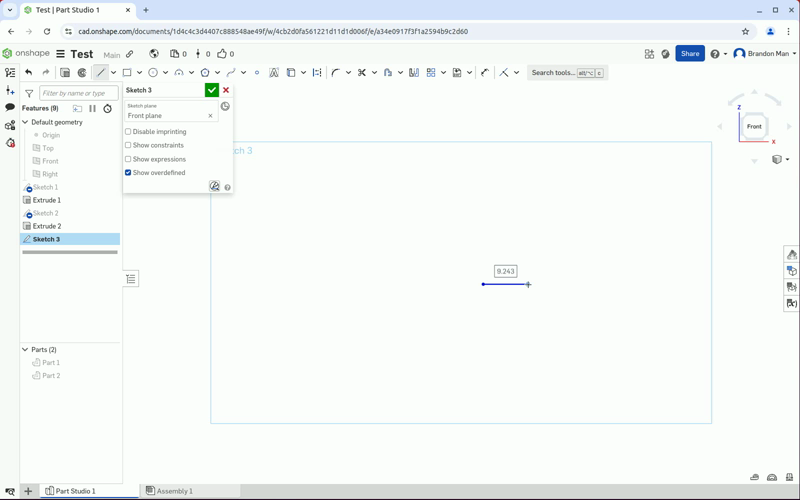
mouse_move(558, 284)
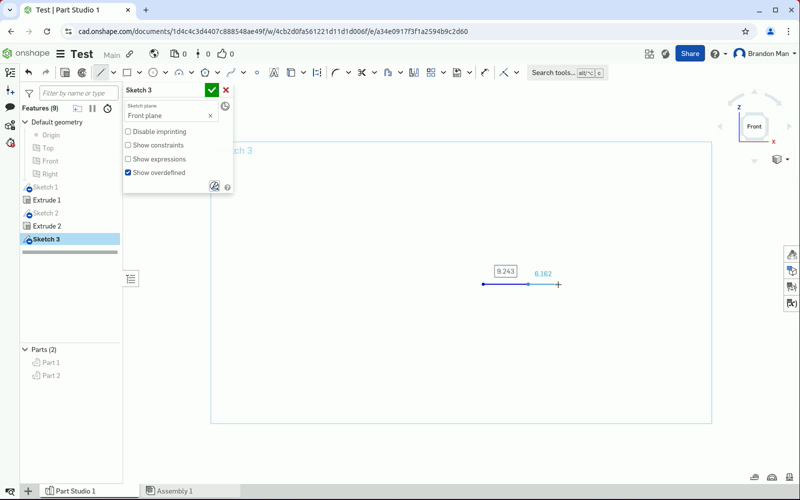
mouse_move(528, 255)
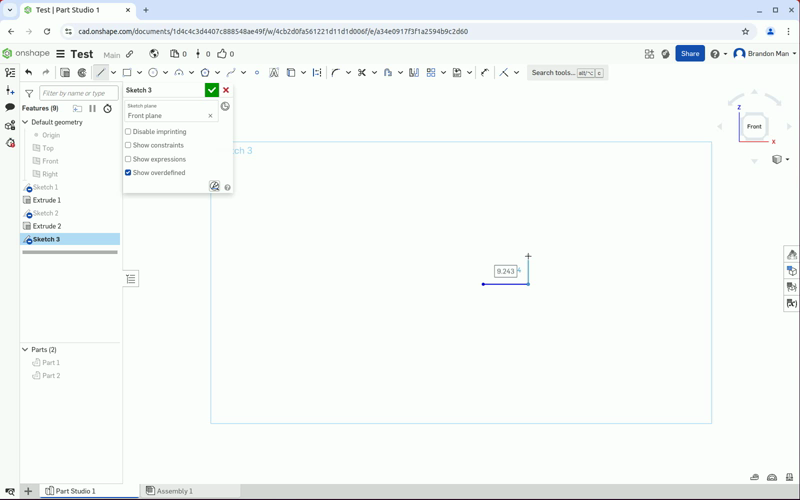
click(528, 255)
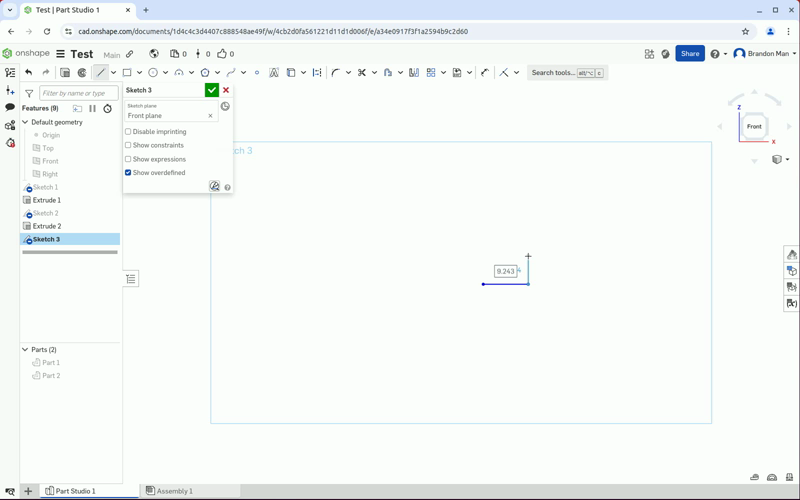
key_up(shift)
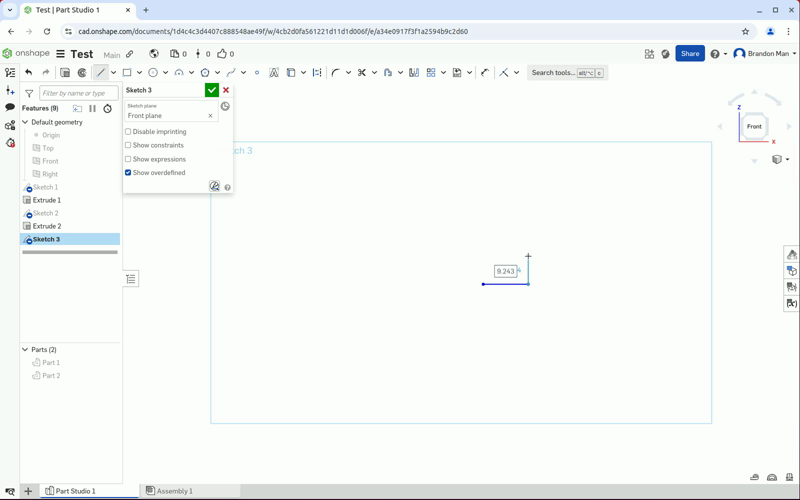
key_down(shift)
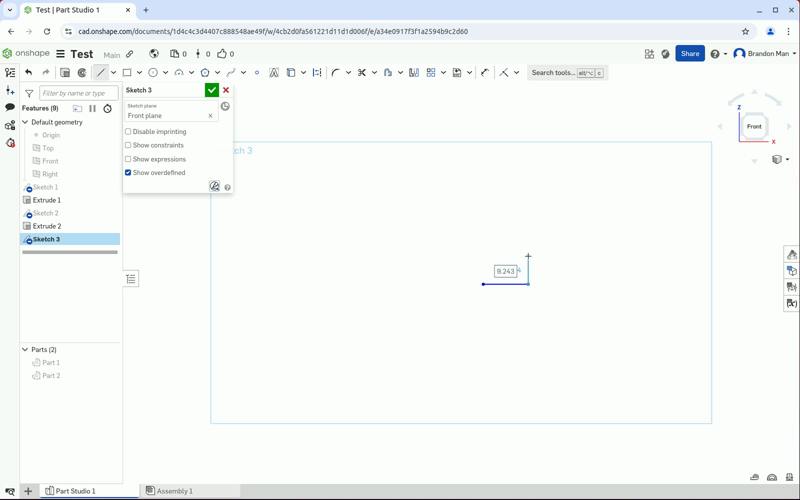
mouse_move(558, 255)
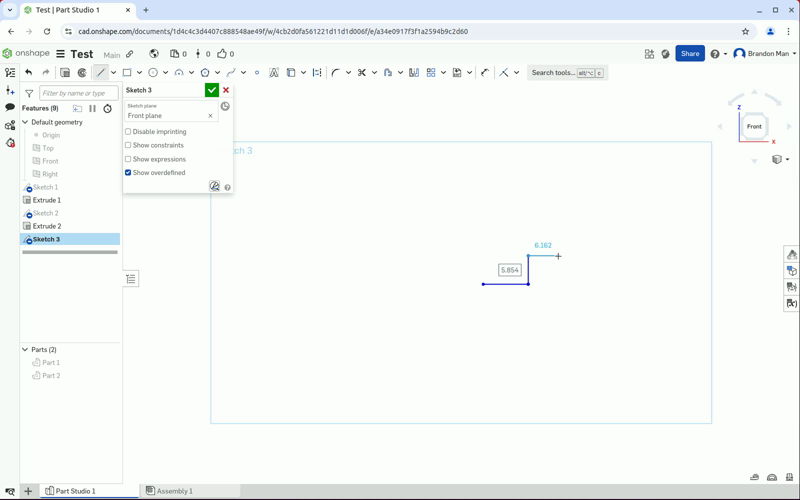
mouse_move(483, 255)
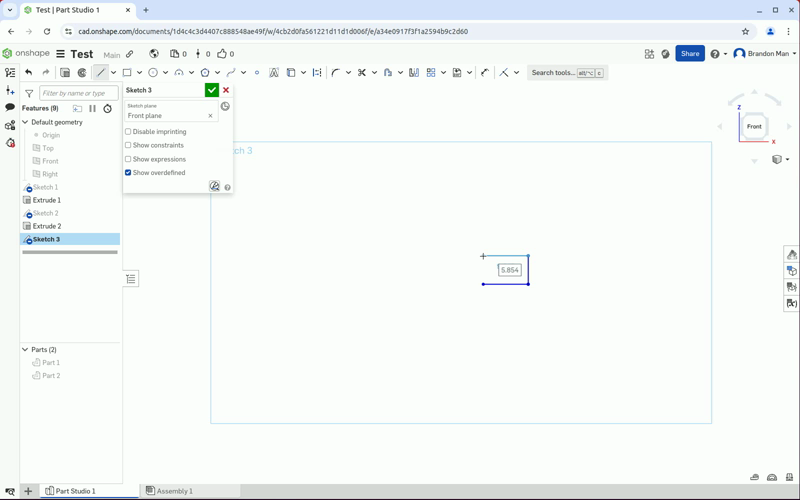
click(483, 255)
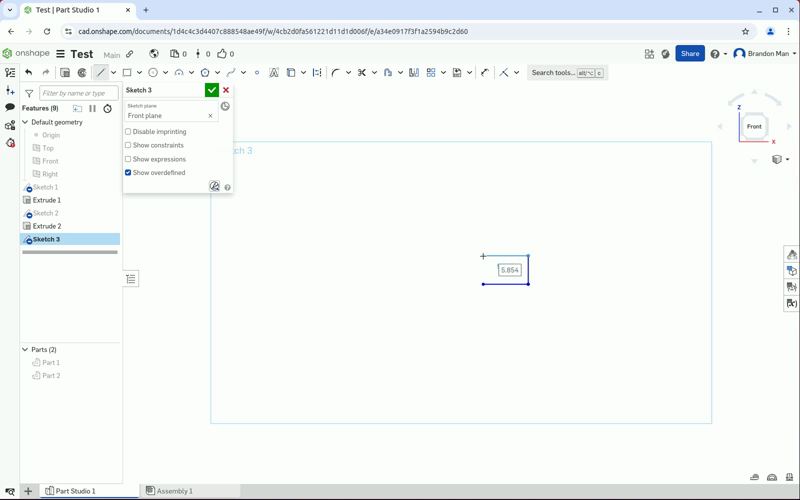
key_up(shift)
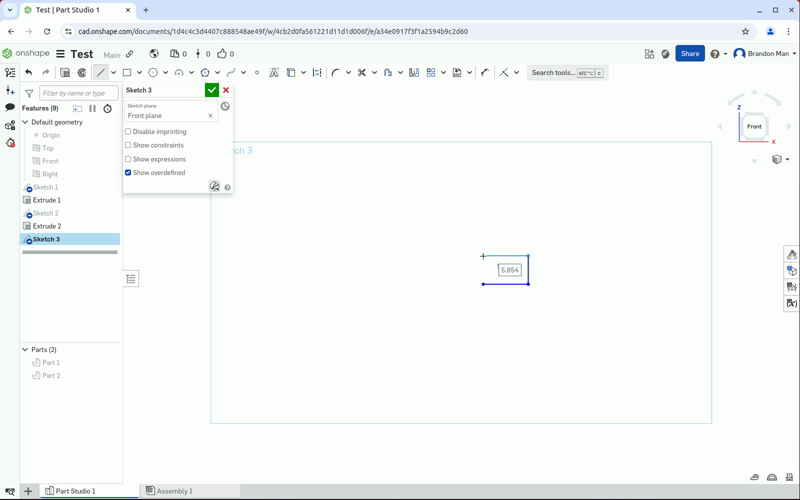
mouse_move(513, 255)
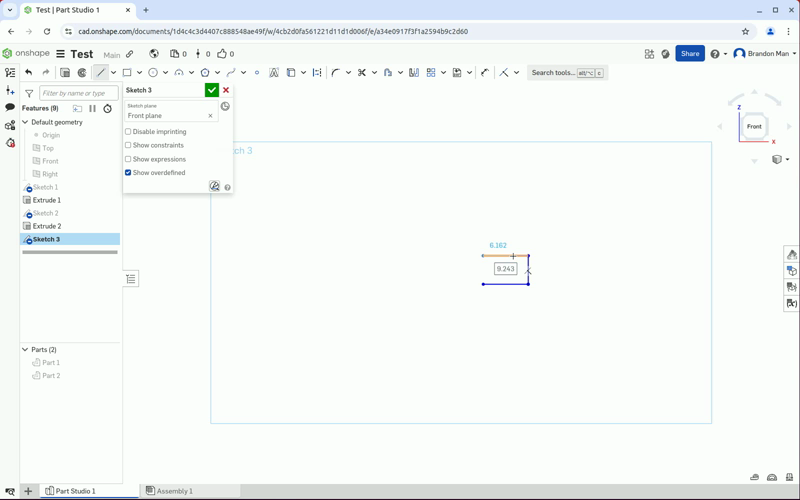
key_down(shift)
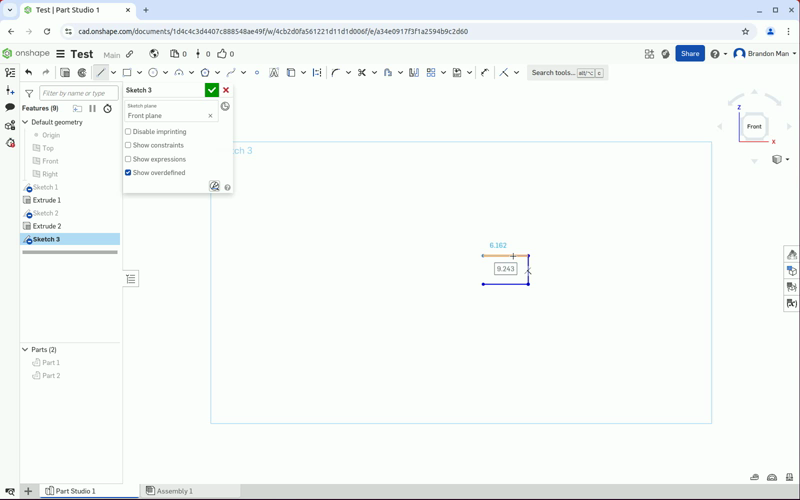
mouse_move(483, 284)
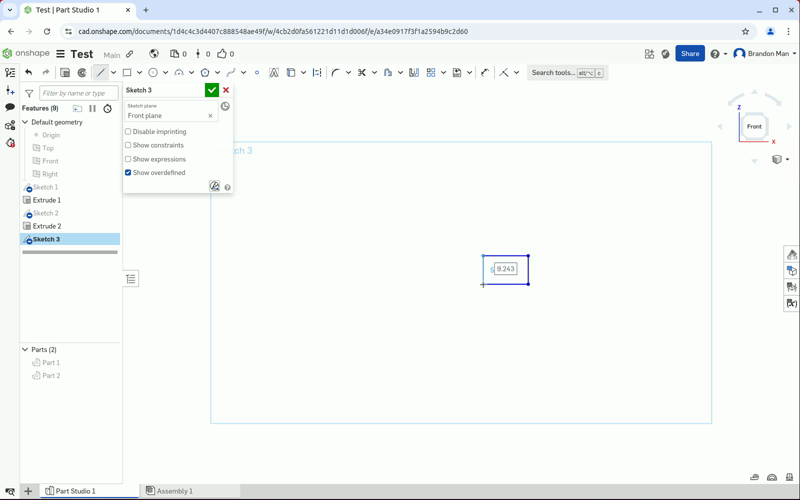
key_up(shift)
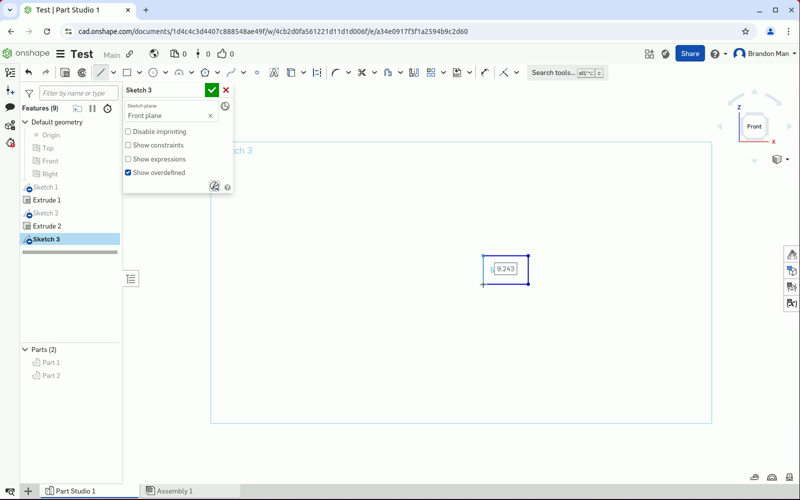
click(483, 284)
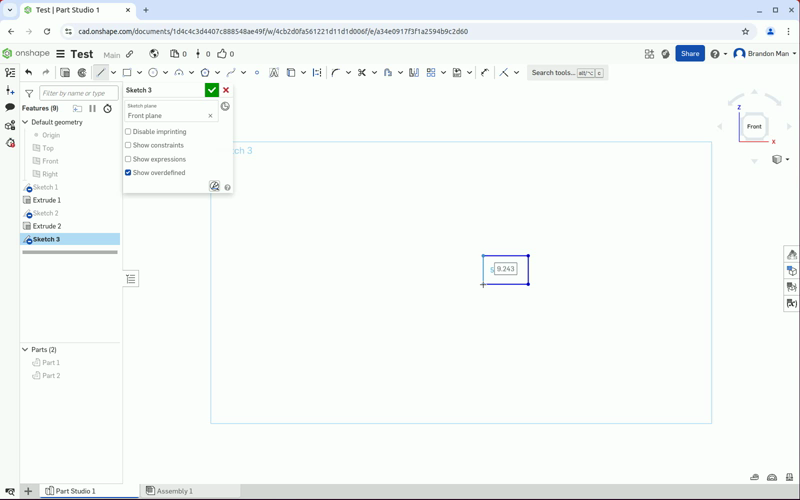
key(esc)
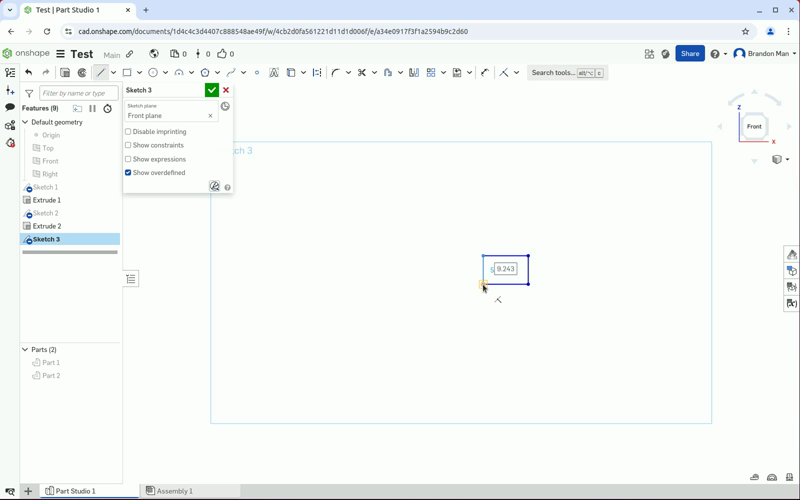
mouse_move(499, 282)
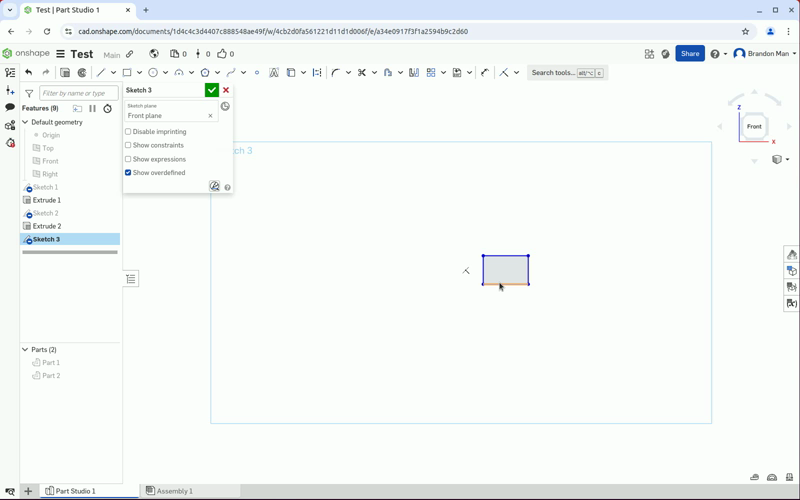
scroll(6)
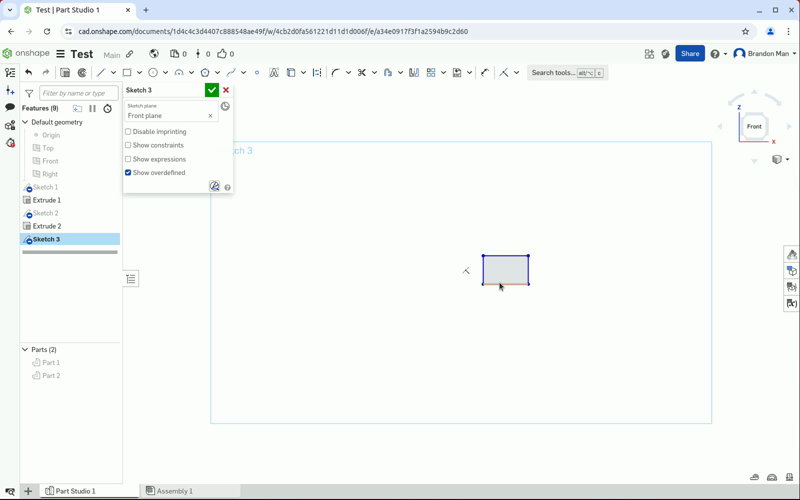
scroll(6)
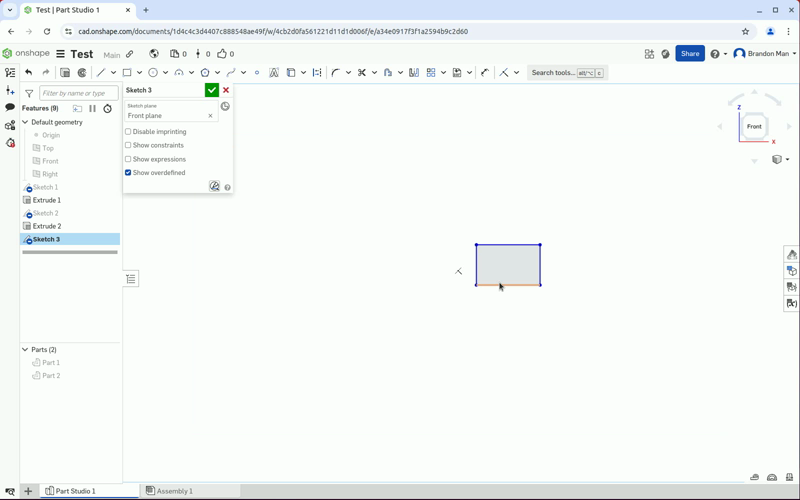
scroll(6)
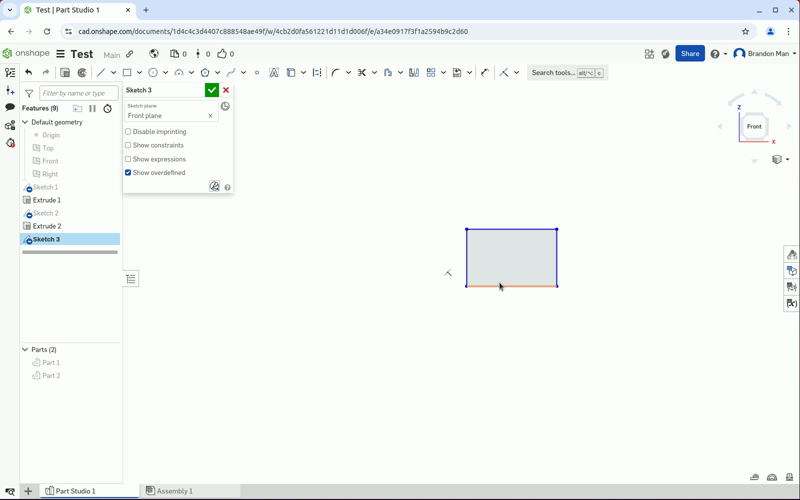
scroll(6)
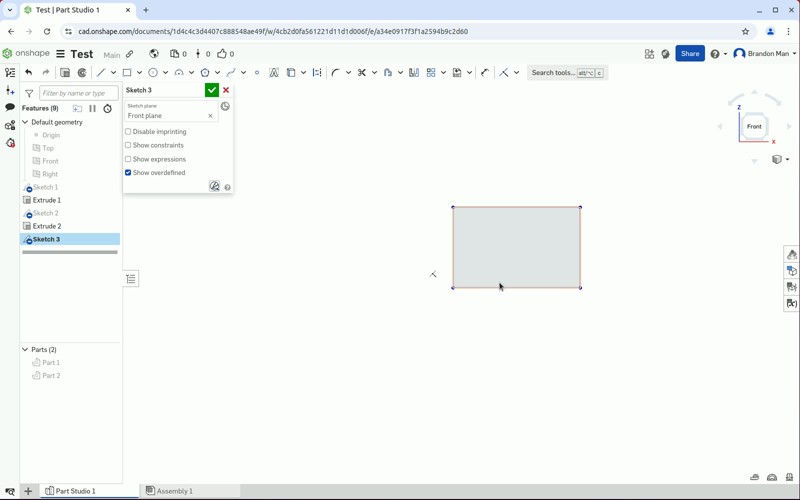
scroll(6)
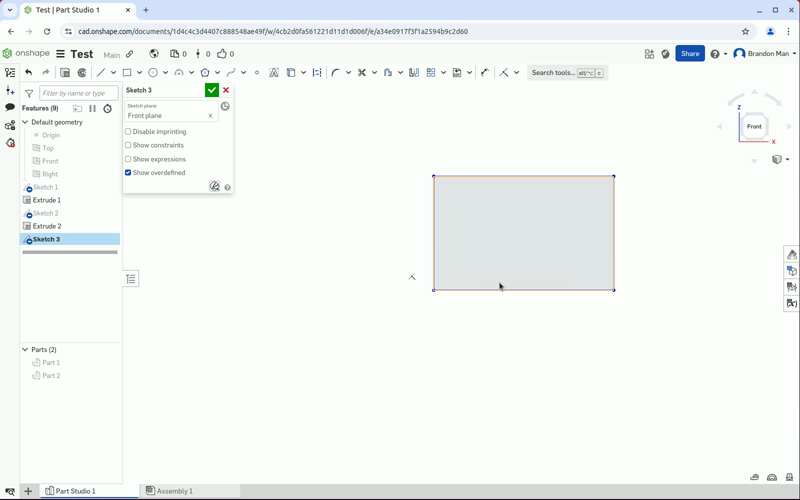
scroll(6)
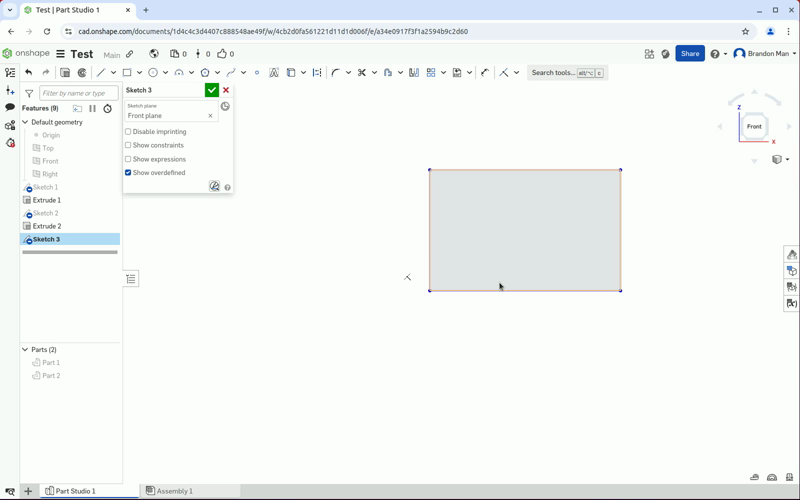
scroll(6)
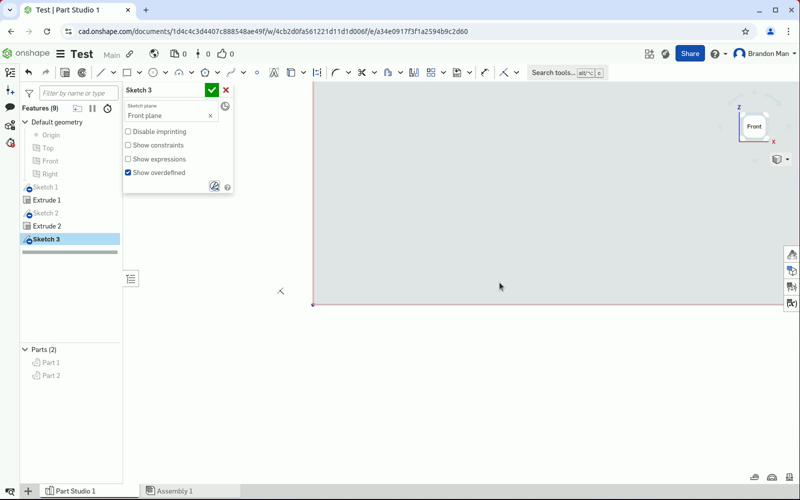
click(499, 282)
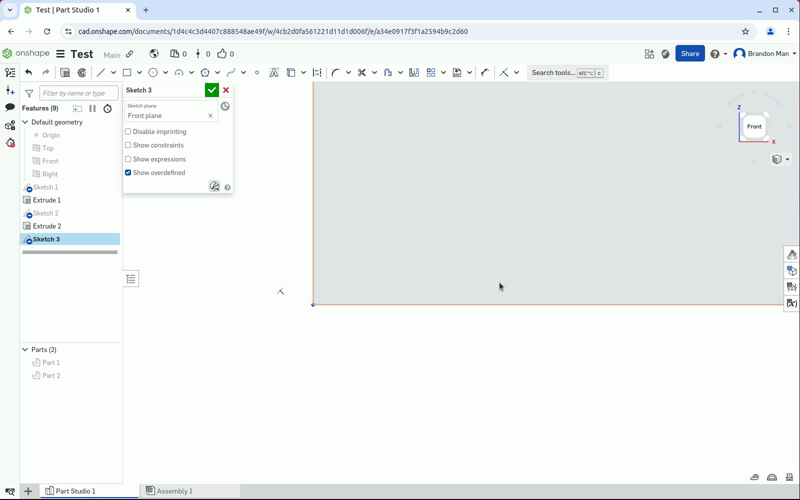
scroll(-6)
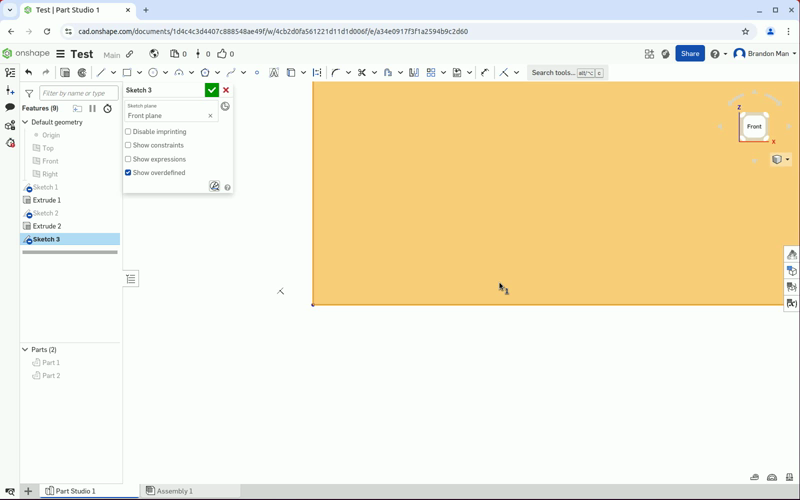
scroll(-6)
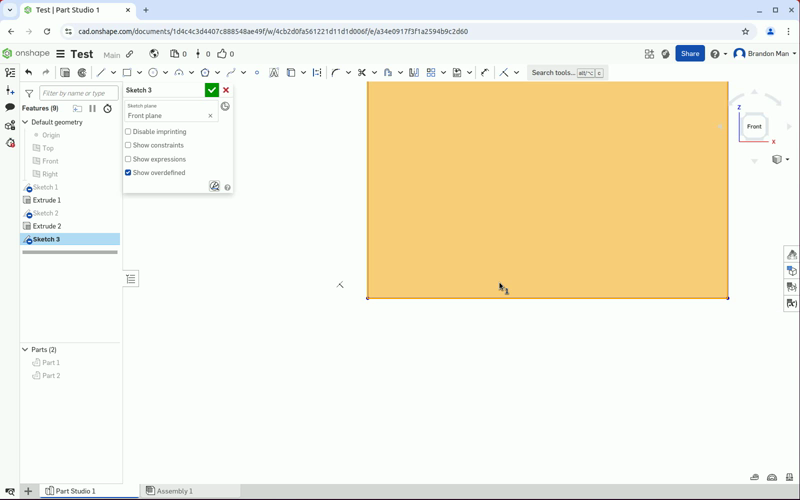
scroll(-6)
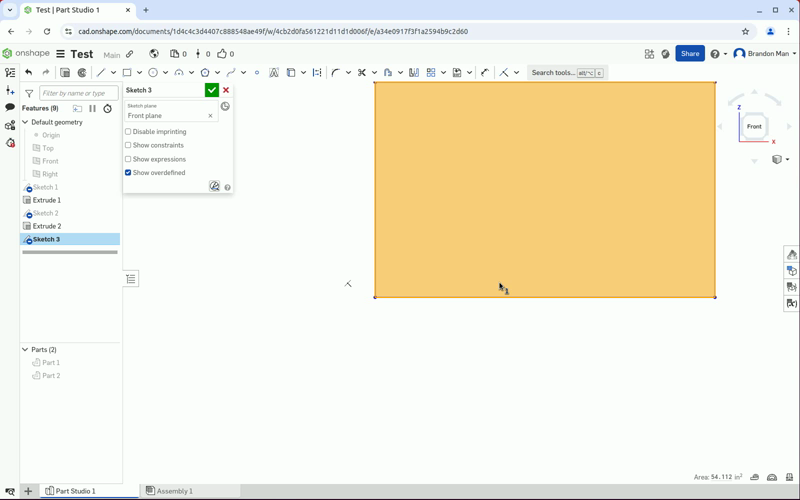
scroll(-6)
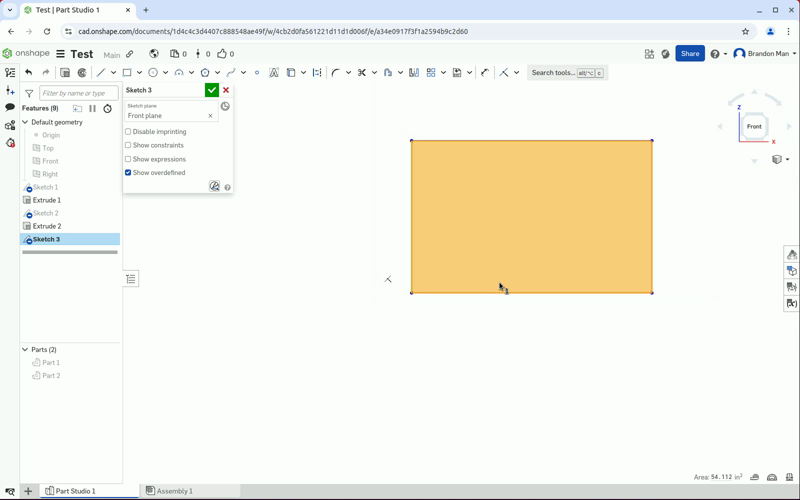
scroll(-6)
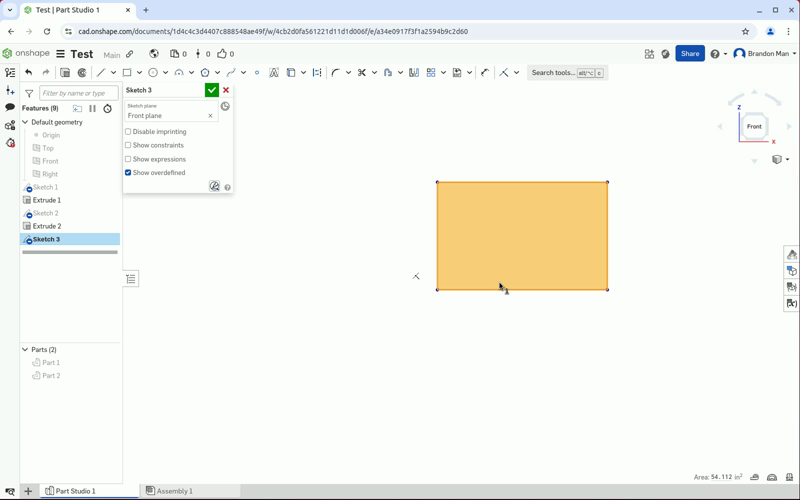
scroll(-6)
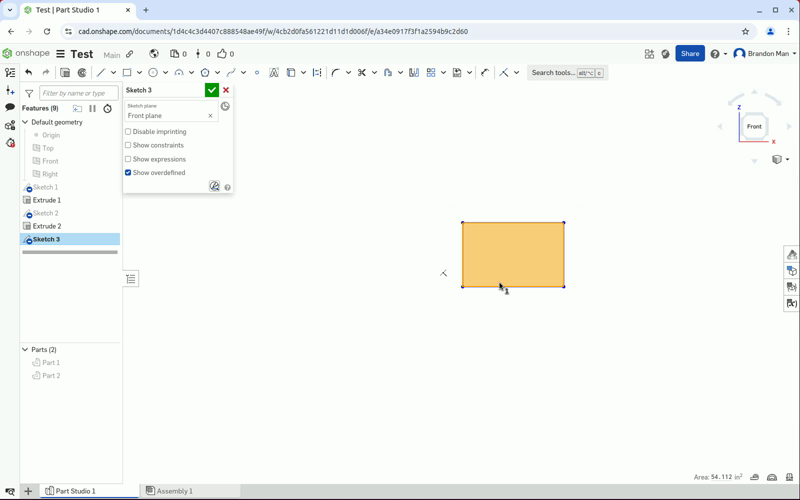
scroll(-6)
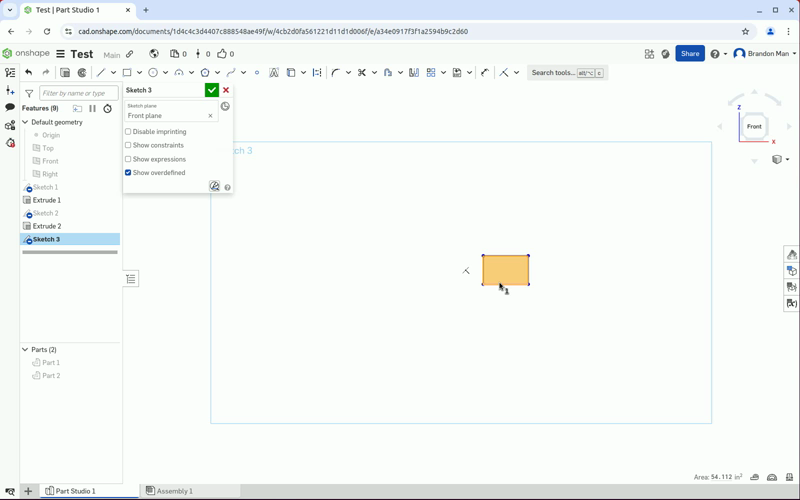
mouse_move(73, 352)
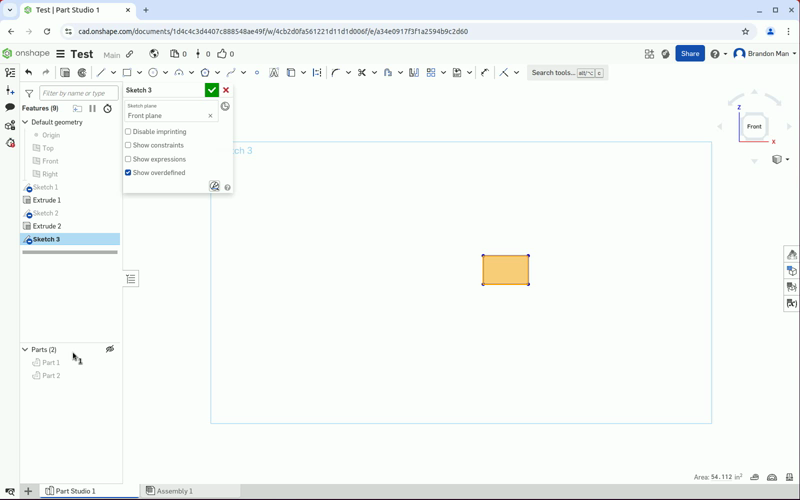
key(shift+y)
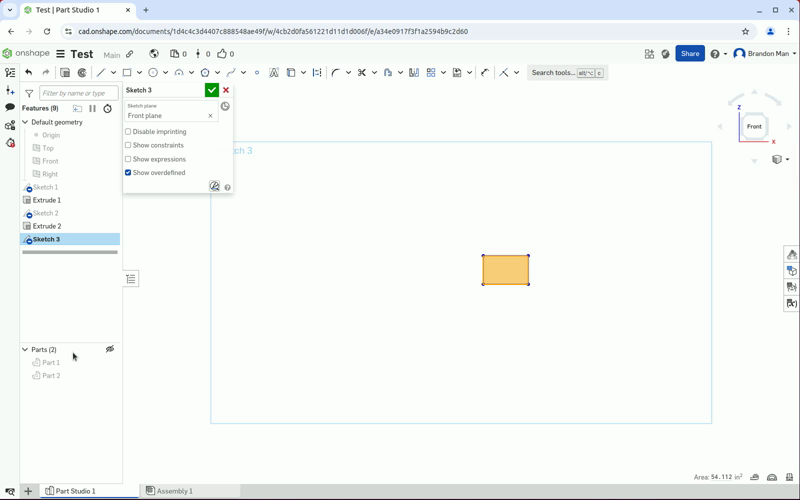
key(shift+e)
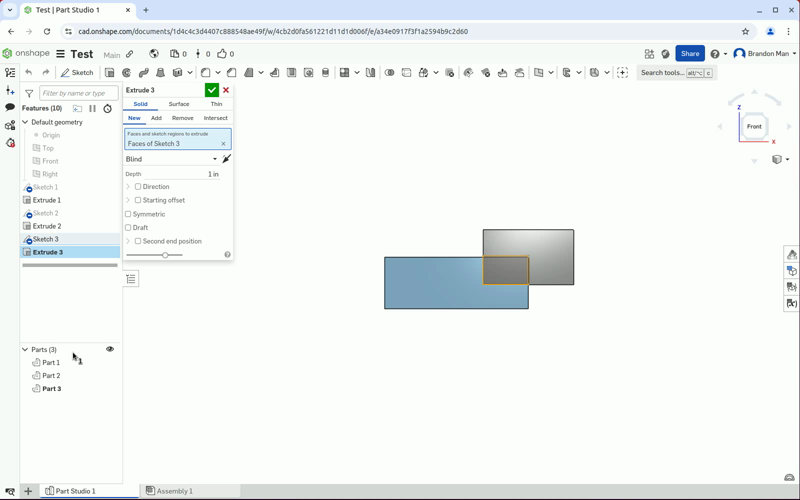
mouse_move(143, 106)
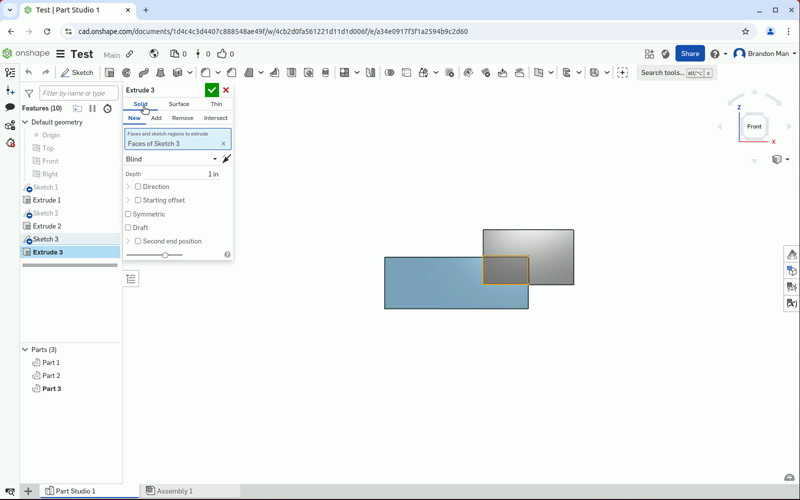
click(143, 106)
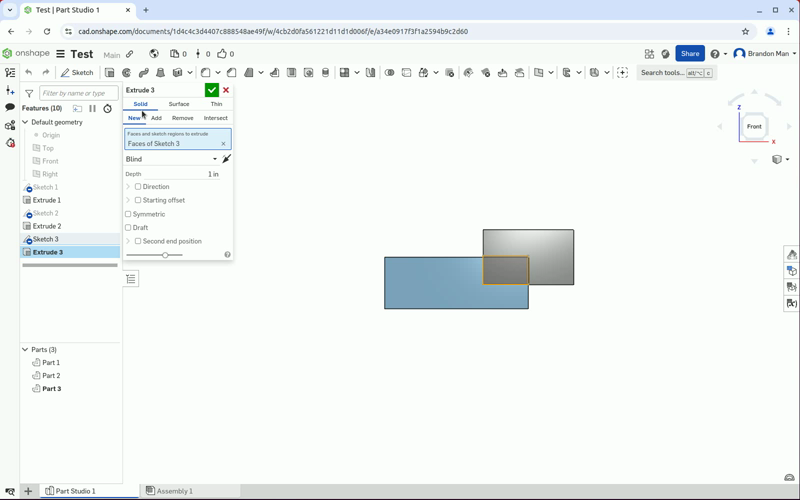
mouse_move(137, 120)
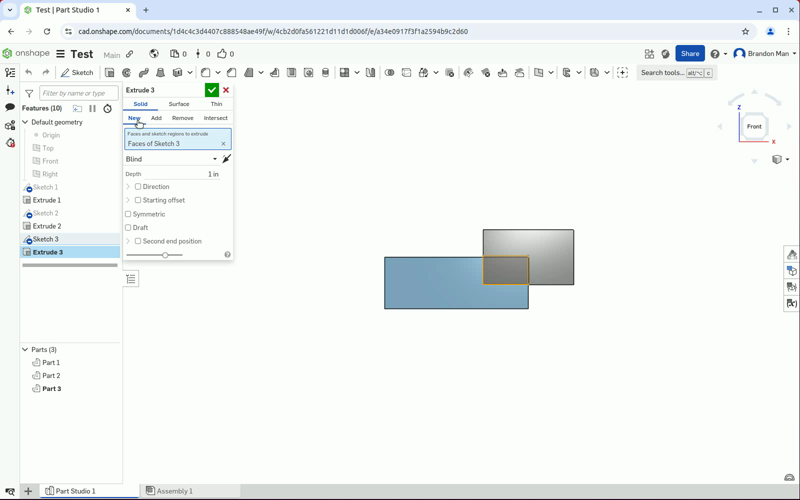
click(137, 120)
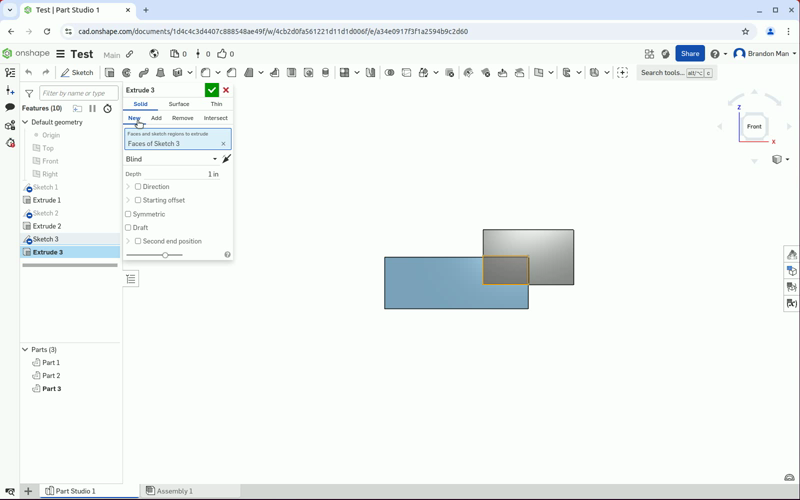
key(tab, 4)
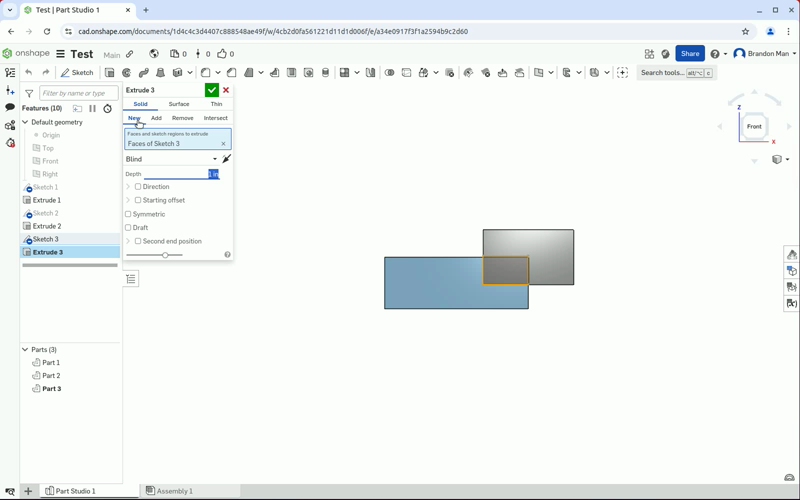
text(7.702)
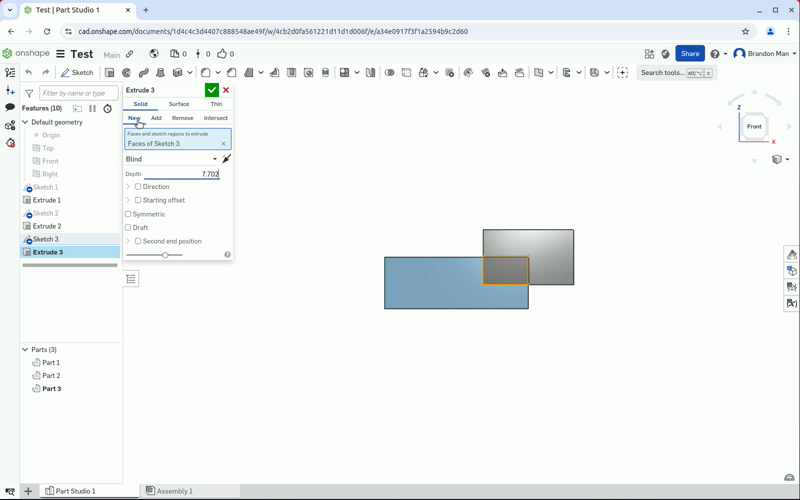
key(tab, 3)
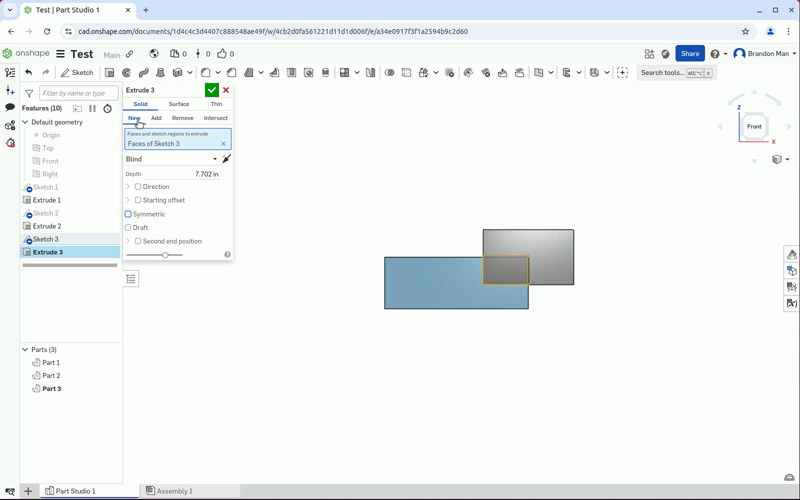
key(space)
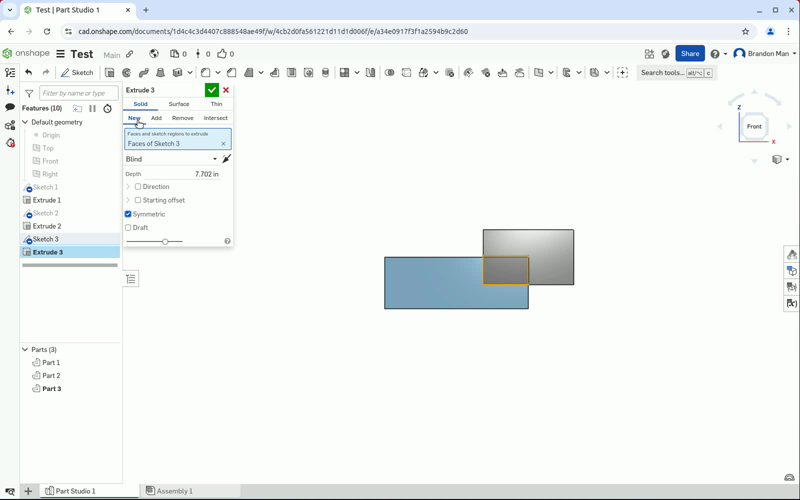
key(enter)
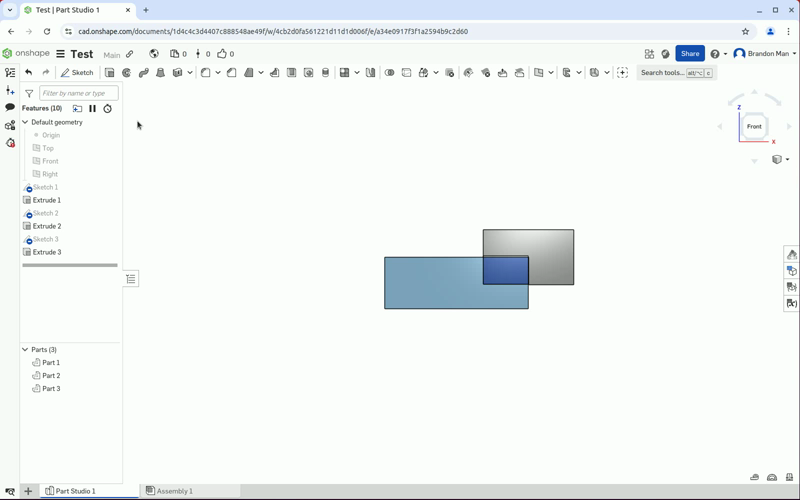
key(shift+h)
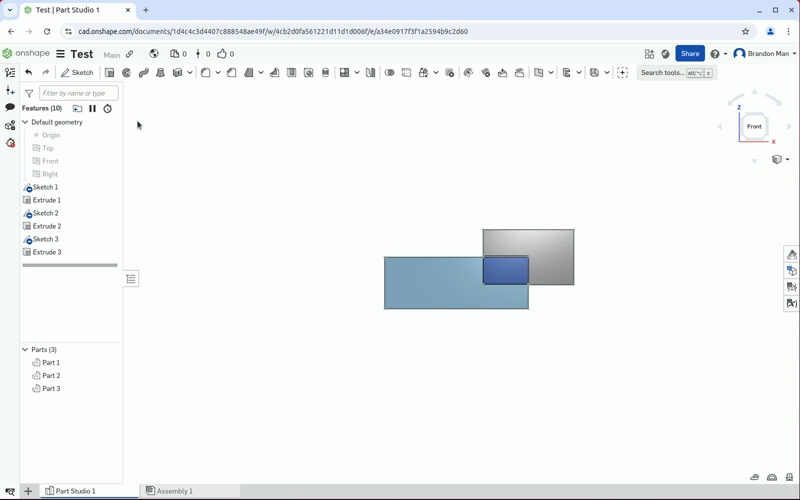
key(shift+h)
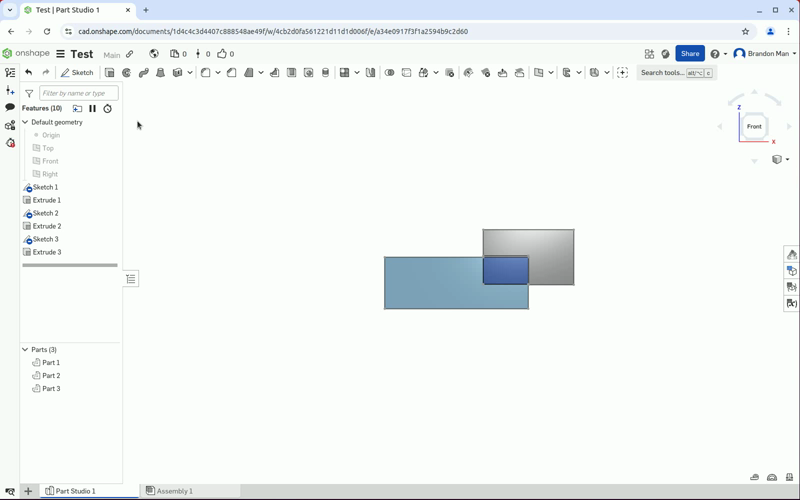
key(shift+7)
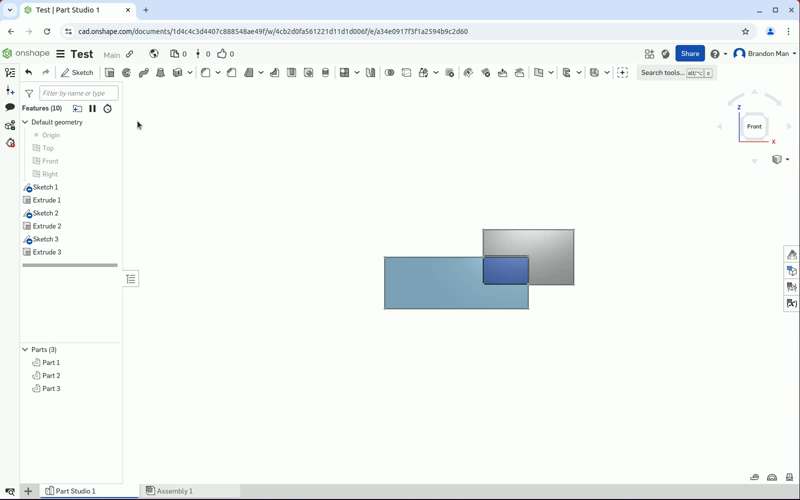
key(left, 2)
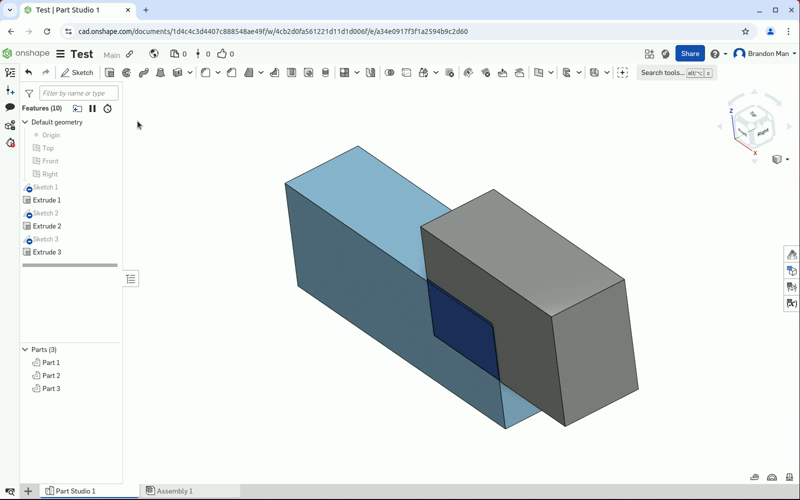
key(down, 2)
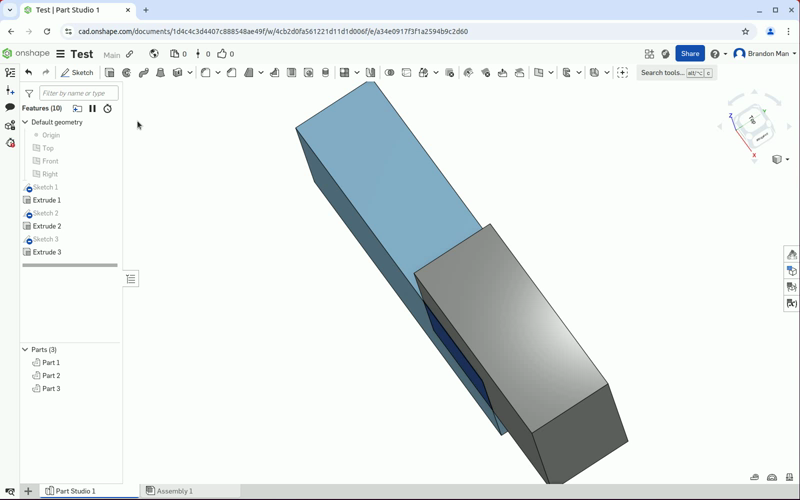
key(up, 2)
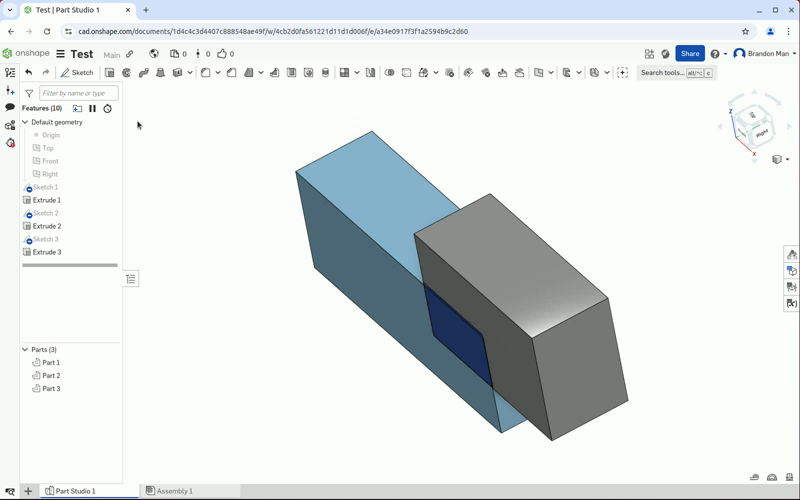
key(right, 2)
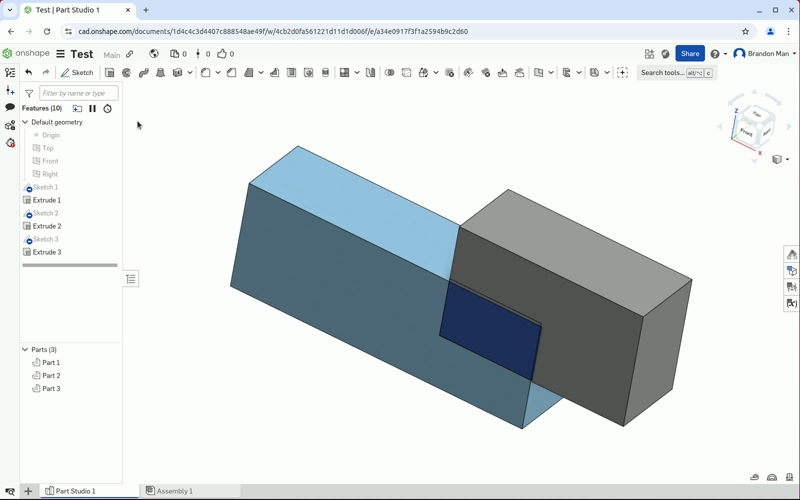
mouse_move(73, 189)
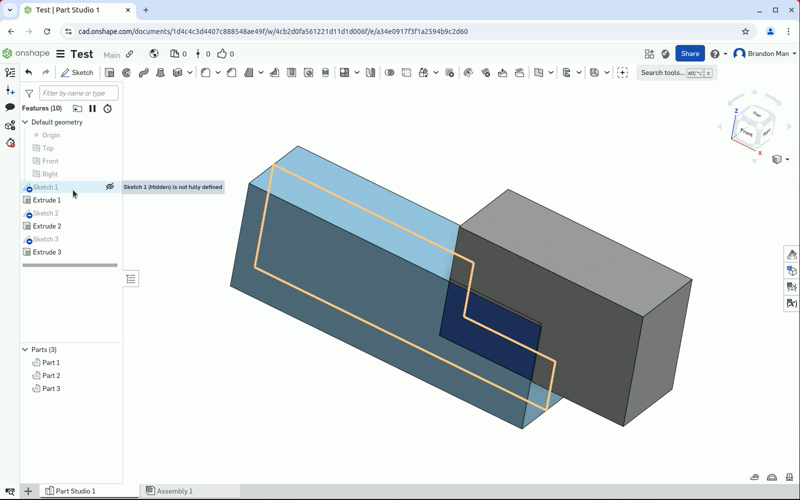
click(73, 189)